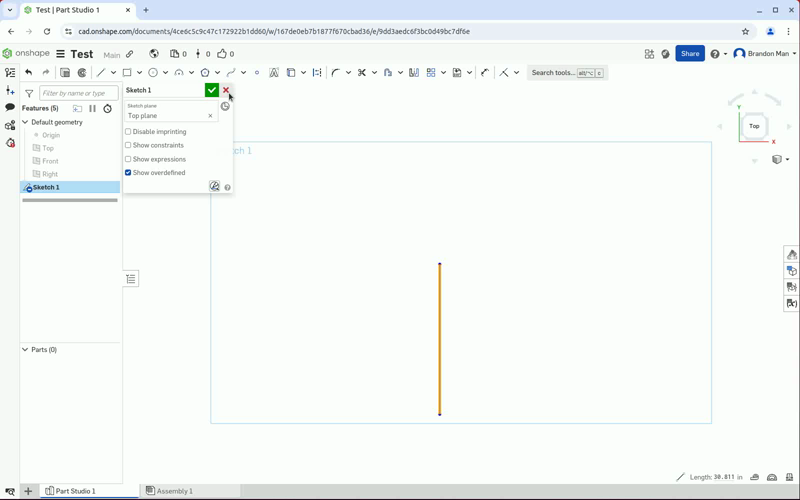
key(shift+h)
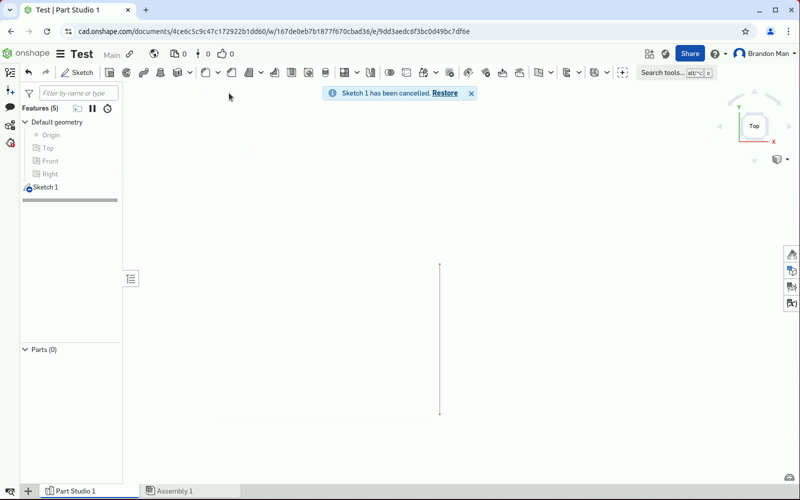
key(shift+s)
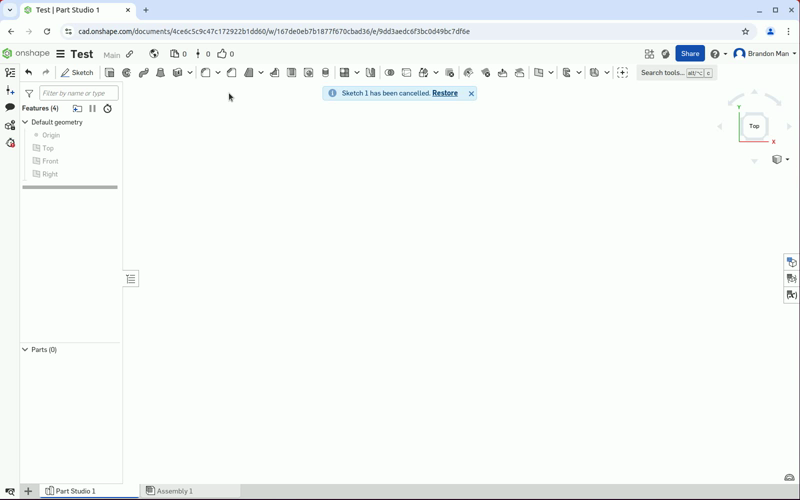
mouse_move(73, 150)
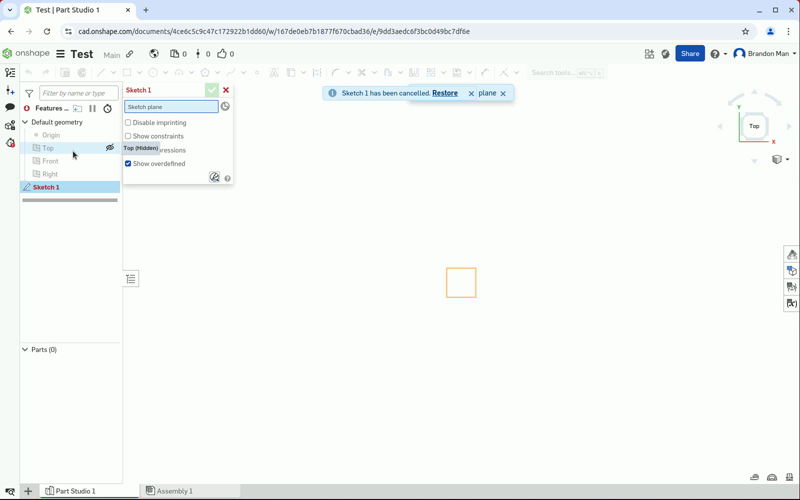
click(73, 150)
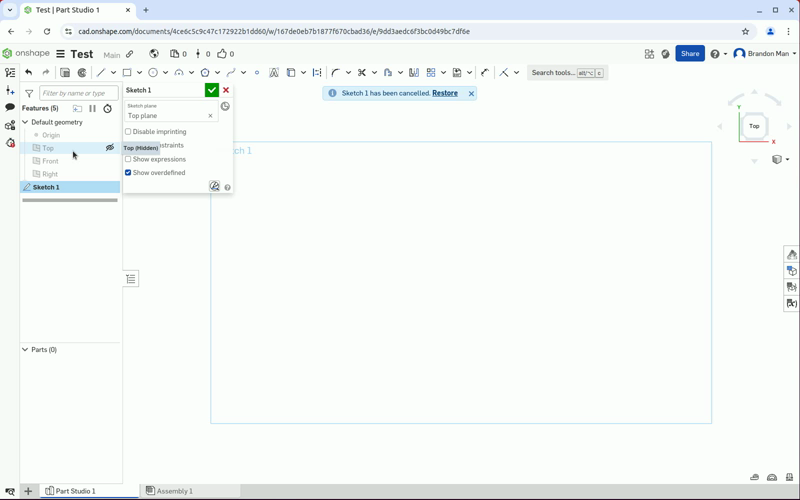
mouse_move(73, 352)
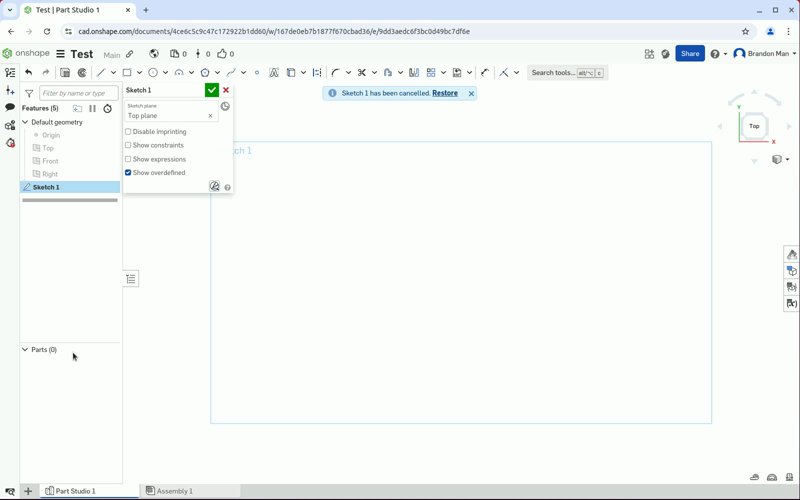
key(y)
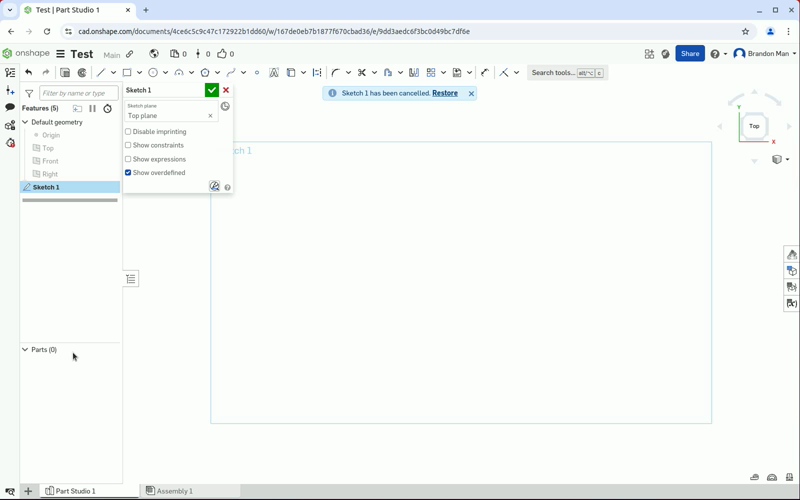
key(l)
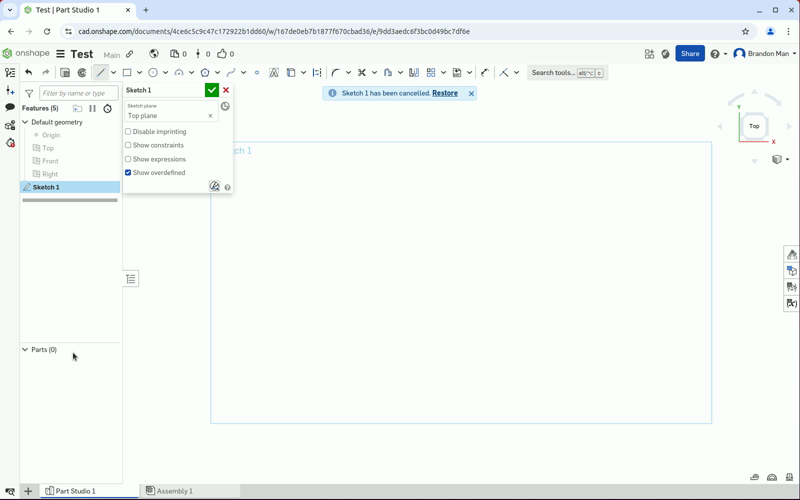
key_down(shift)
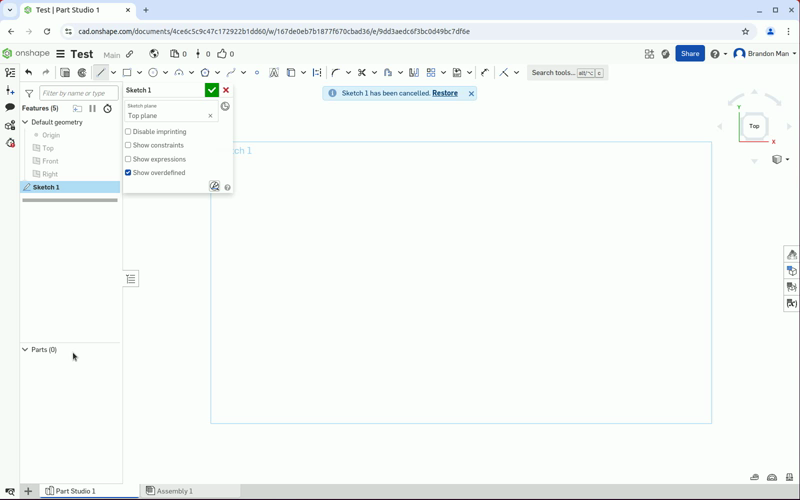
mouse_move(348, 357)
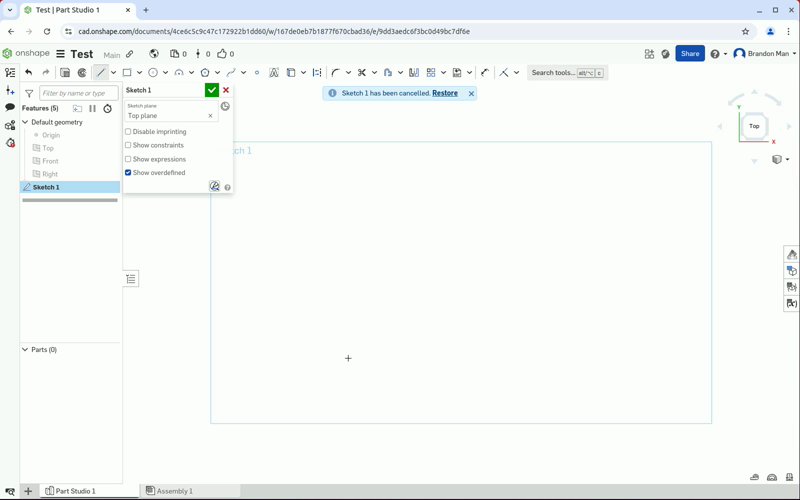
click(348, 357)
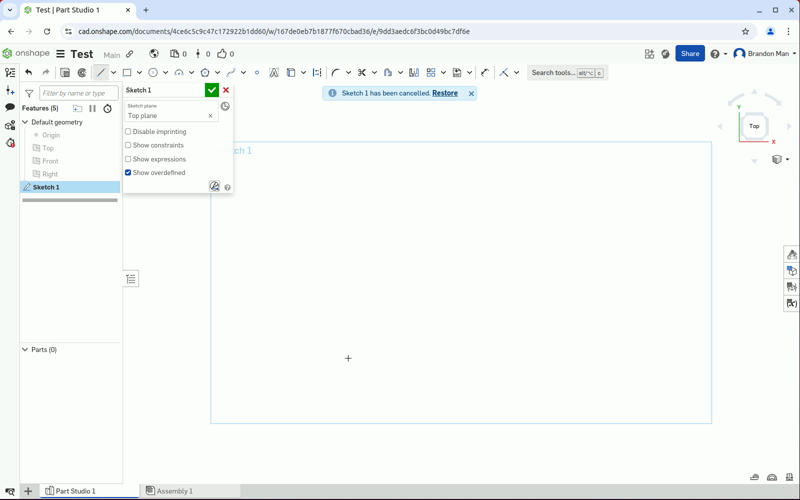
key_up(shift)
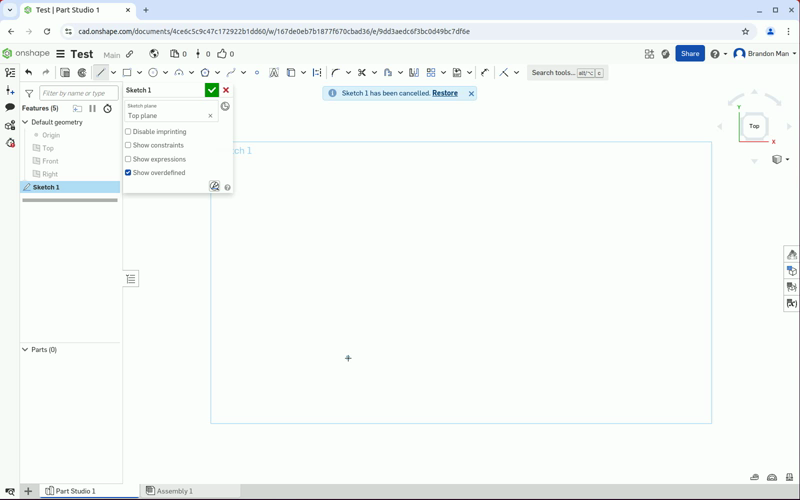
key_down(shift)
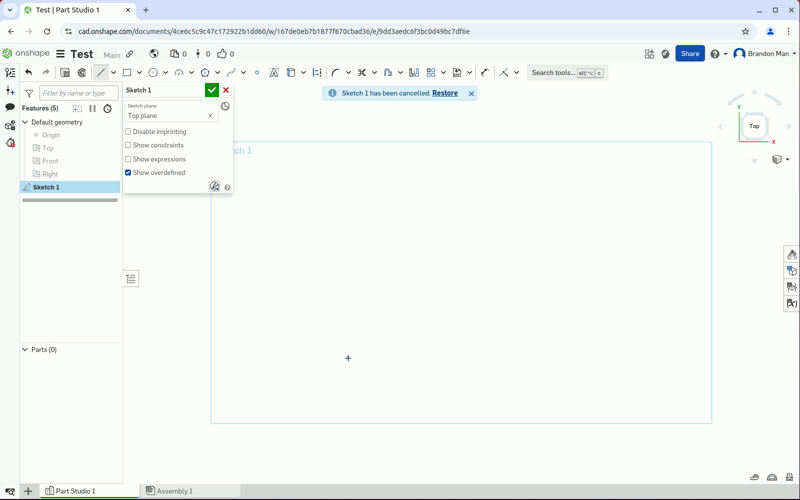
mouse_move(572, 357)
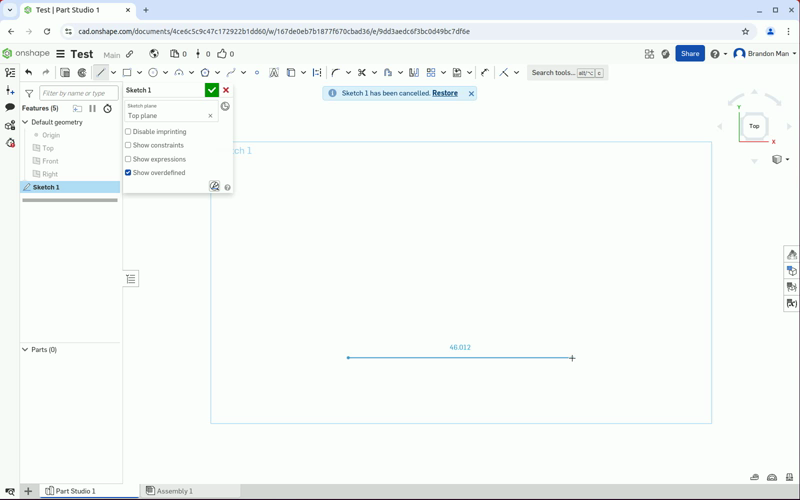
click(572, 357)
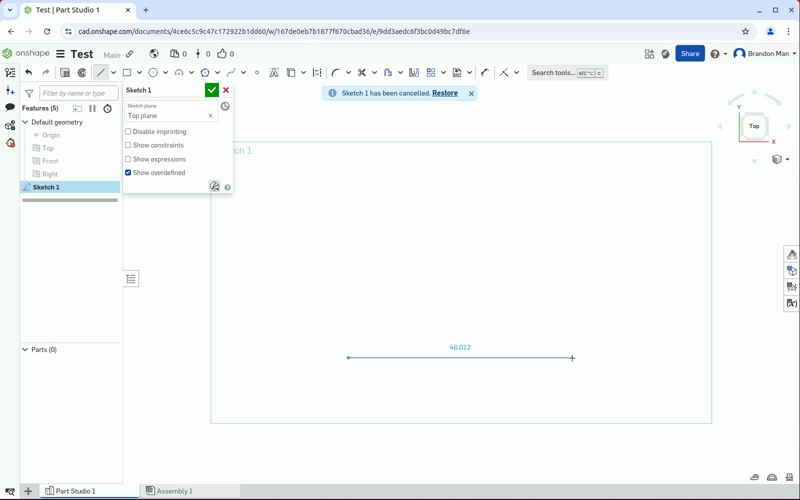
key_up(shift)
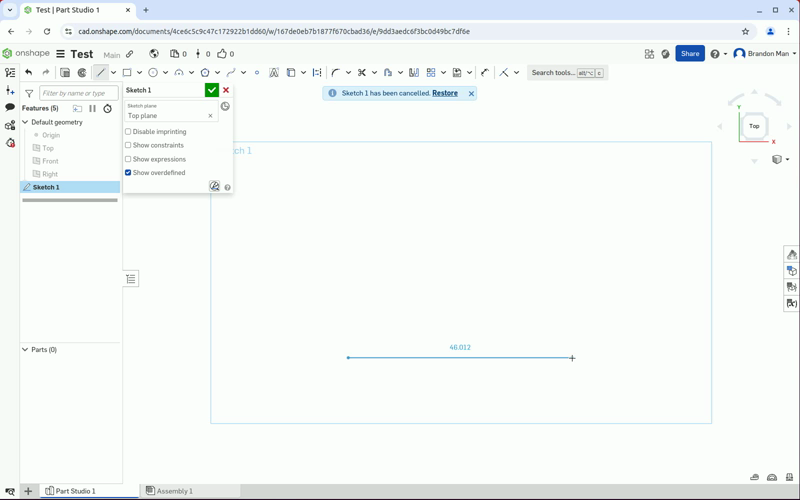
key_down(shift)
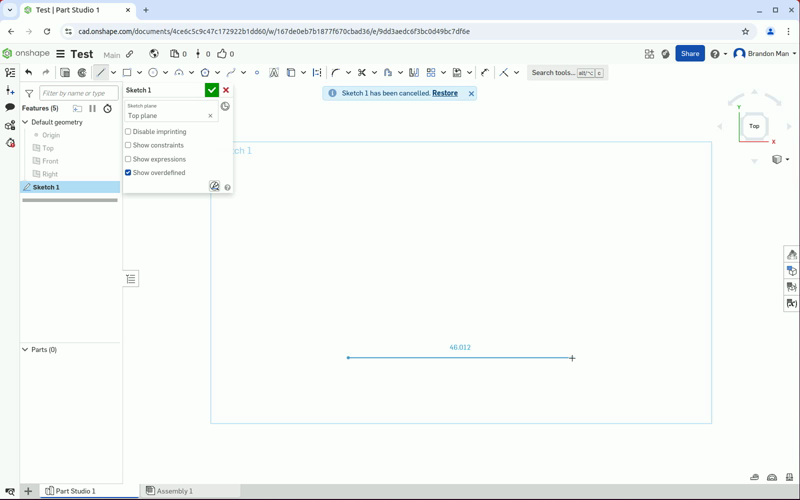
mouse_move(572, 209)
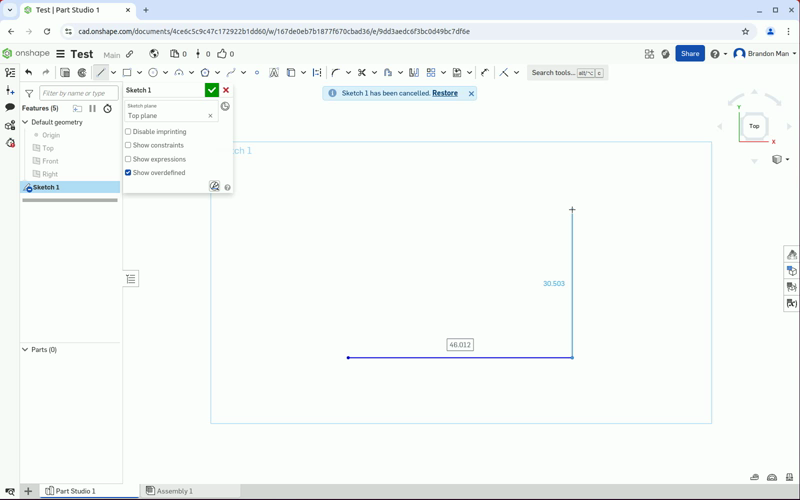
click(572, 209)
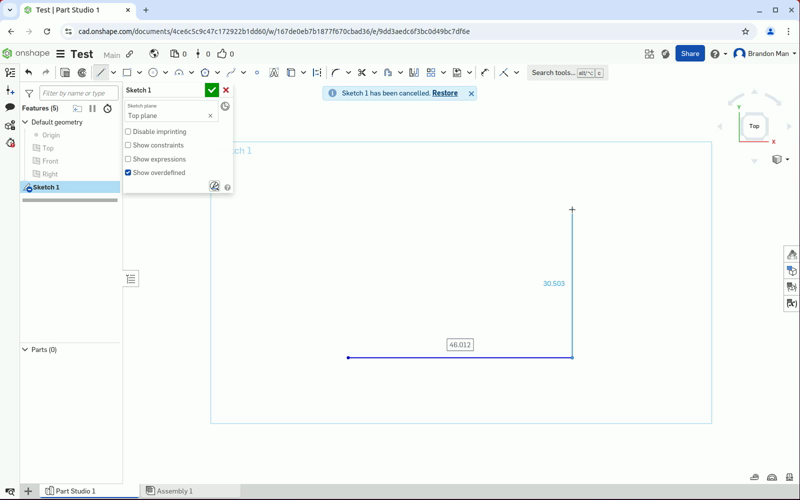
key_up(shift)
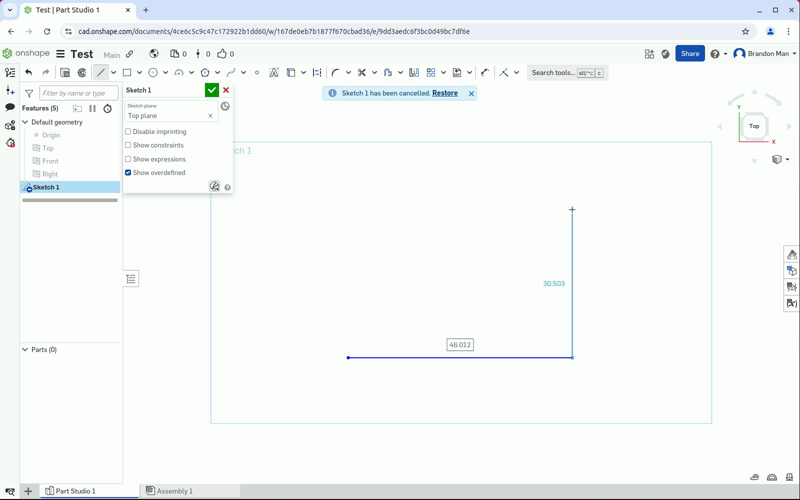
key_down(shift)
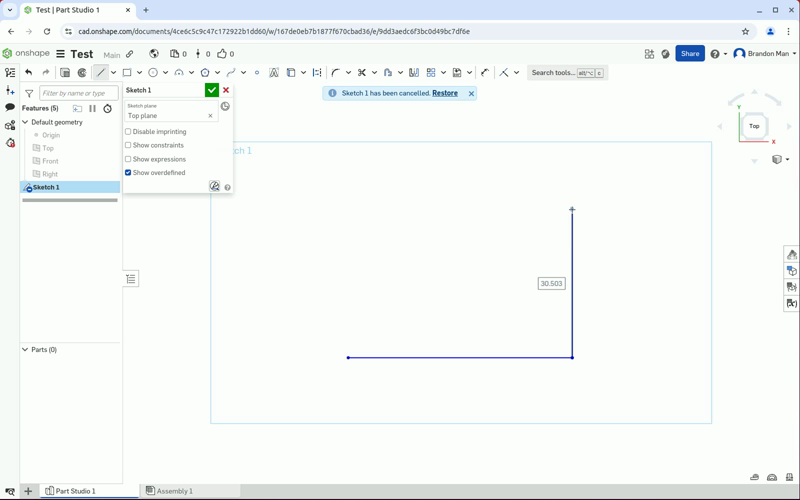
mouse_move(348, 209)
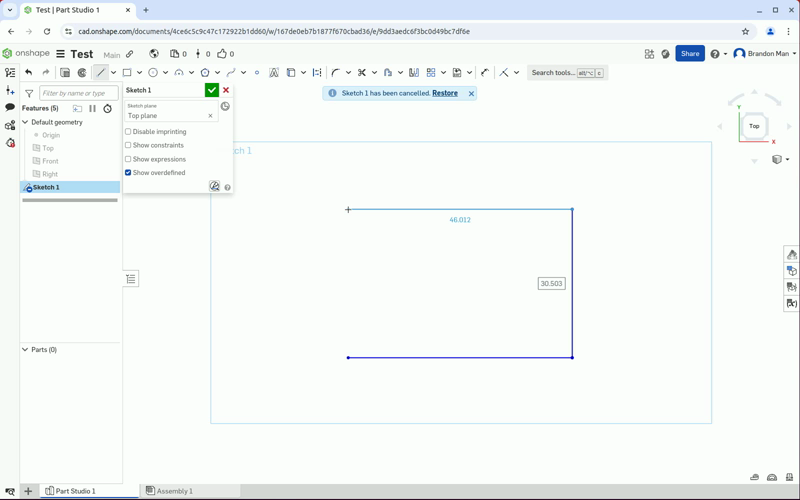
click(348, 209)
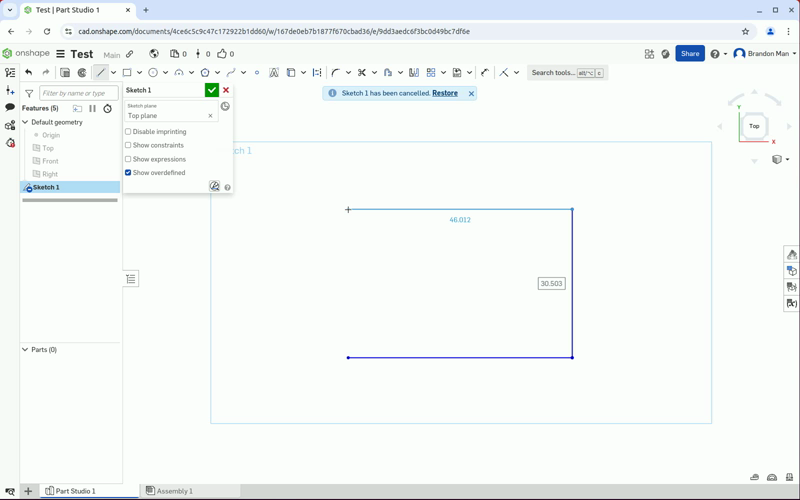
key_up(shift)
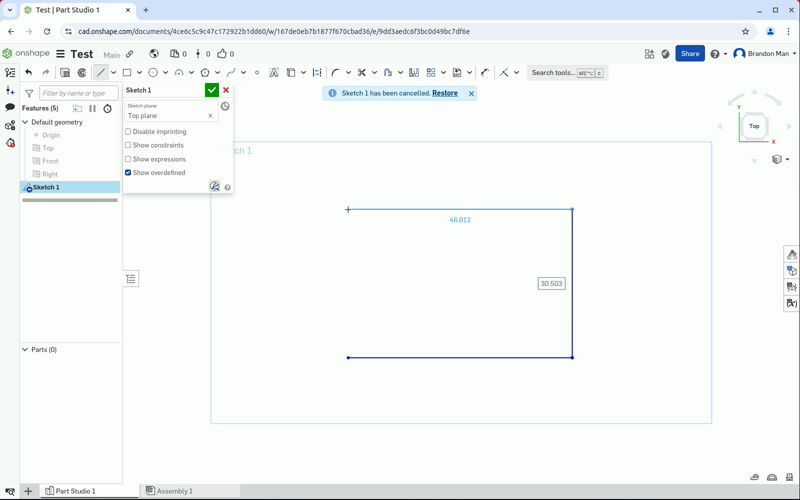
key_down(shift)
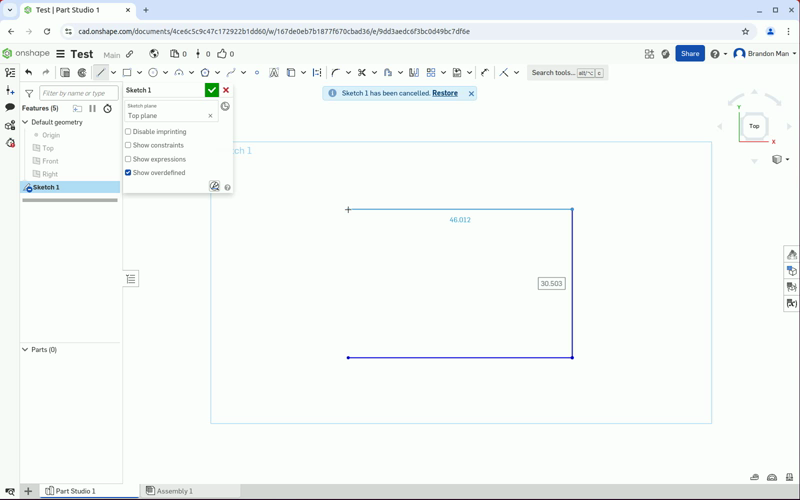
mouse_move(348, 357)
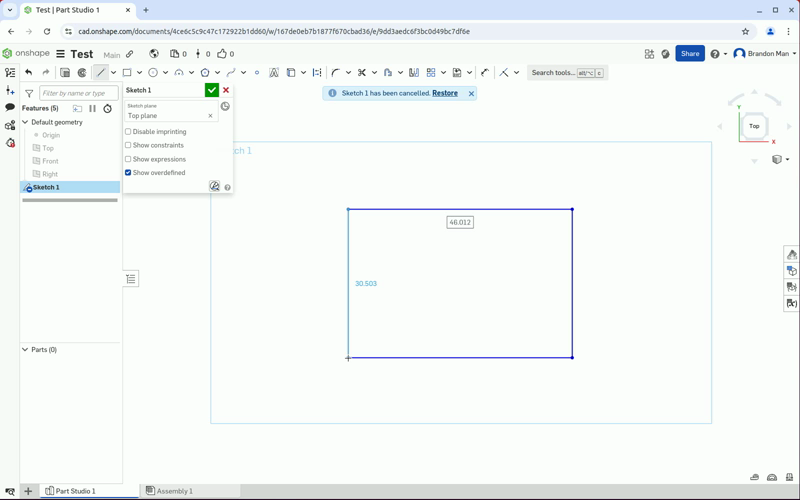
key_up(shift)
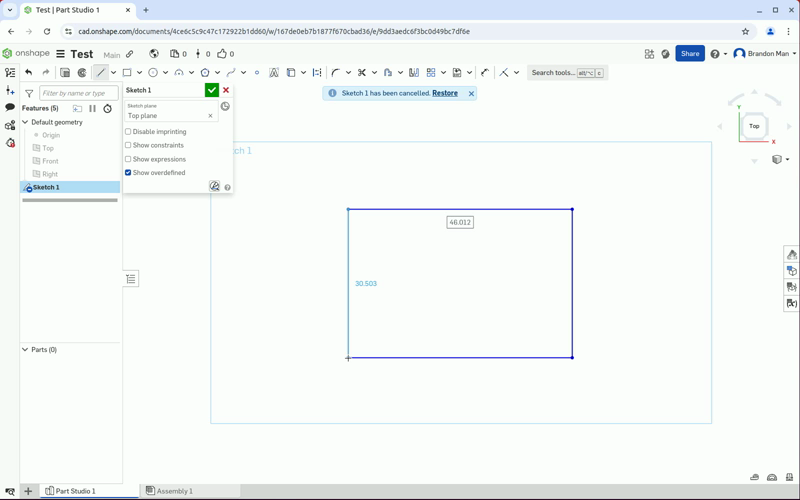
click(348, 357)
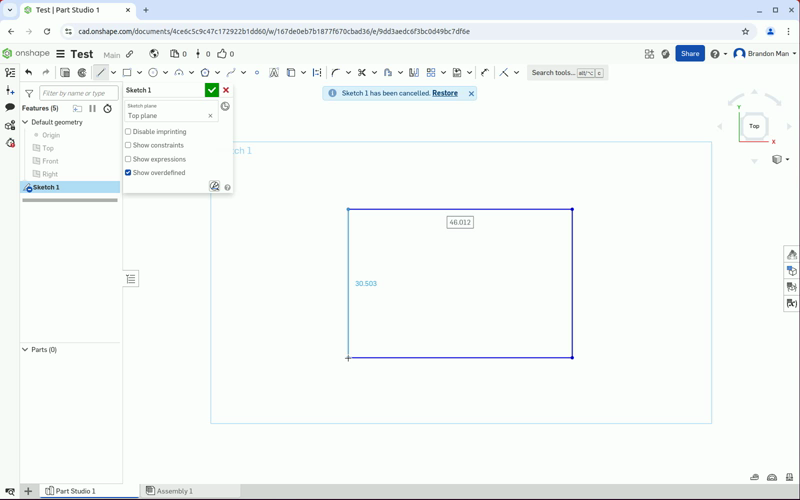
key(esc)
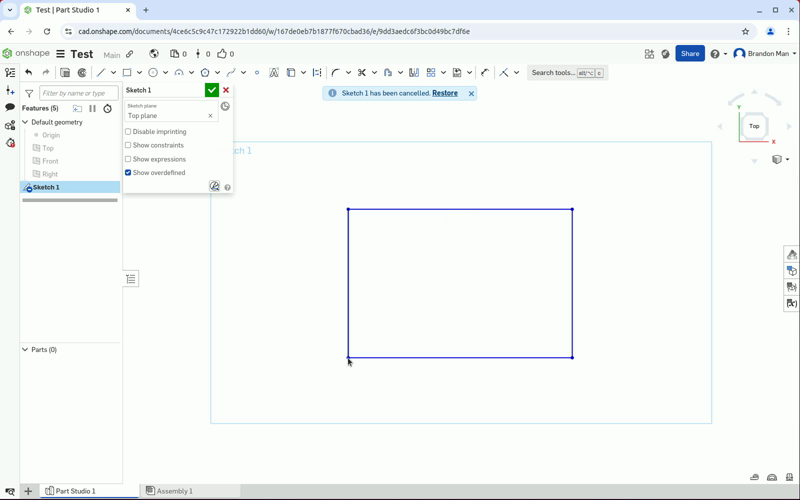
key(l)
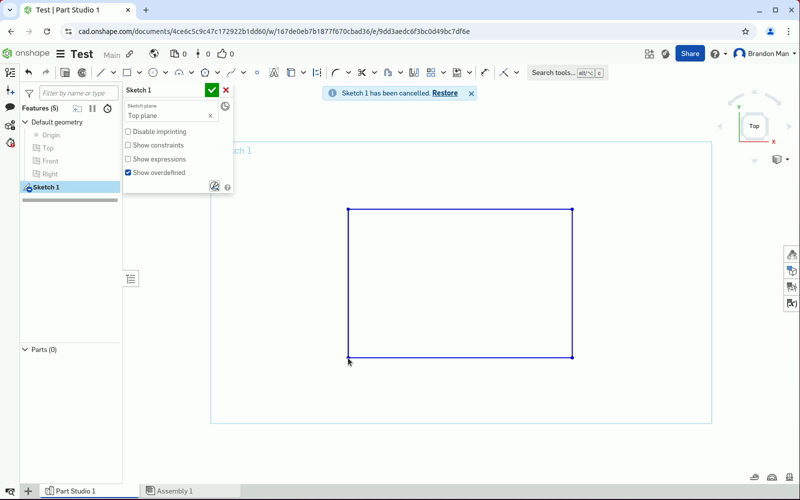
key_down(shift)
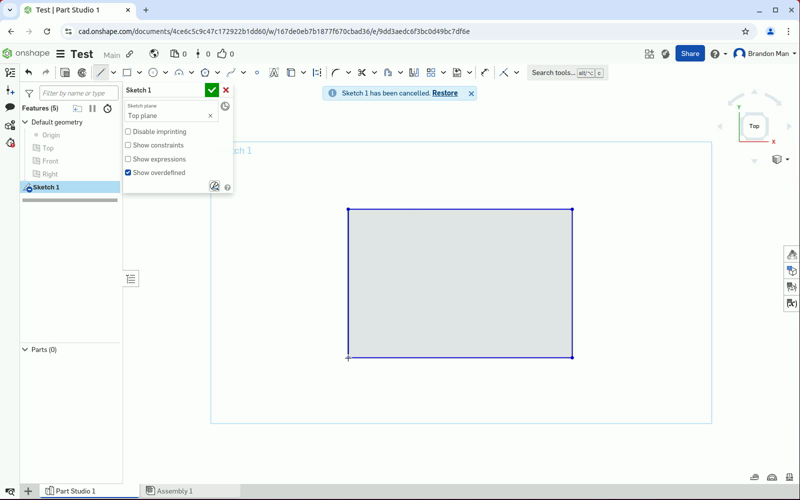
mouse_move(367, 327)
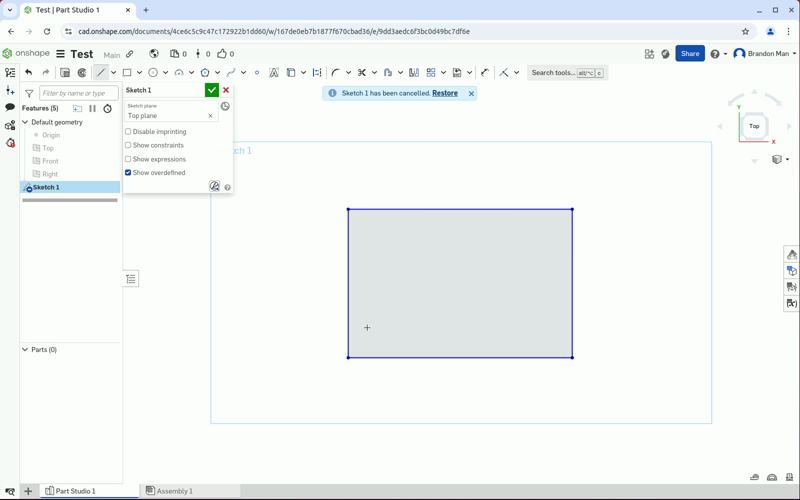
click(367, 327)
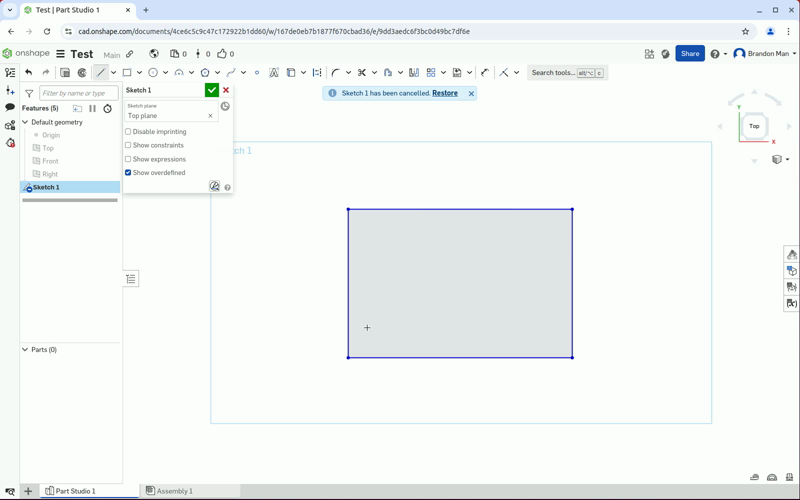
key_up(shift)
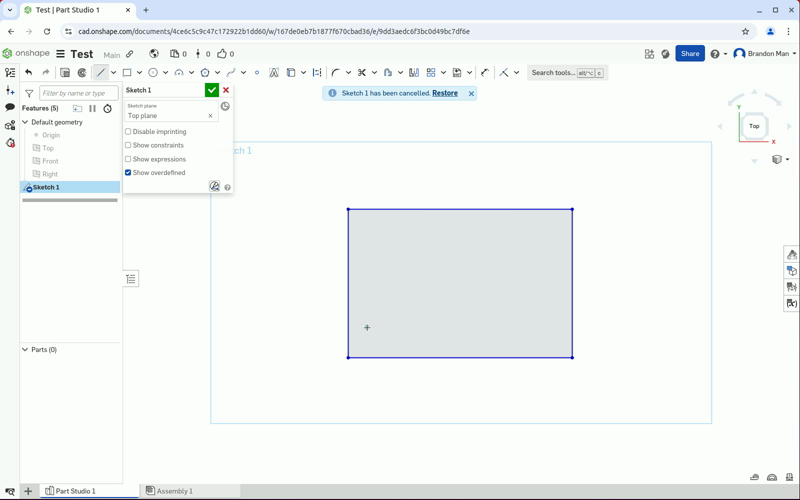
key_down(shift)
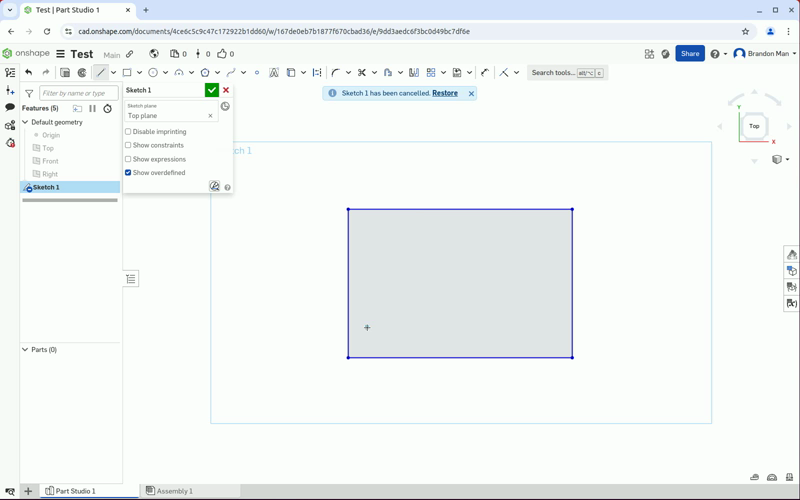
mouse_move(367, 237)
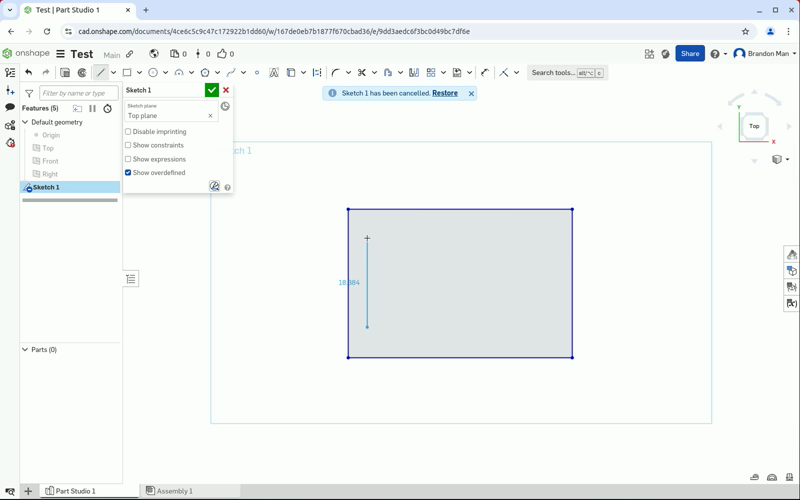
click(367, 237)
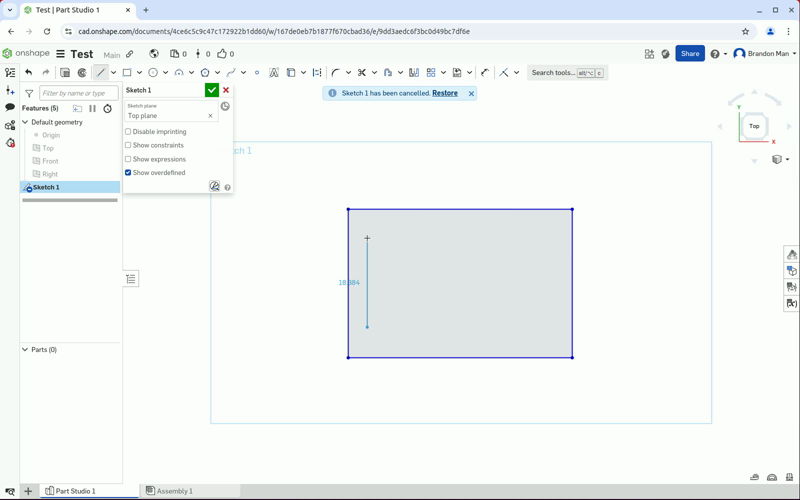
key_up(shift)
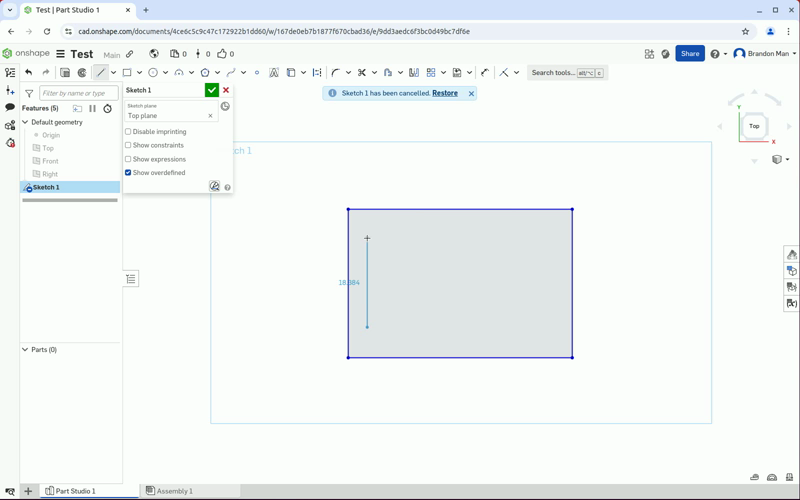
key(esc)
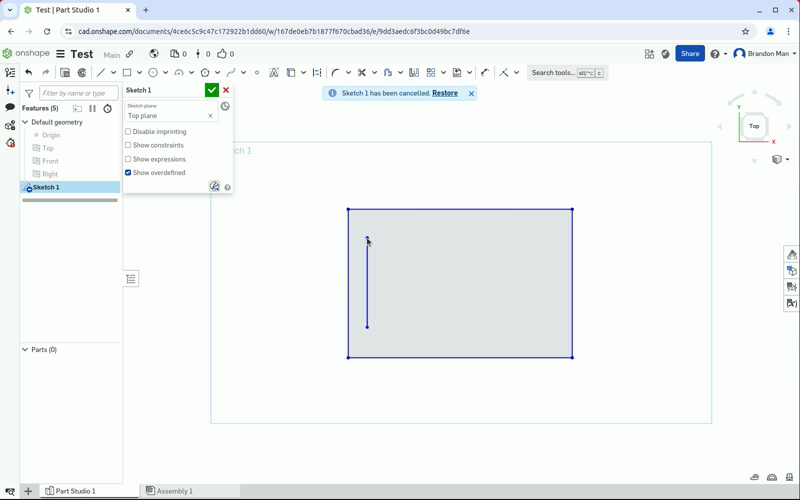
key(a)
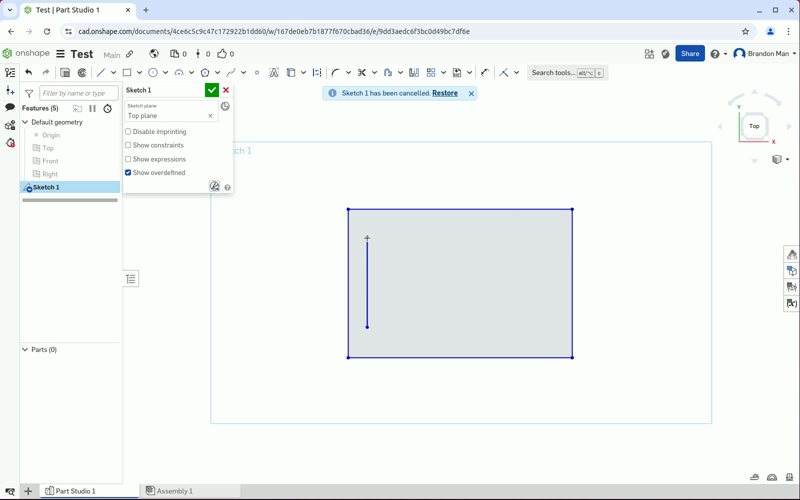
mouse_move(367, 237)
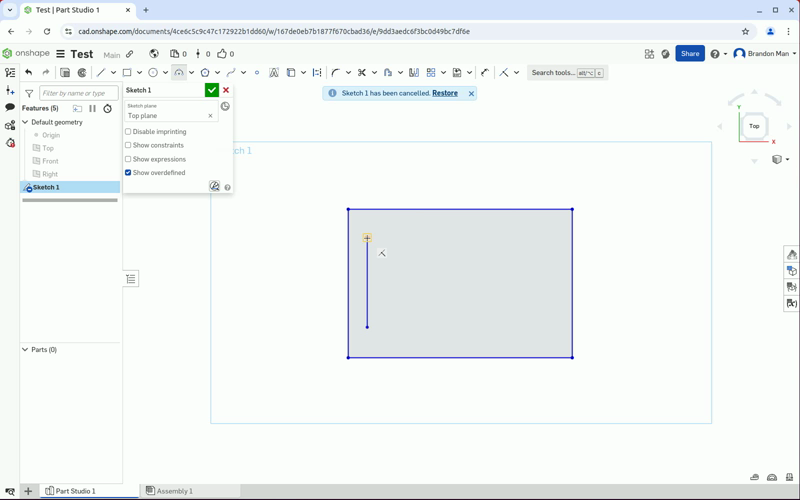
click(367, 237)
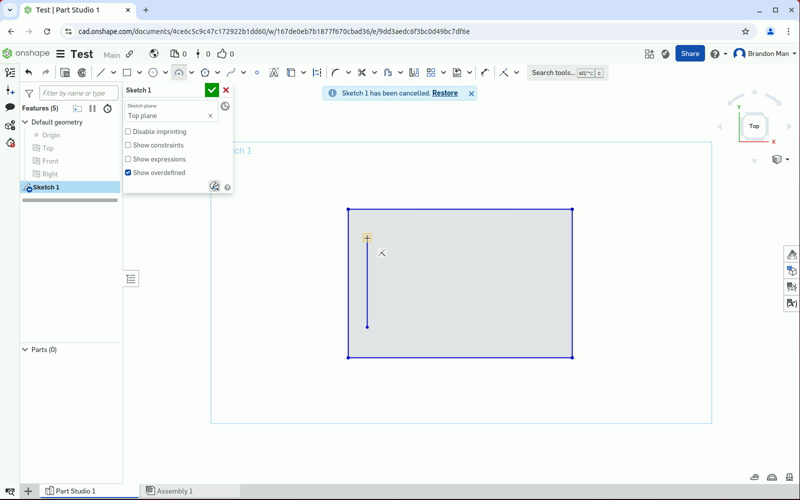
key_down(shift)
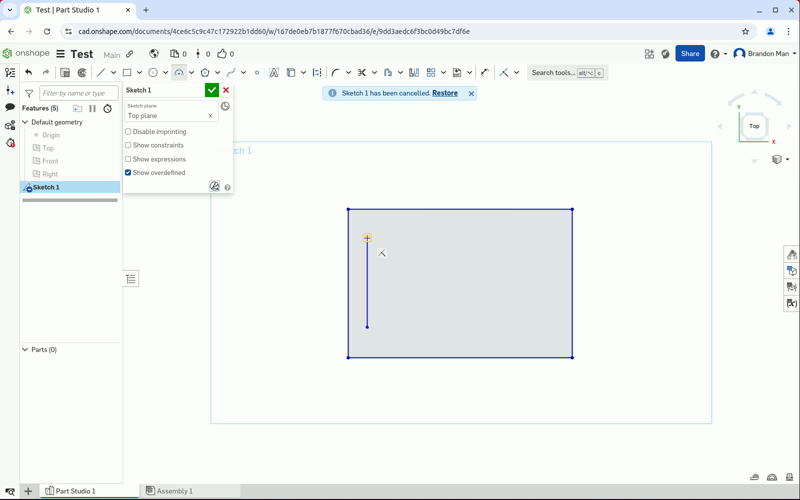
mouse_move(378, 228)
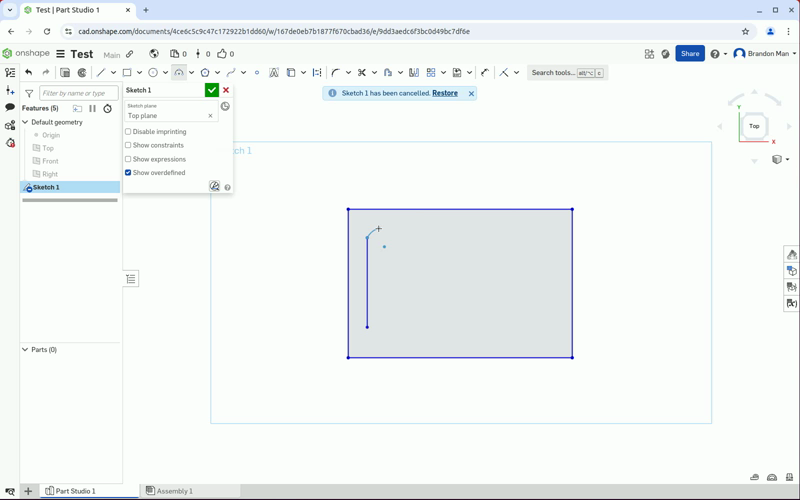
click(378, 228)
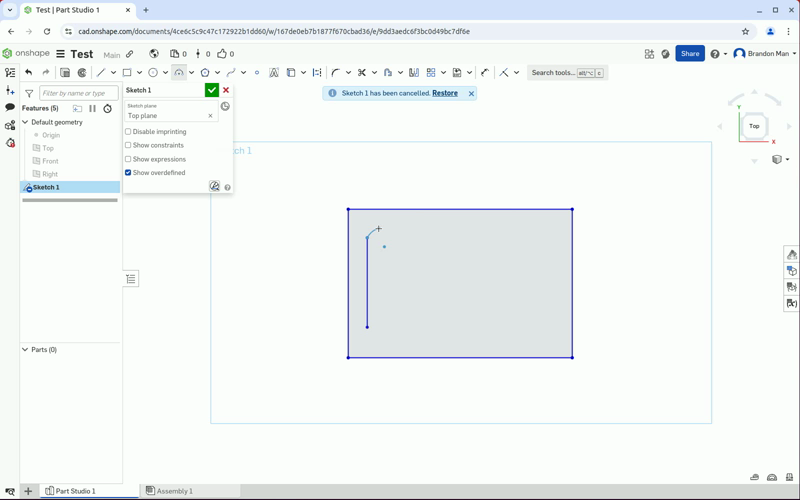
mouse_move(361, 218)
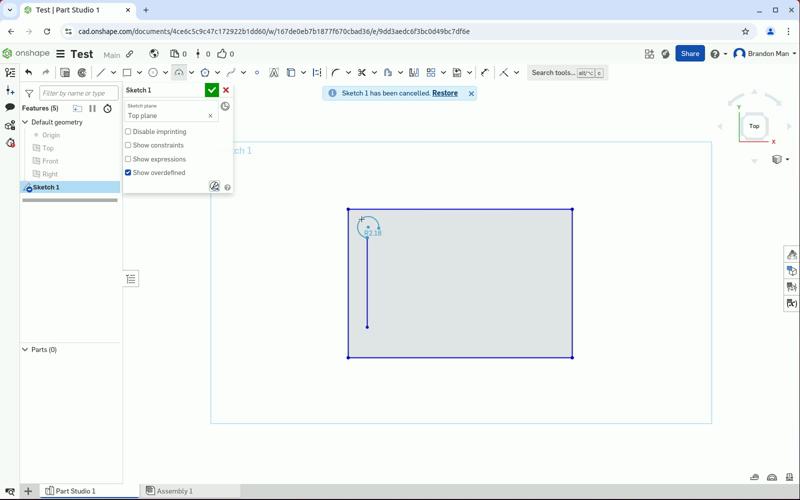
click(361, 218)
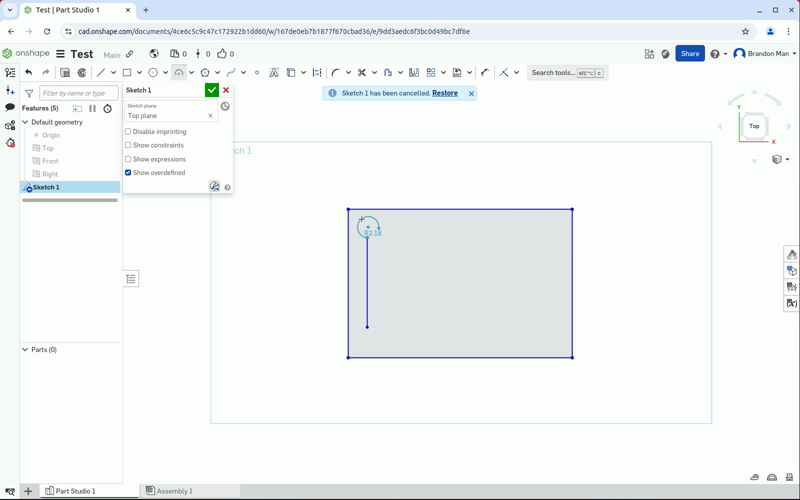
key_up(shift)
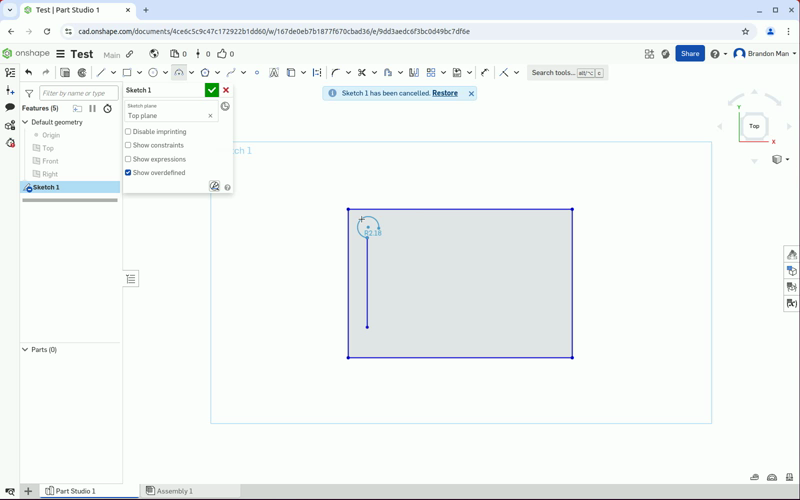
key(esc)
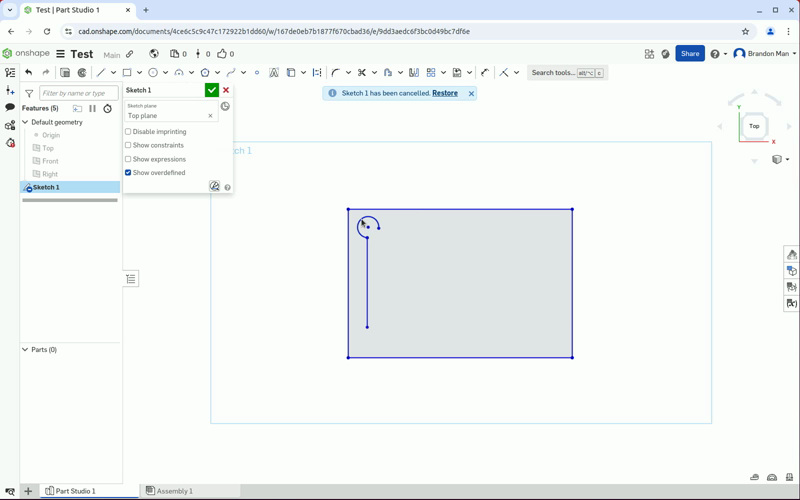
key(l)
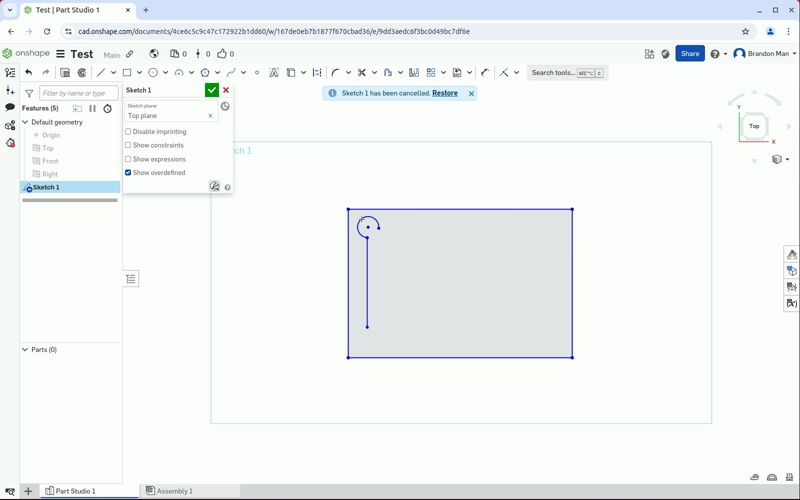
mouse_move(378, 228)
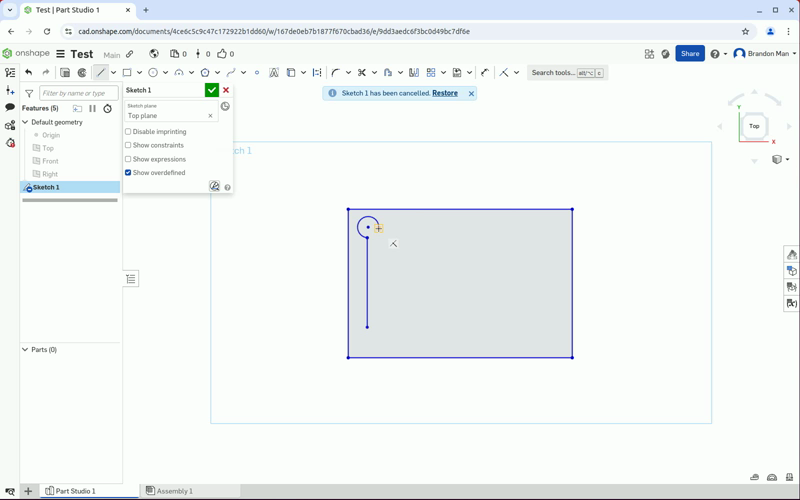
click(378, 228)
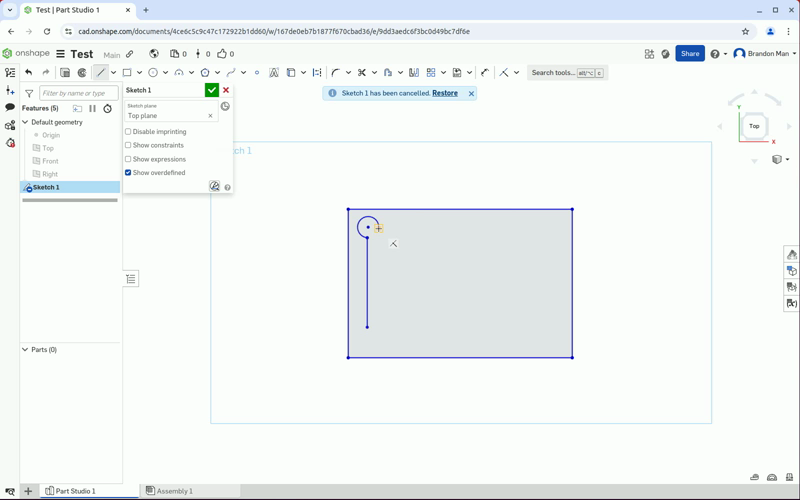
key_down(shift)
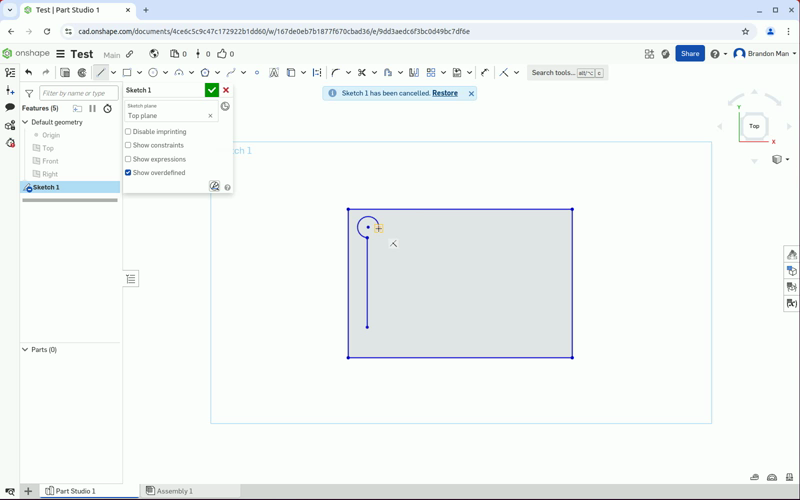
mouse_move(541, 228)
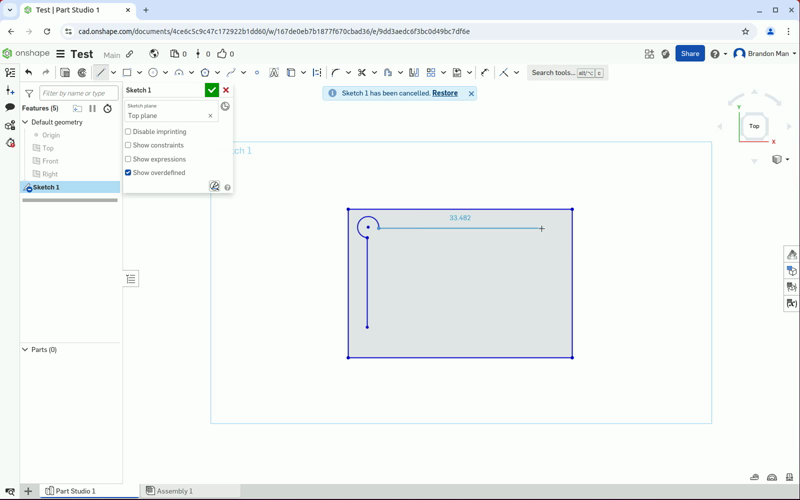
click(541, 228)
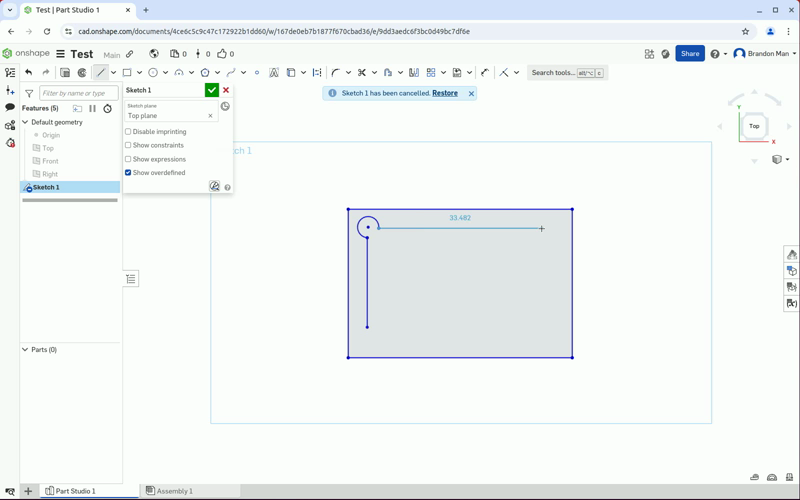
key_up(shift)
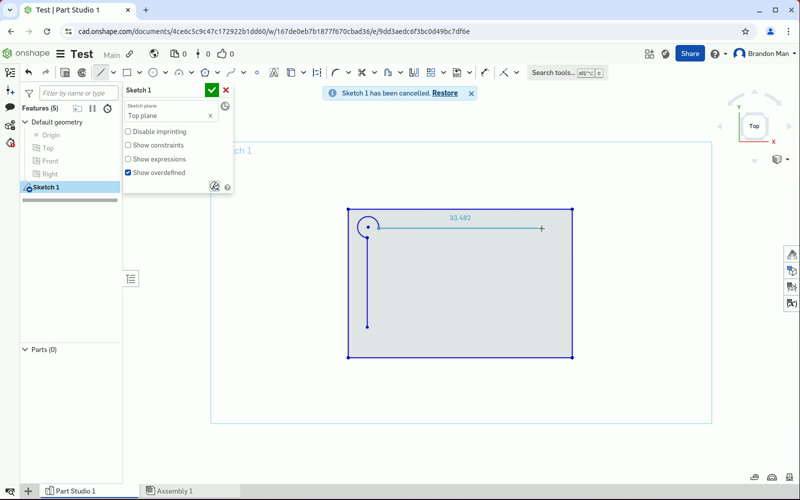
key(esc)
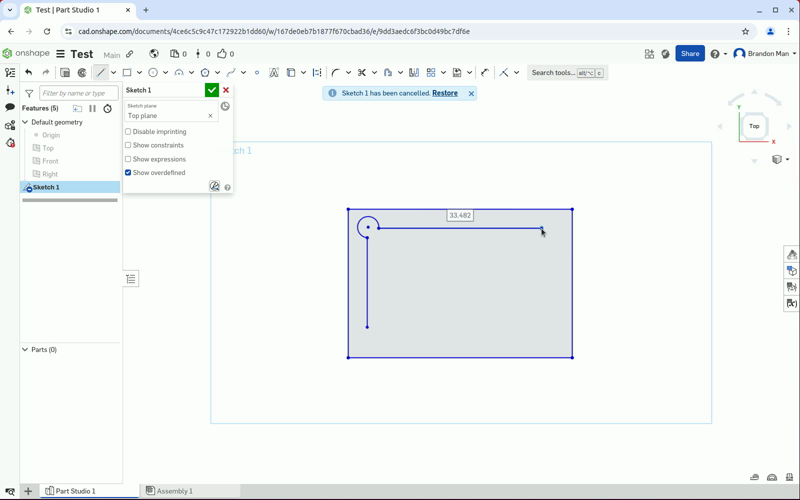
key(a)
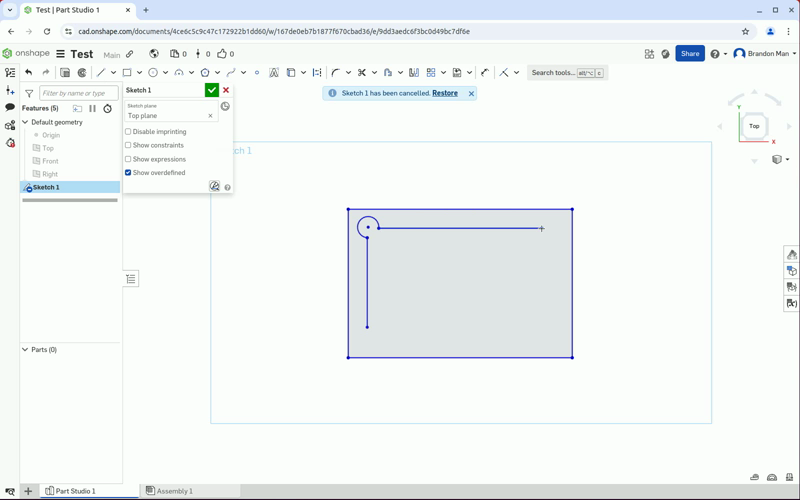
mouse_move(541, 228)
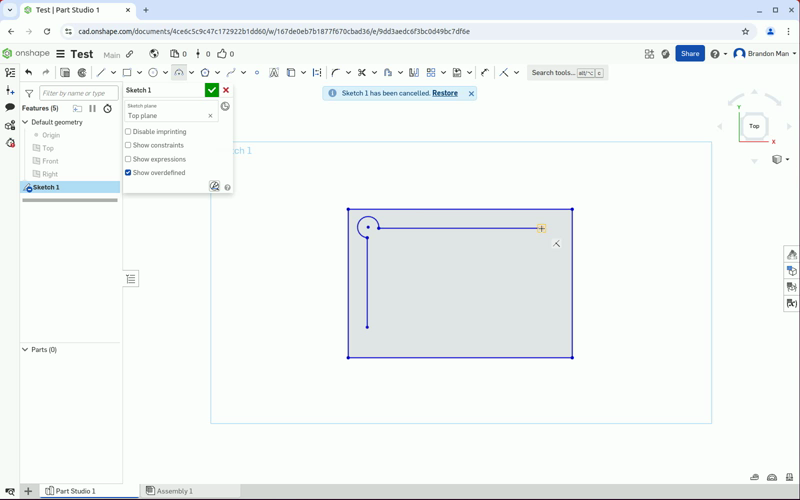
click(541, 228)
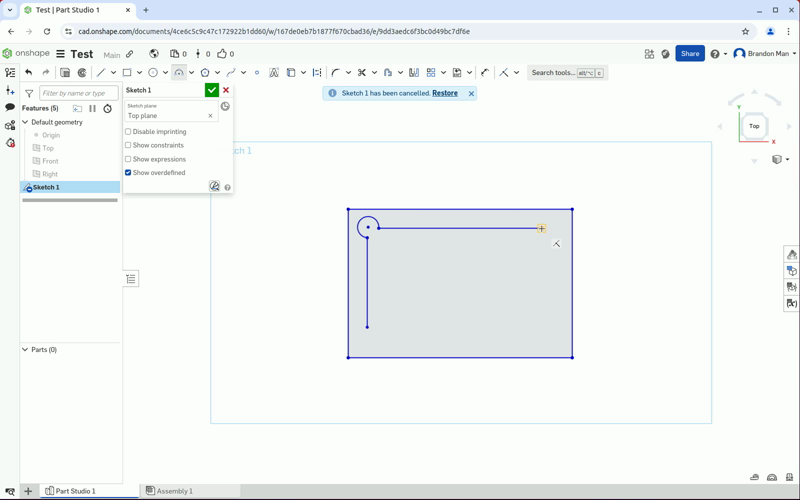
key_down(shift)
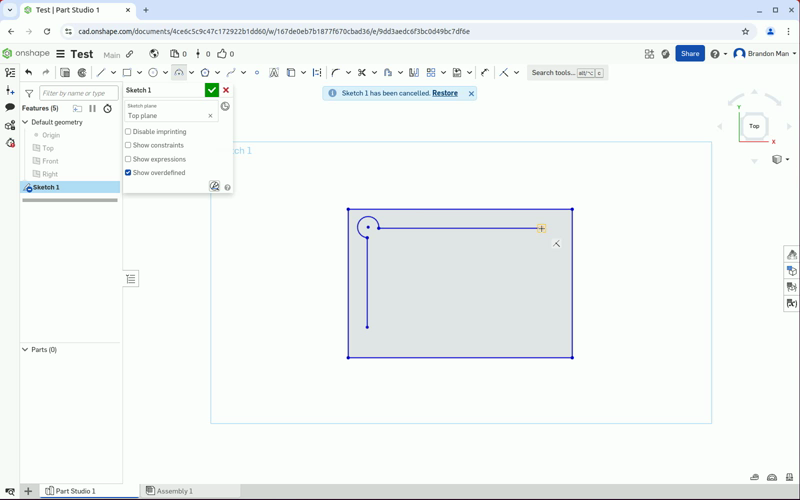
mouse_move(553, 237)
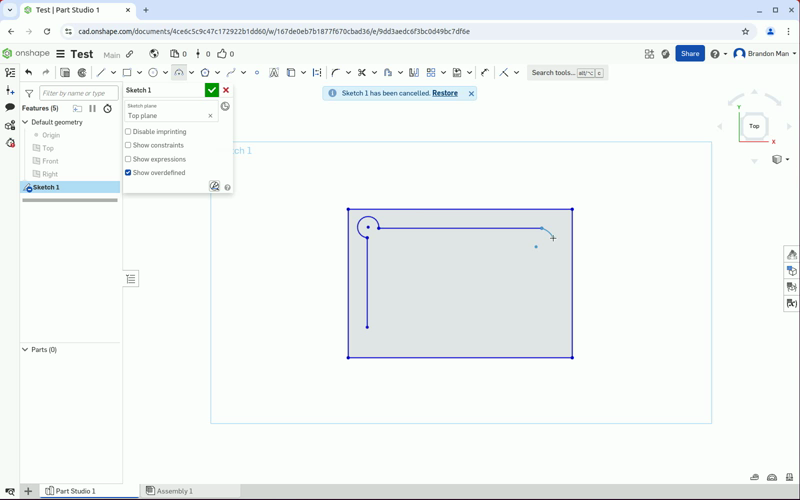
click(553, 237)
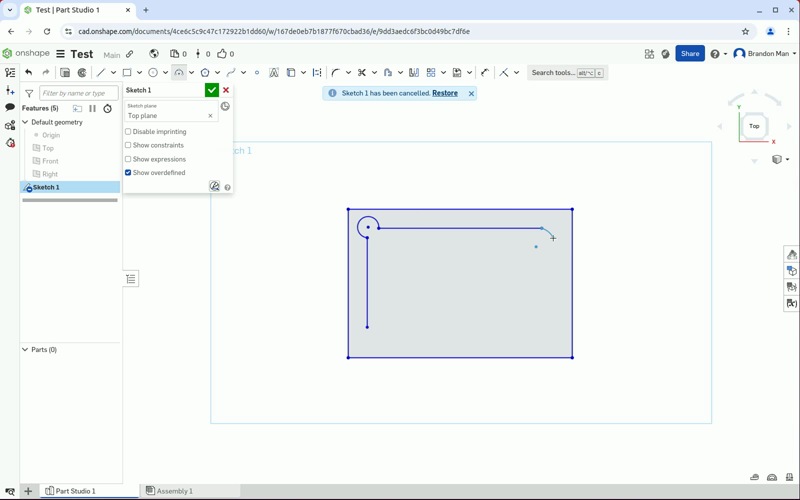
mouse_move(558, 218)
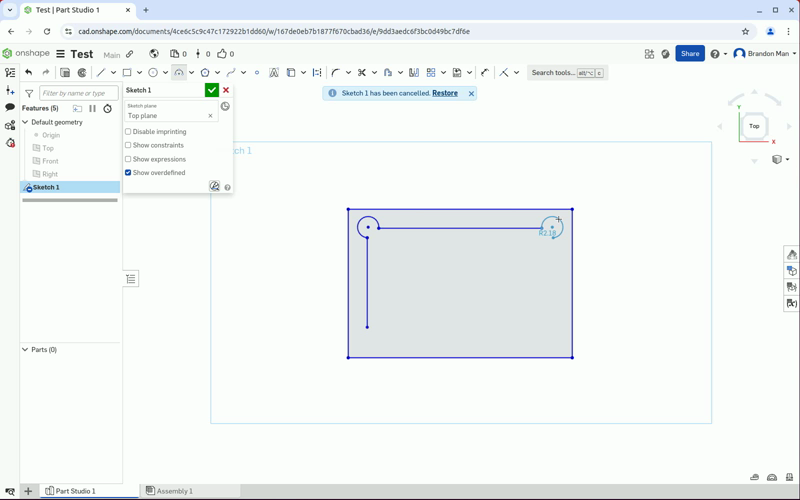
click(558, 218)
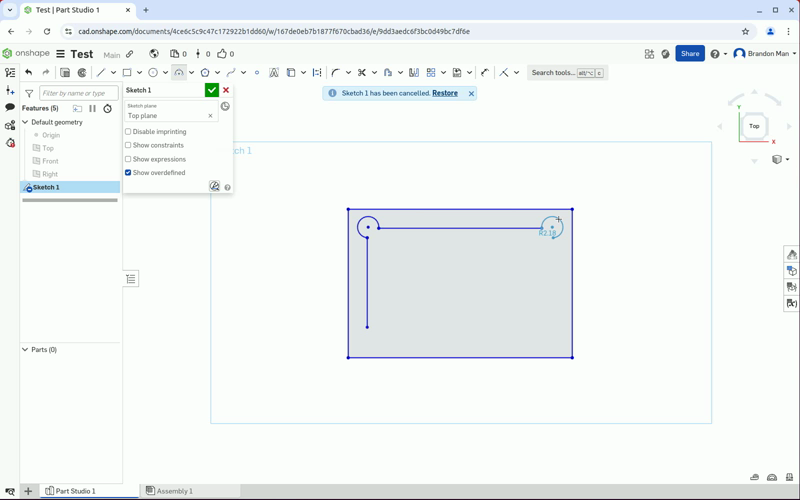
key_up(shift)
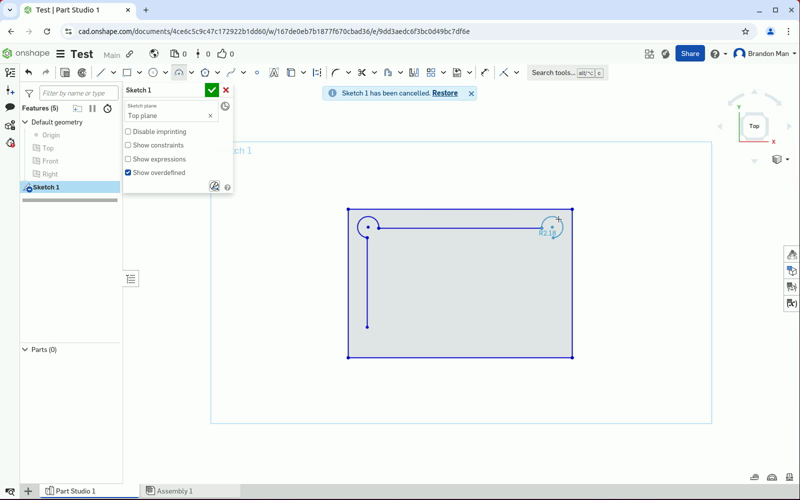
key(esc)
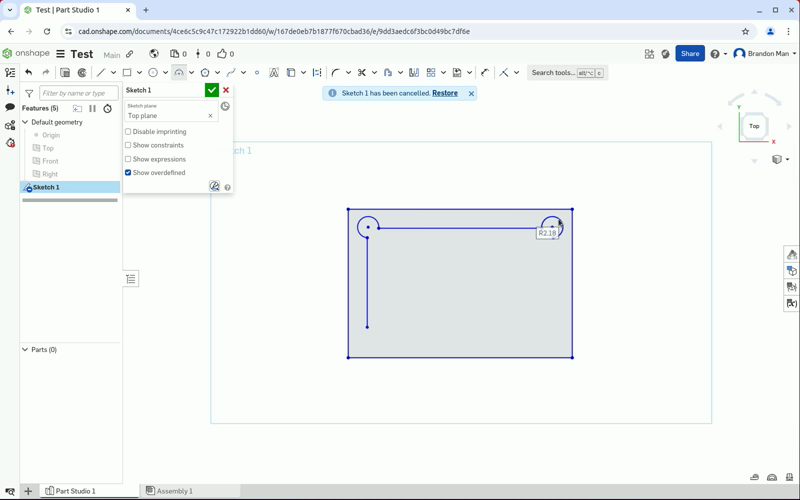
key(l)
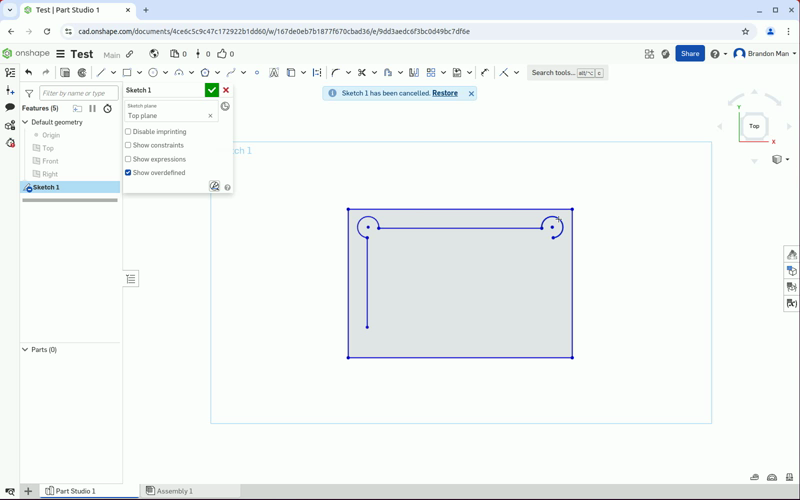
mouse_move(553, 237)
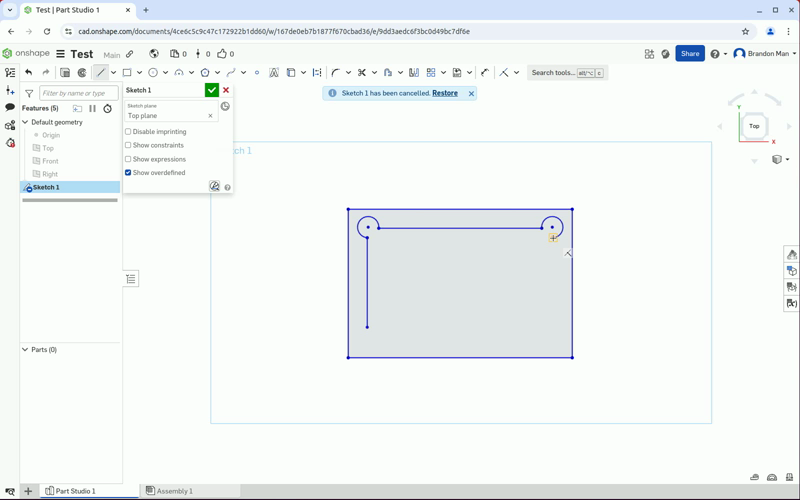
click(553, 237)
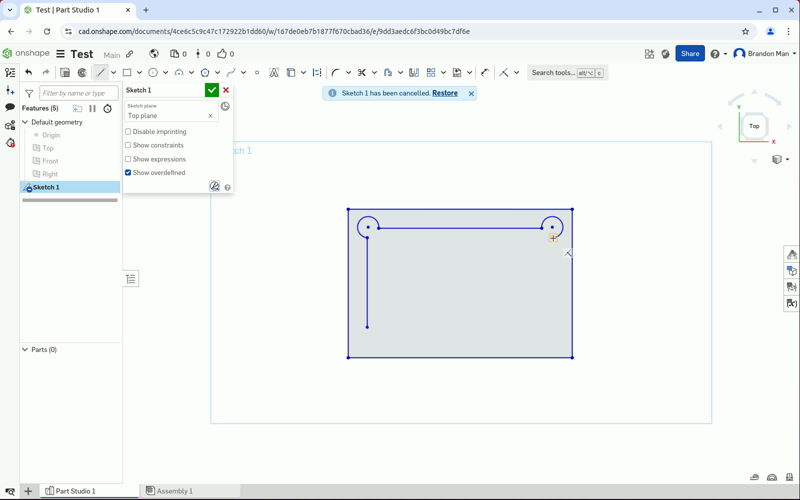
key_down(shift)
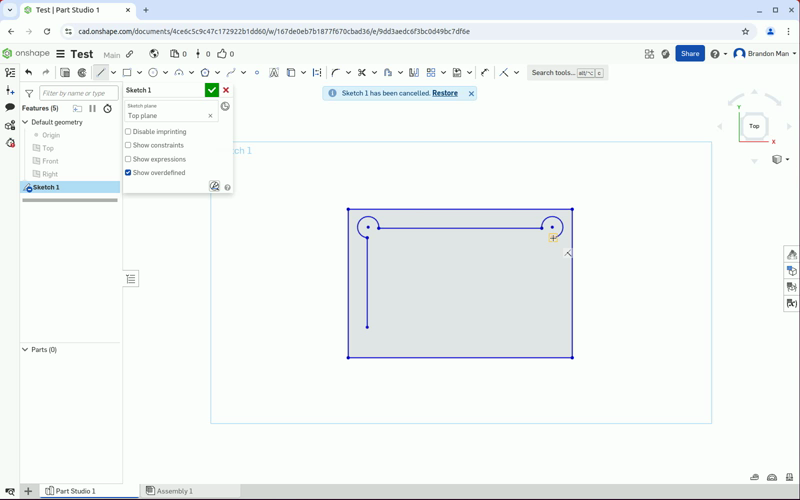
mouse_move(553, 327)
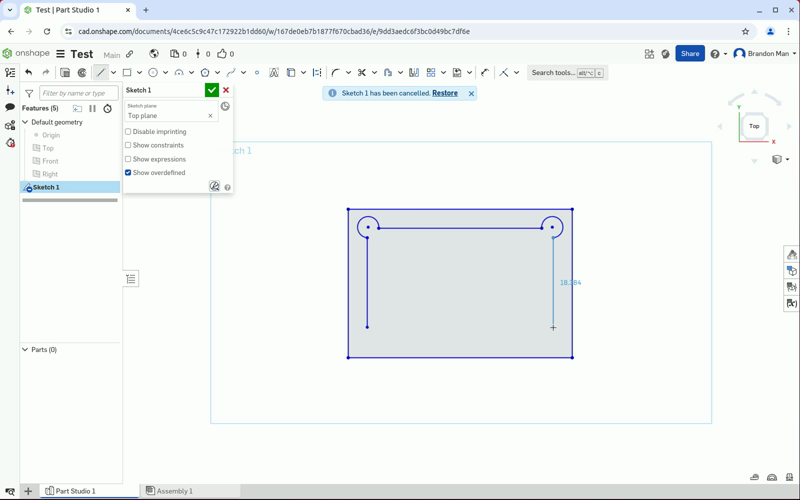
click(553, 327)
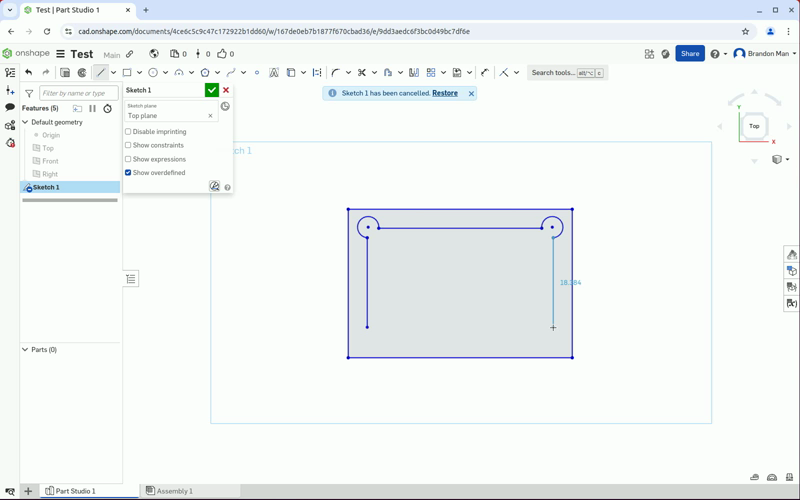
key_up(shift)
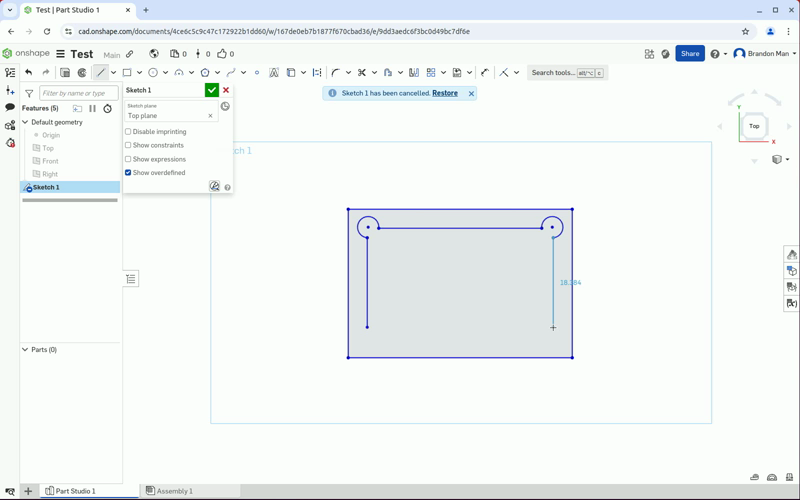
key(esc)
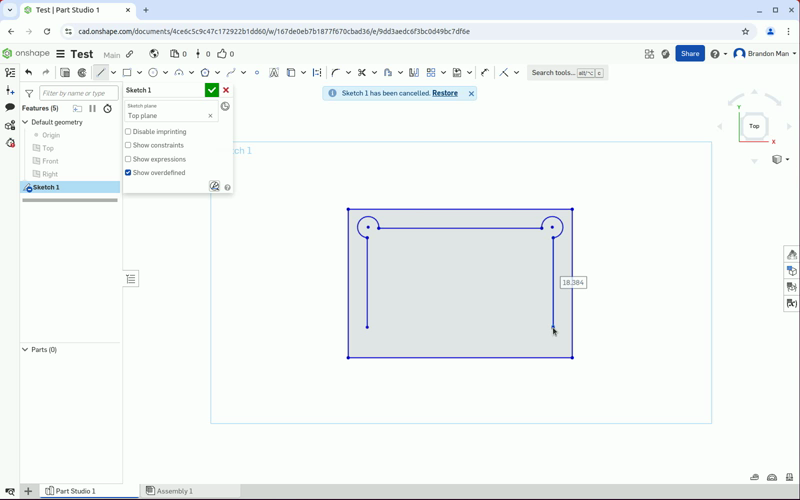
key(a)
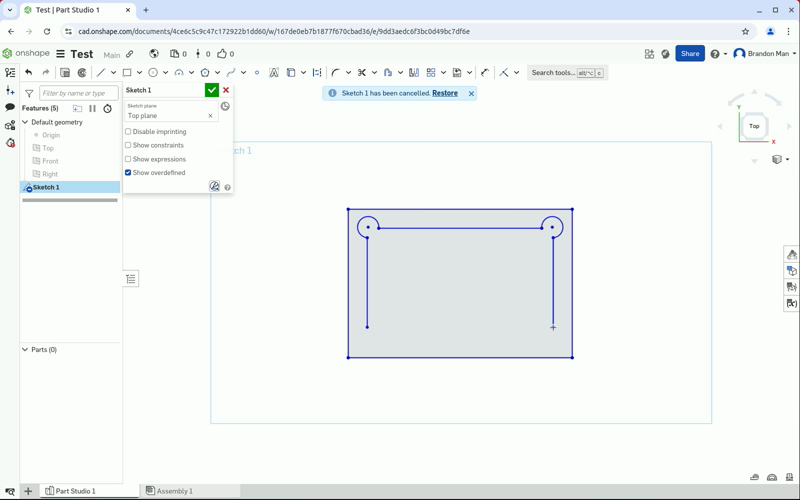
mouse_move(553, 327)
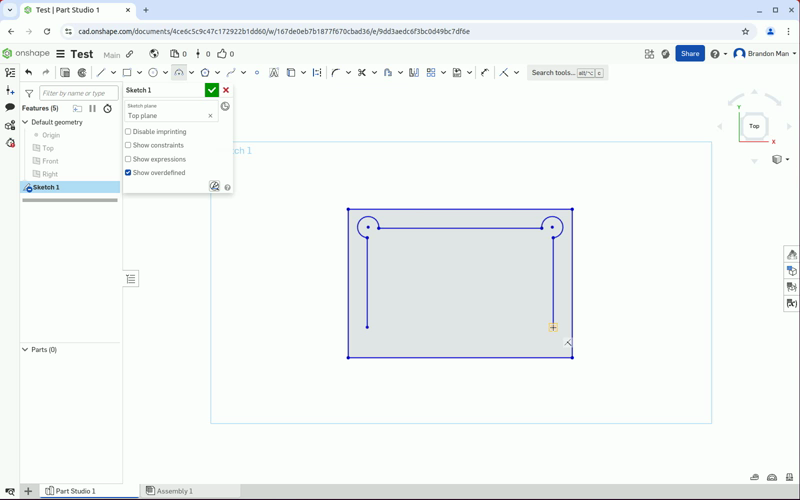
click(553, 327)
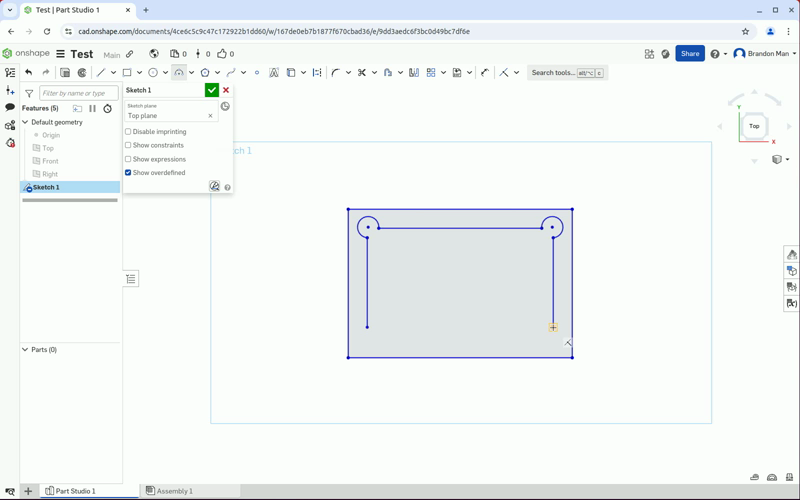
key_down(shift)
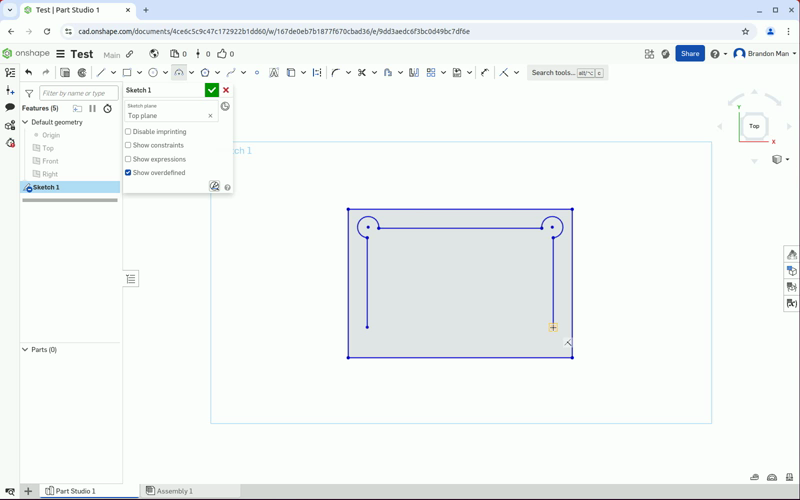
mouse_move(541, 339)
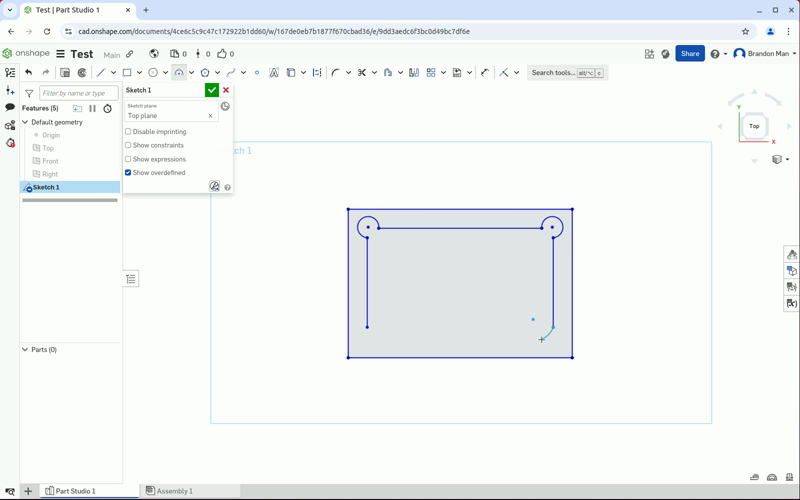
click(541, 339)
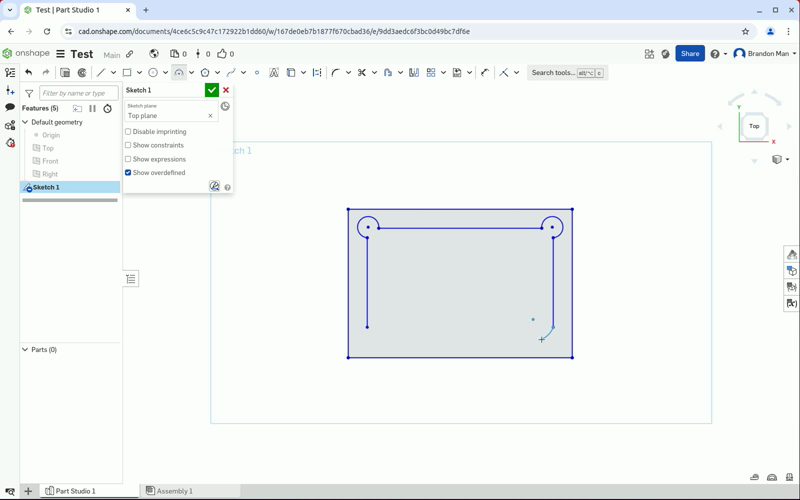
mouse_move(561, 347)
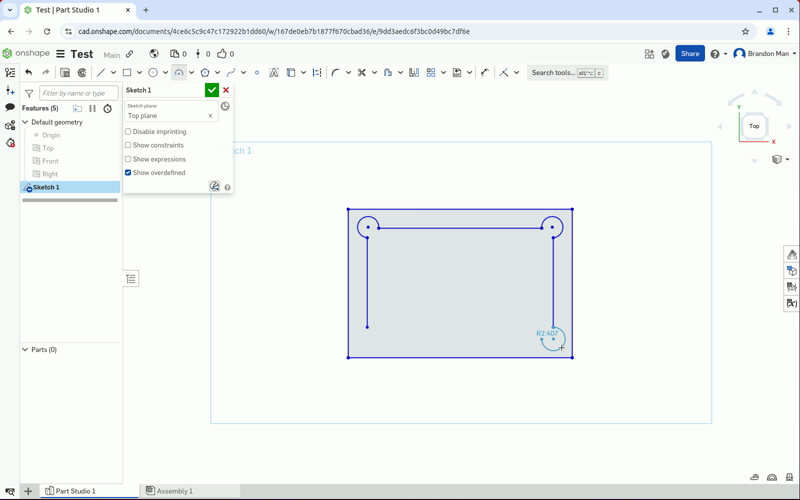
click(561, 347)
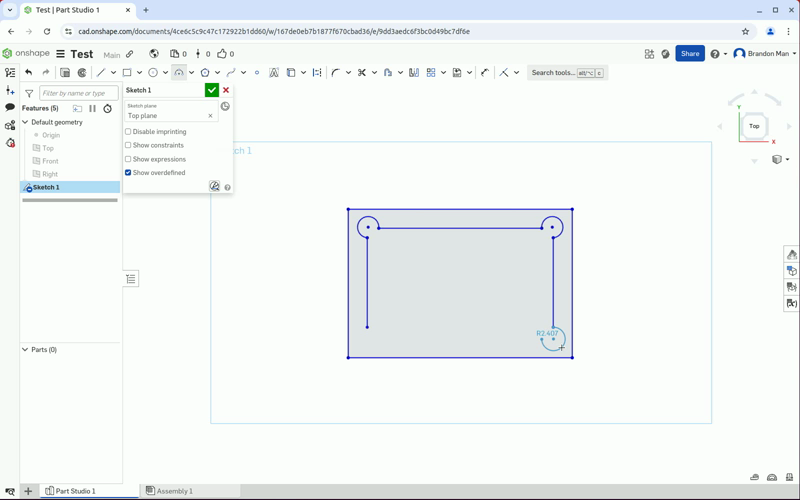
key_up(shift)
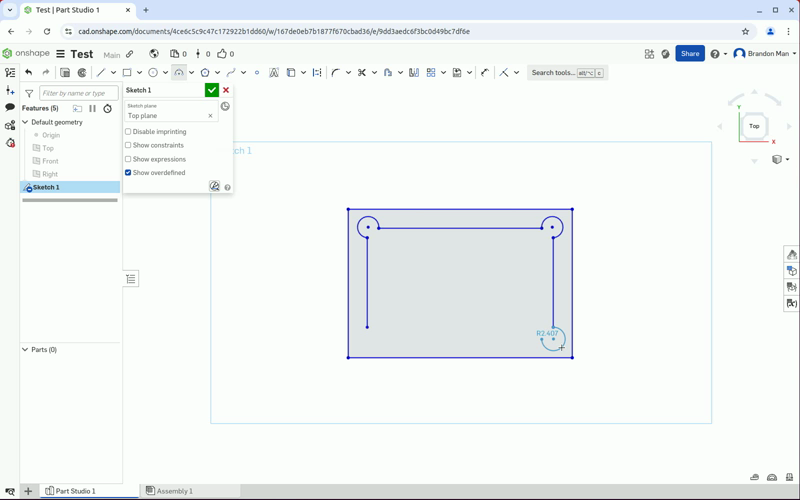
key(esc)
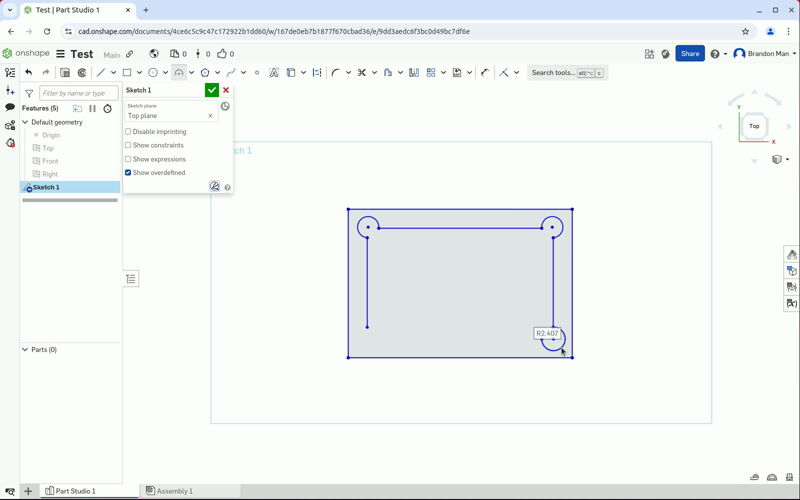
key(l)
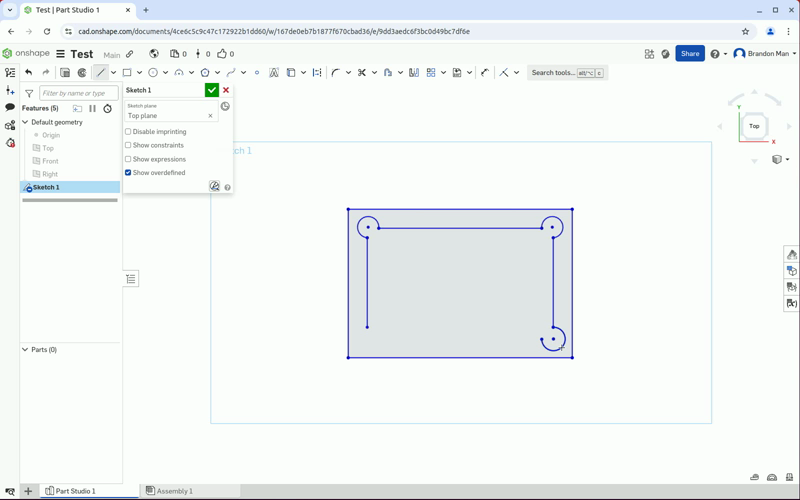
mouse_move(541, 339)
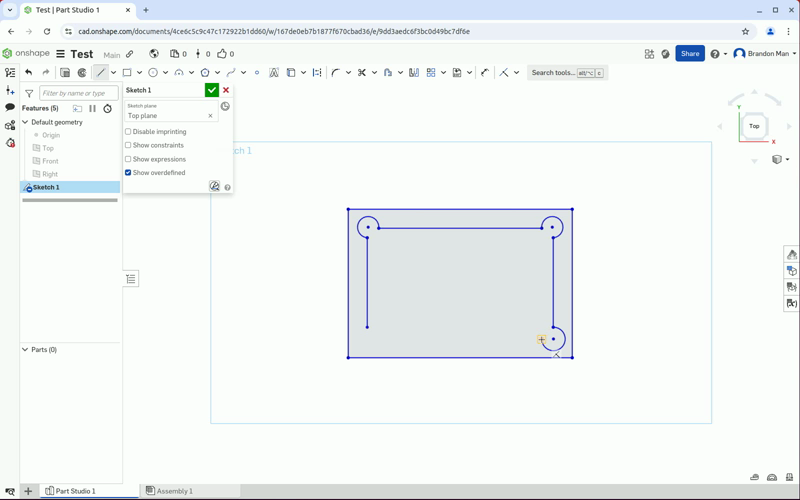
click(541, 339)
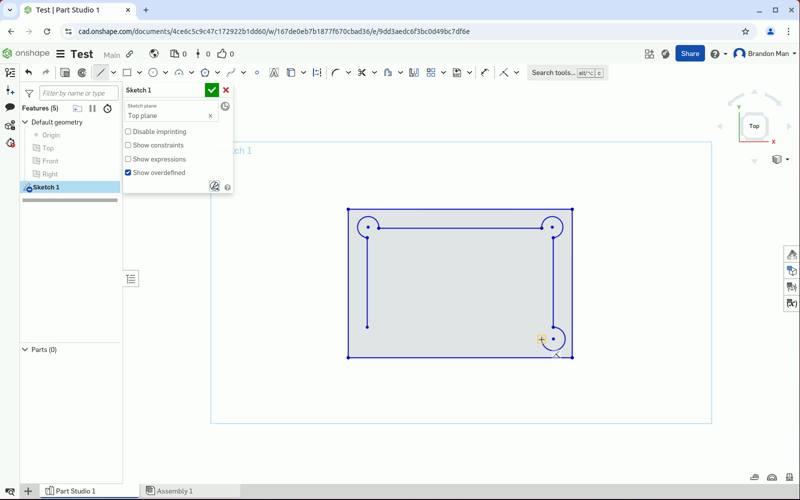
key_down(shift)
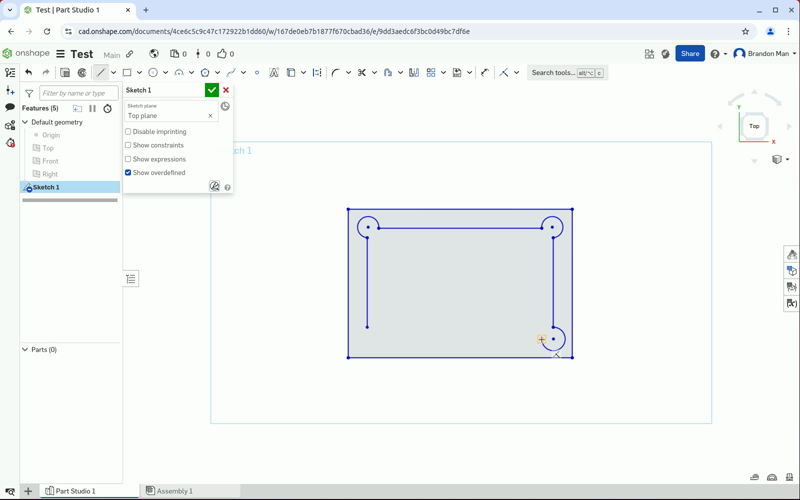
mouse_move(378, 339)
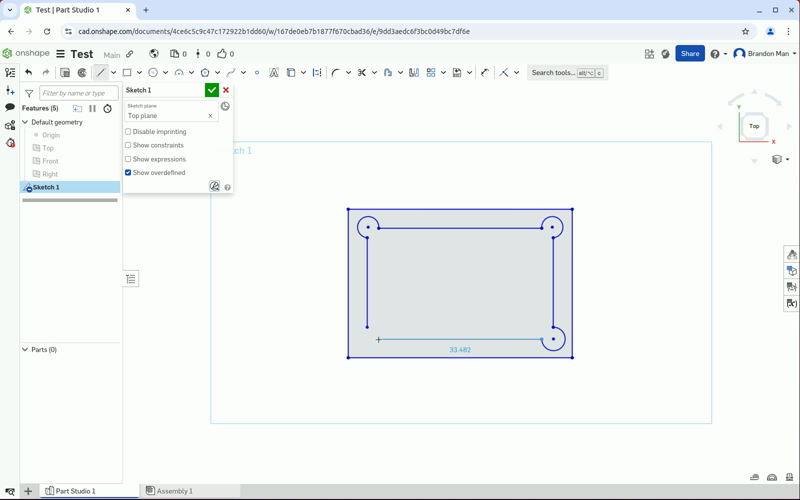
click(378, 339)
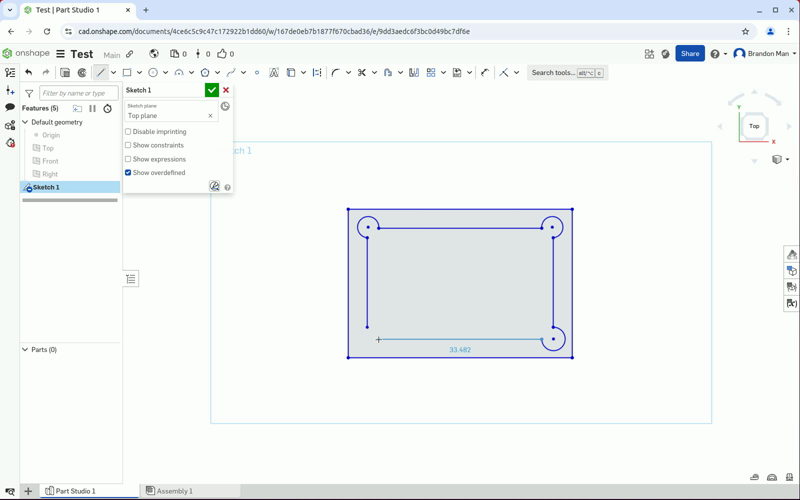
key_up(shift)
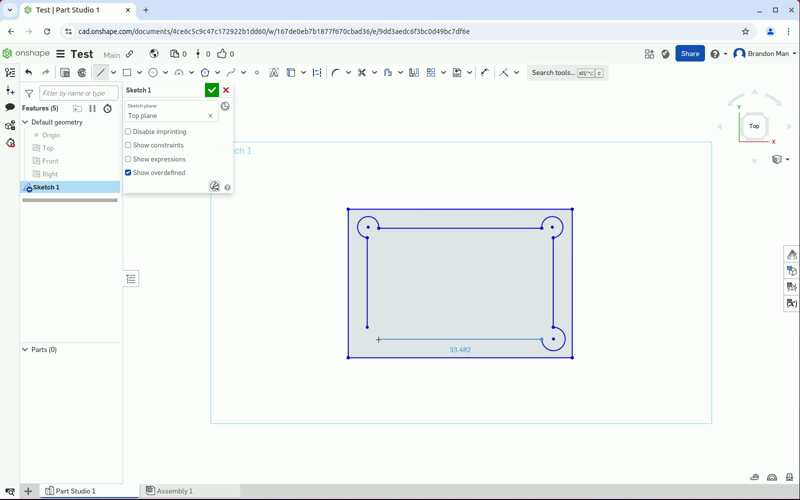
key(esc)
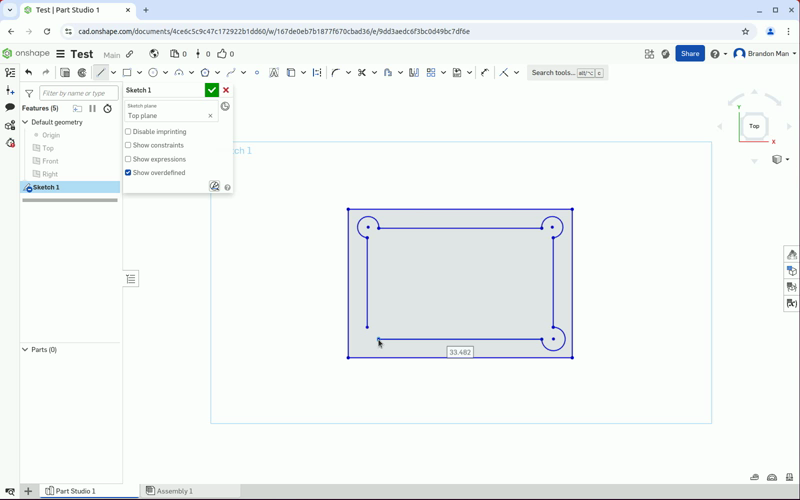
key(a)
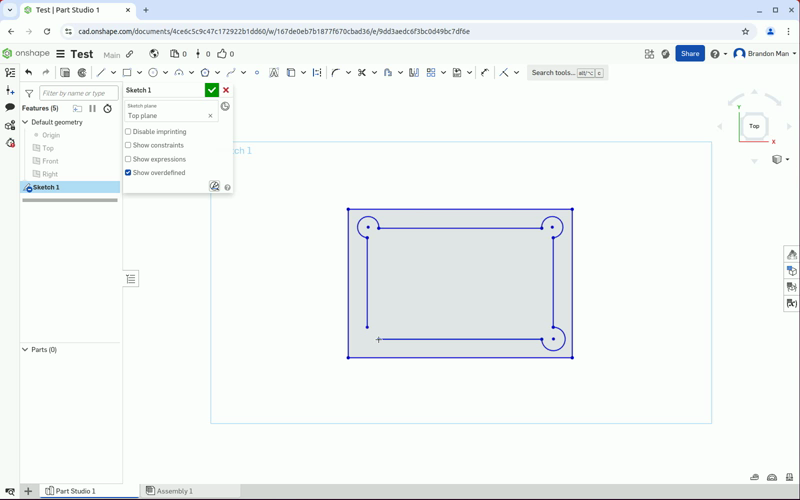
mouse_move(378, 339)
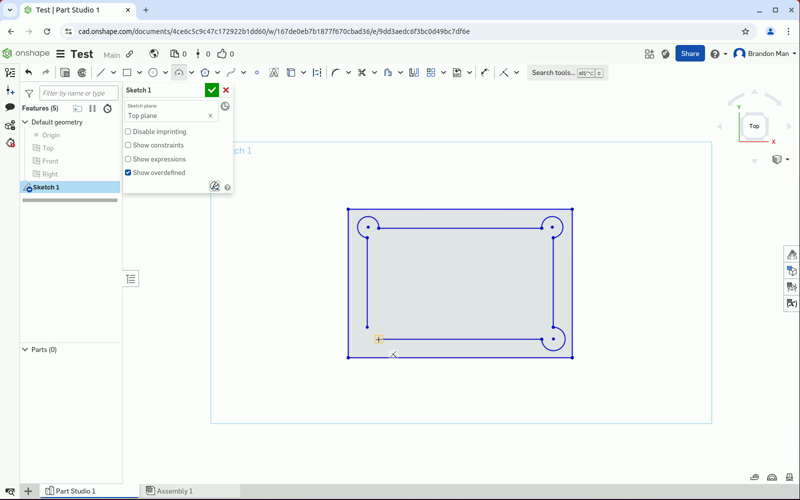
click(378, 339)
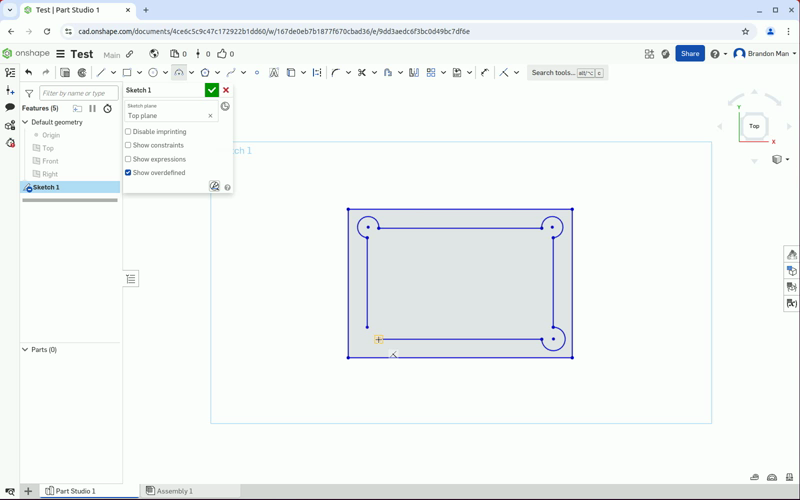
mouse_move(367, 327)
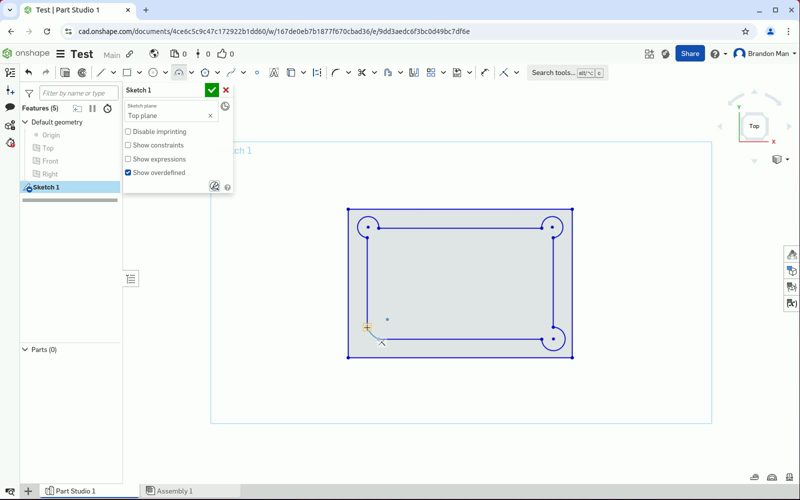
click(367, 327)
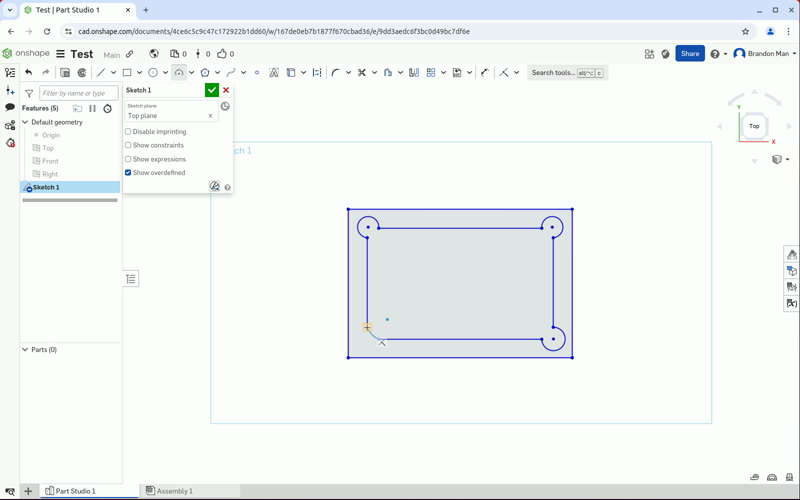
key_down(shift)
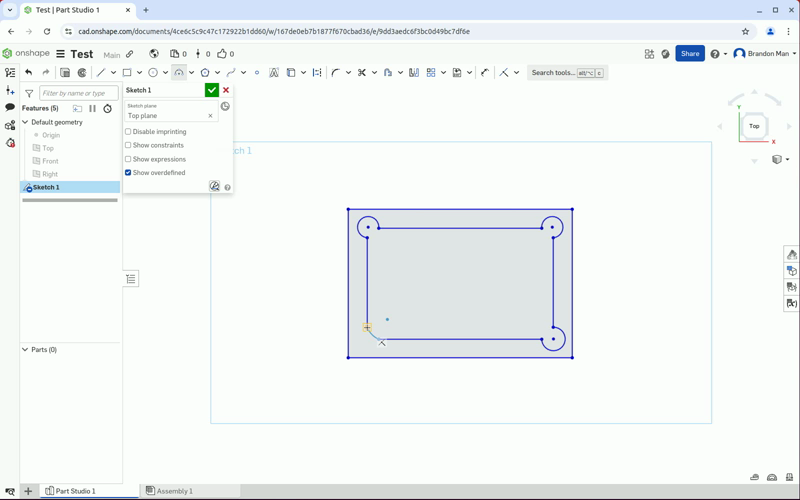
mouse_move(358, 347)
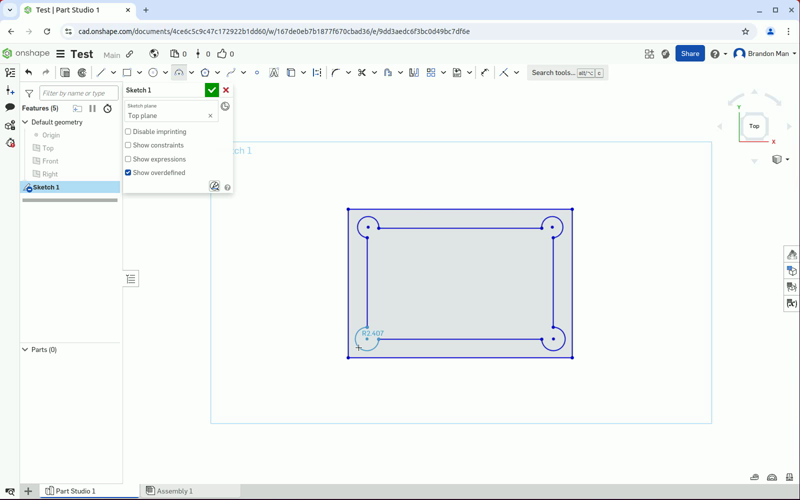
click(358, 347)
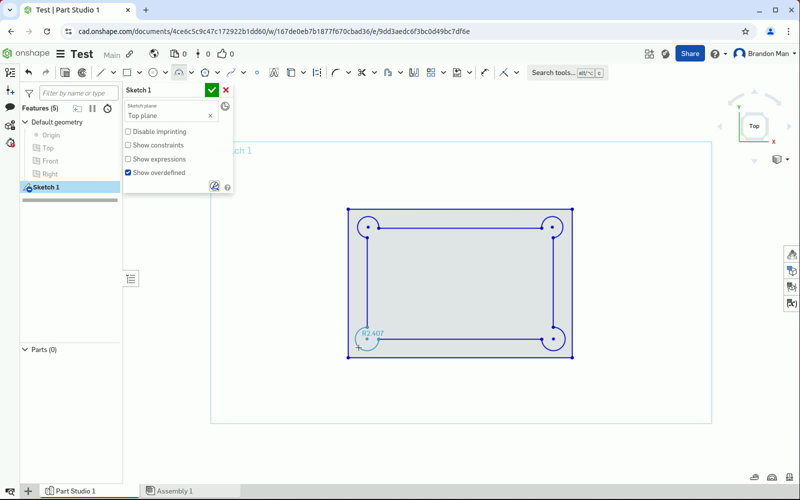
key_up(shift)
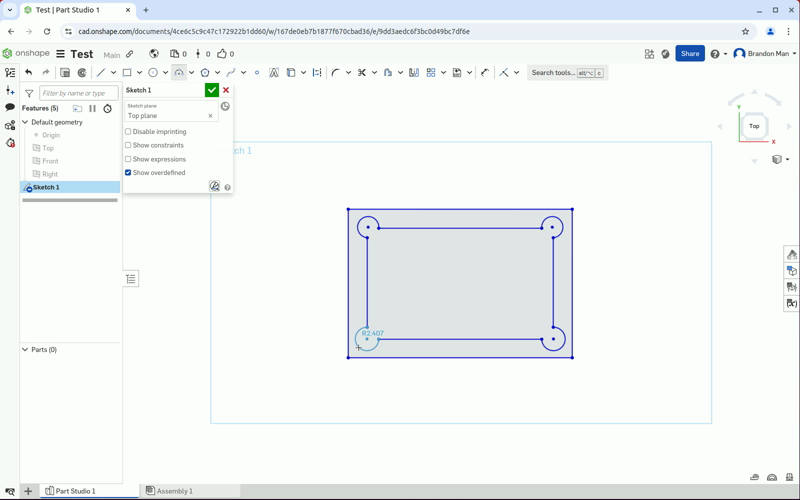
key(esc)
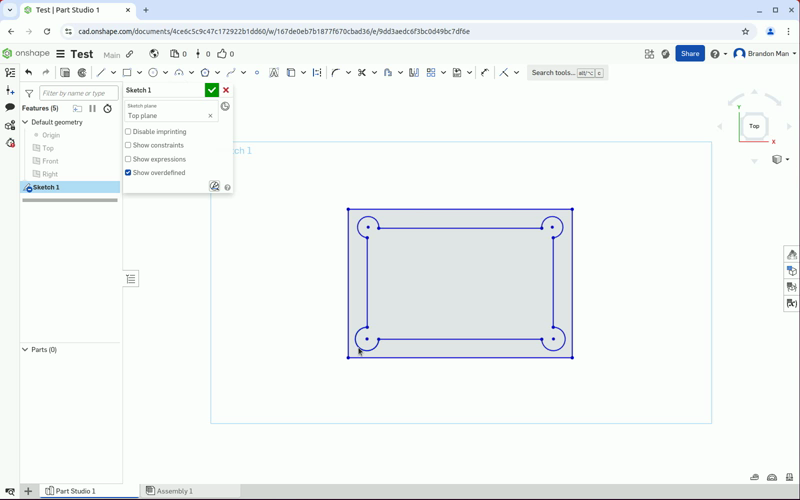
mouse_move(420, 219)
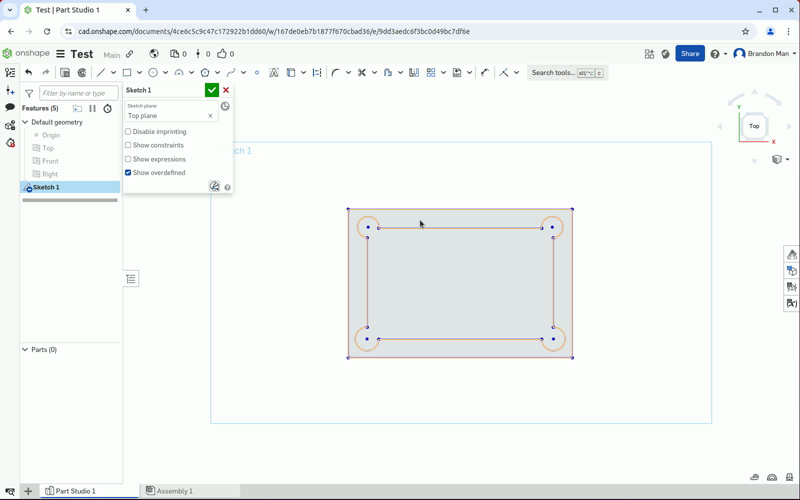
click(420, 219)
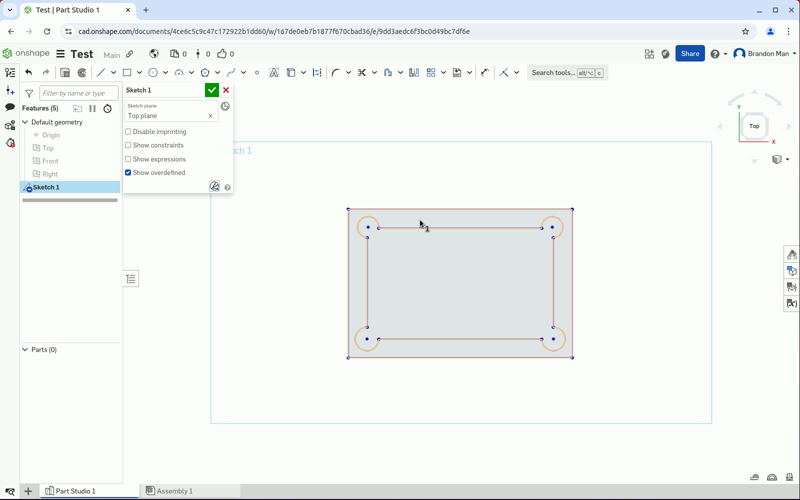
mouse_move(73, 352)
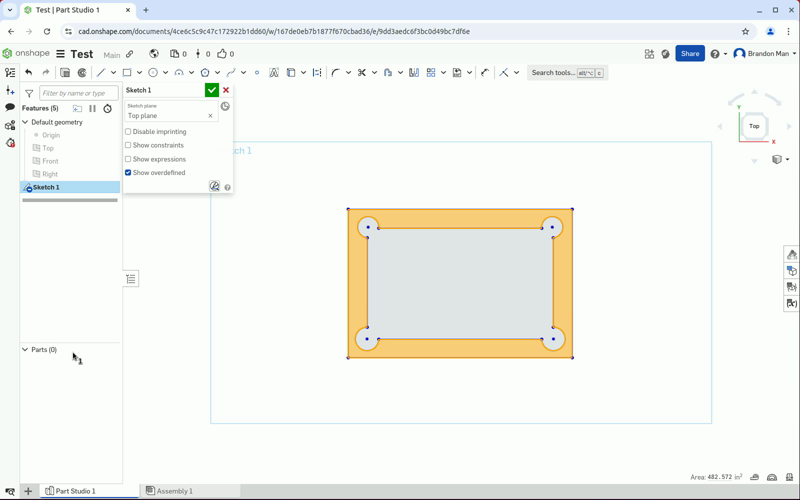
key(shift+y)
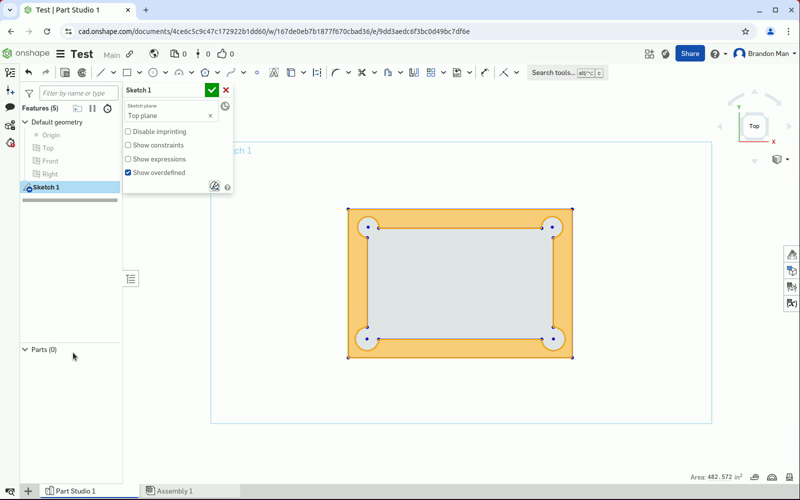
key(shift+e)
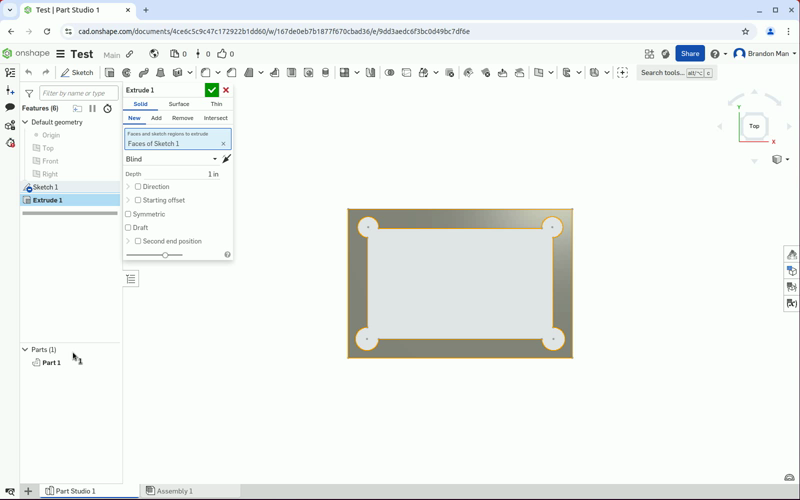
mouse_move(143, 106)
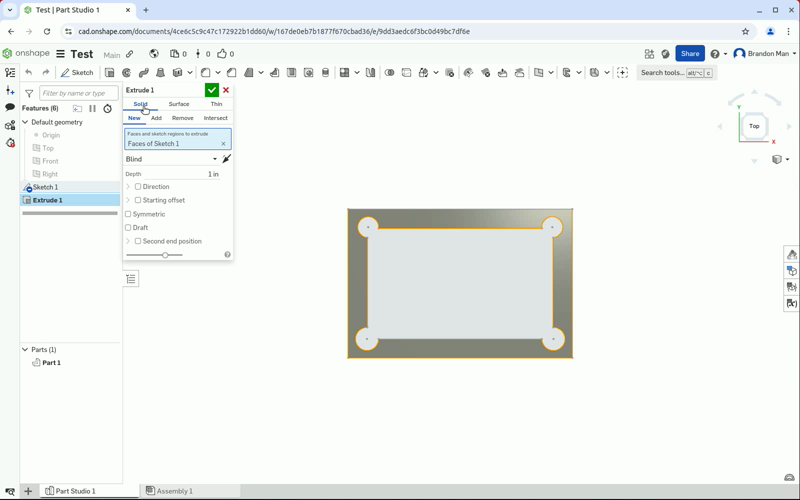
click(143, 106)
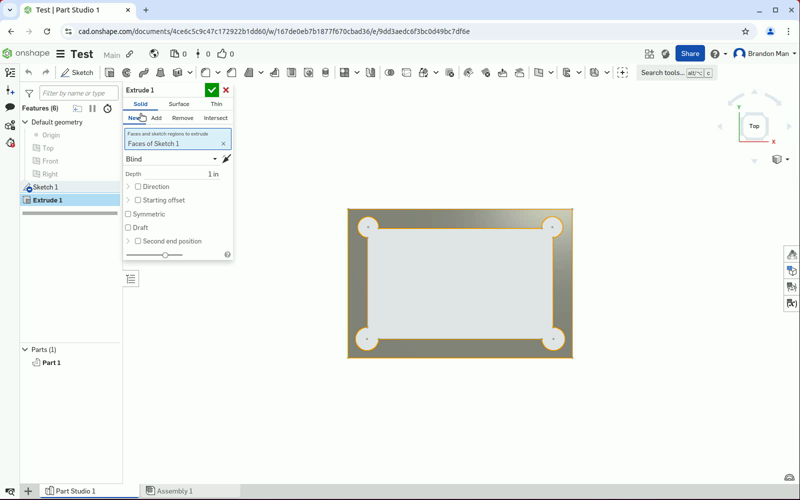
mouse_move(137, 120)
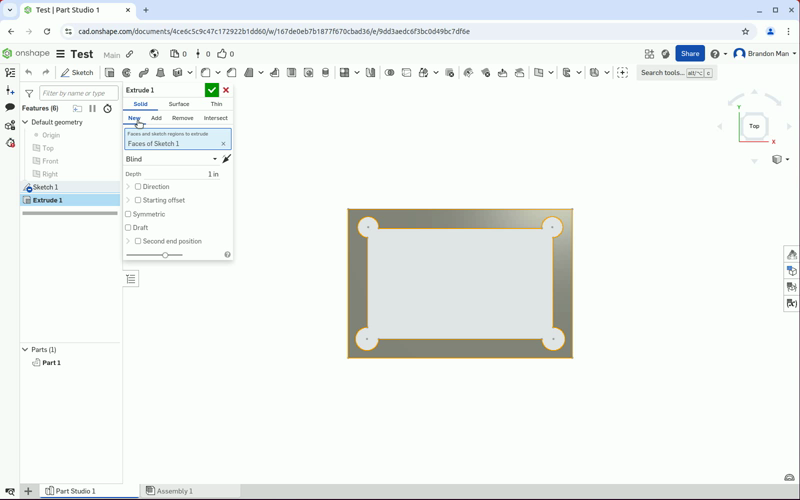
click(137, 120)
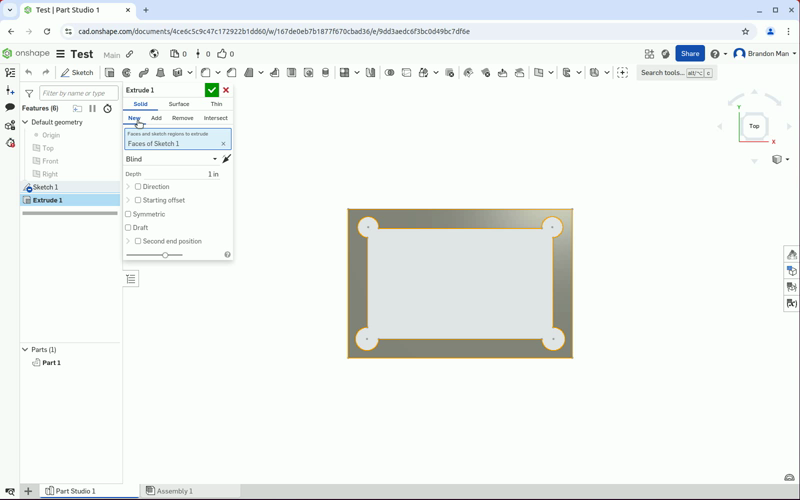
key(tab, 4)
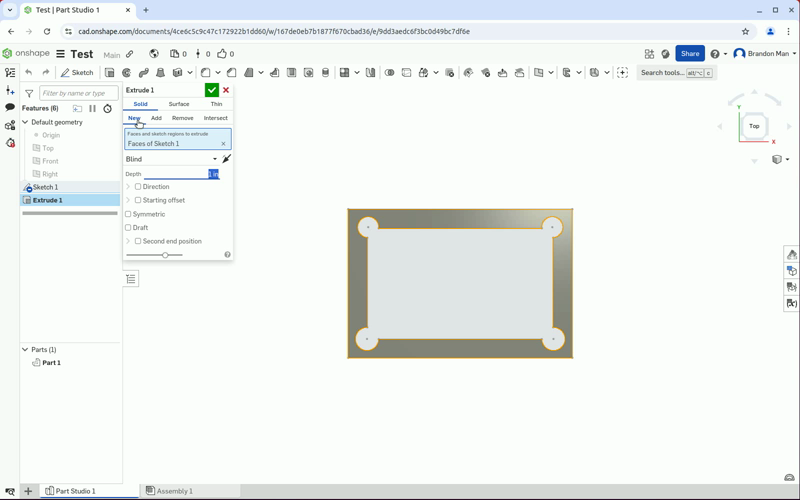
text(19.498)
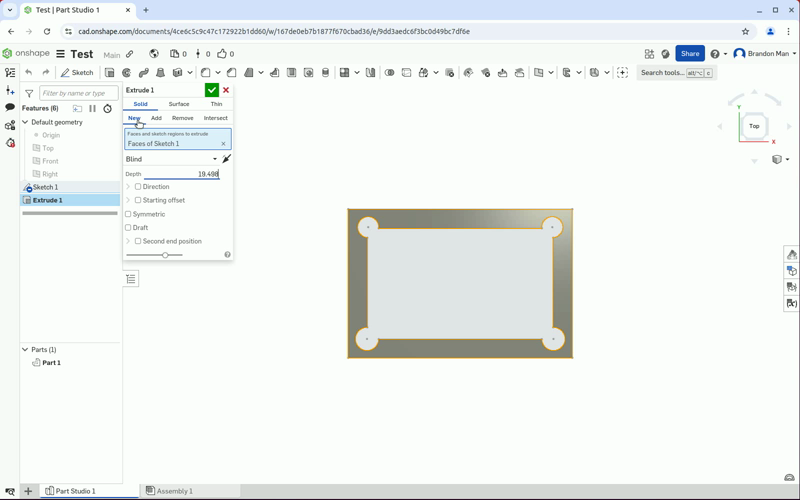
key(enter)
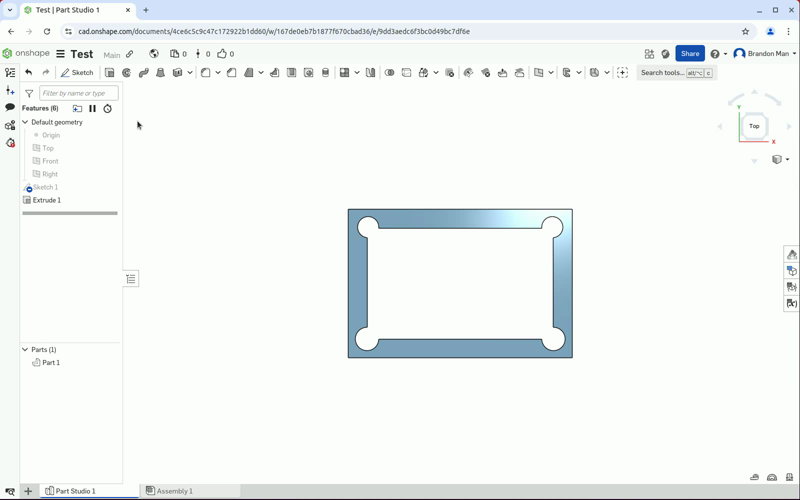
key(shift+h)
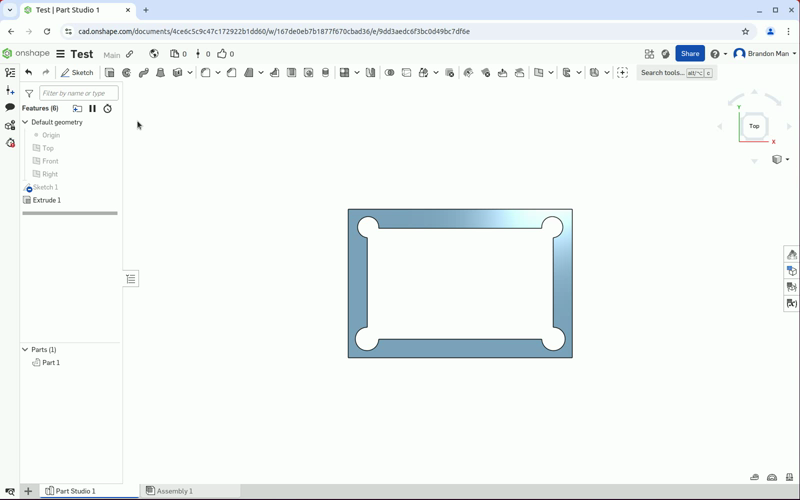
key(shift+h)
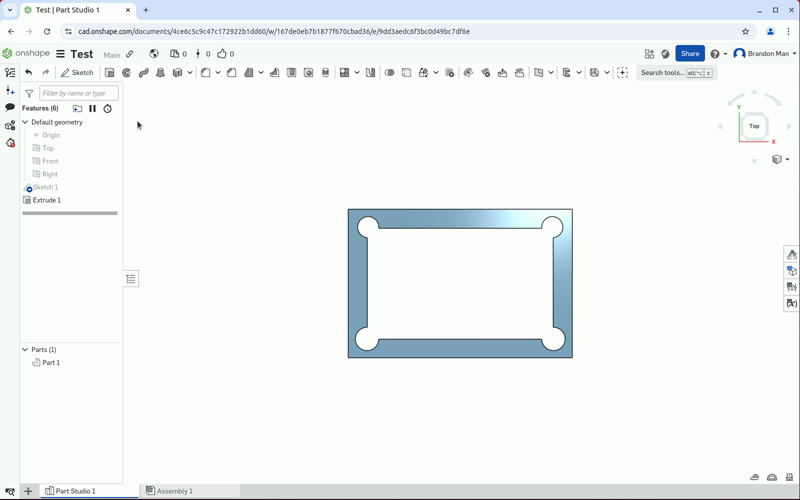
mouse_move(73, 189)
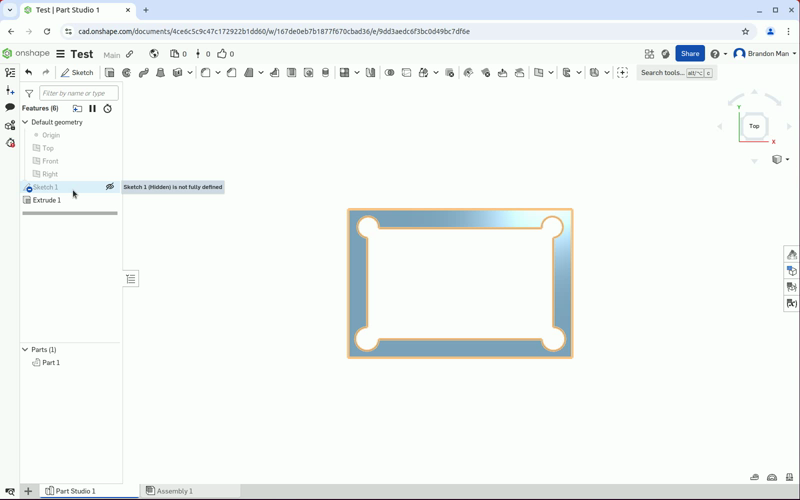
click(73, 189)
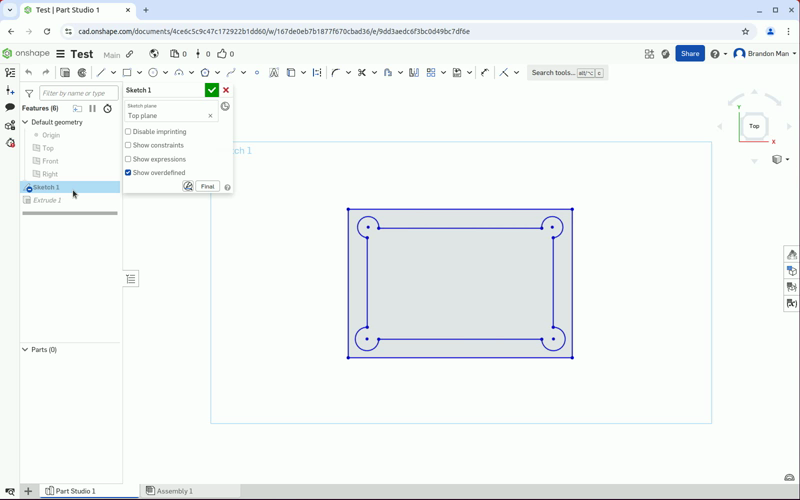
mouse_move(229, 92)
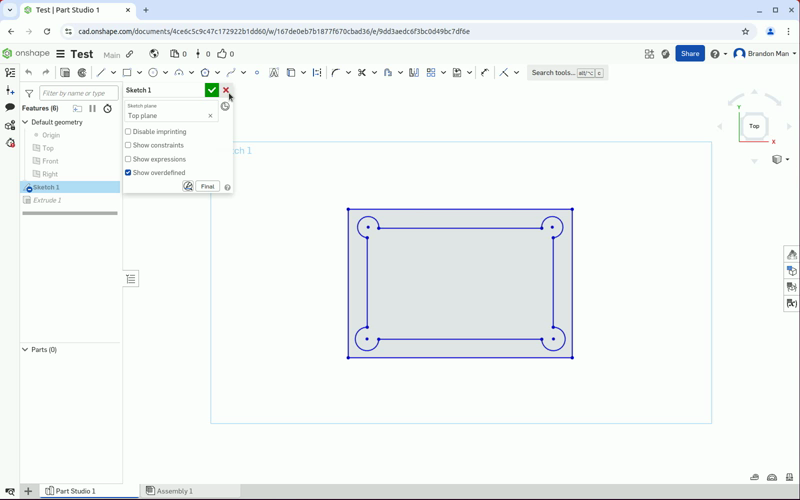
click(229, 92)
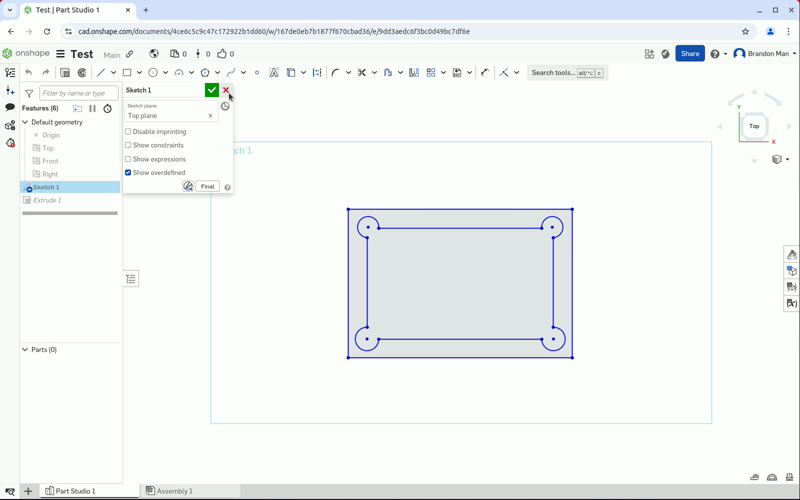
key(shift+s)
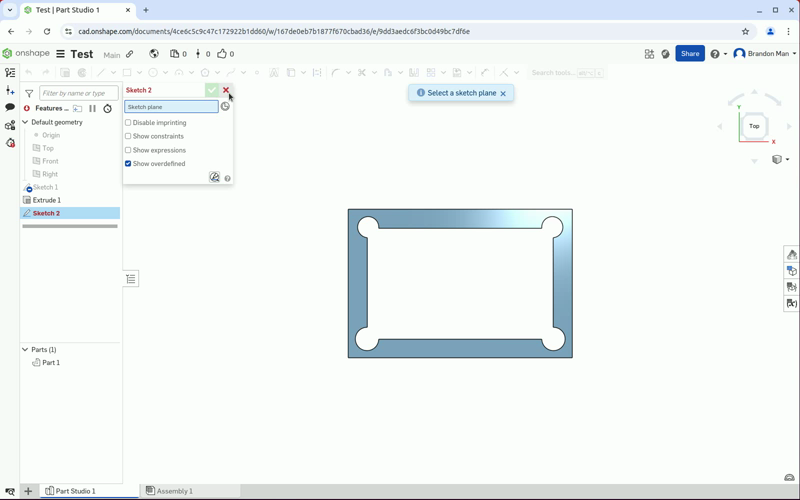
mouse_move(73, 150)
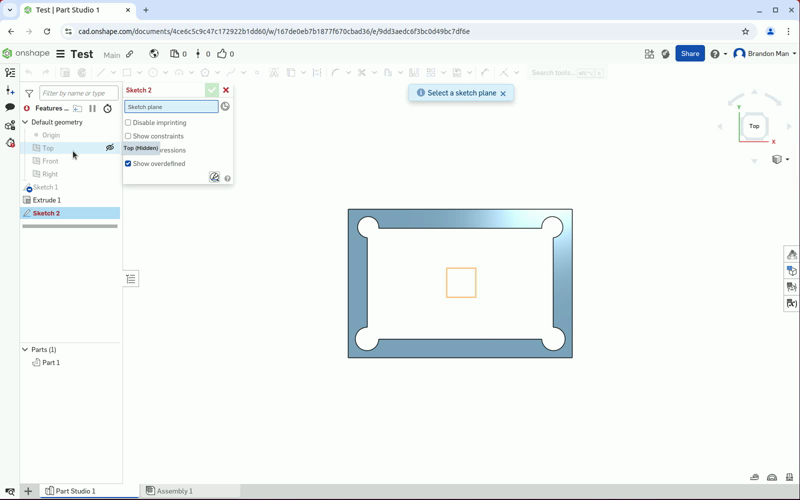
click(73, 150)
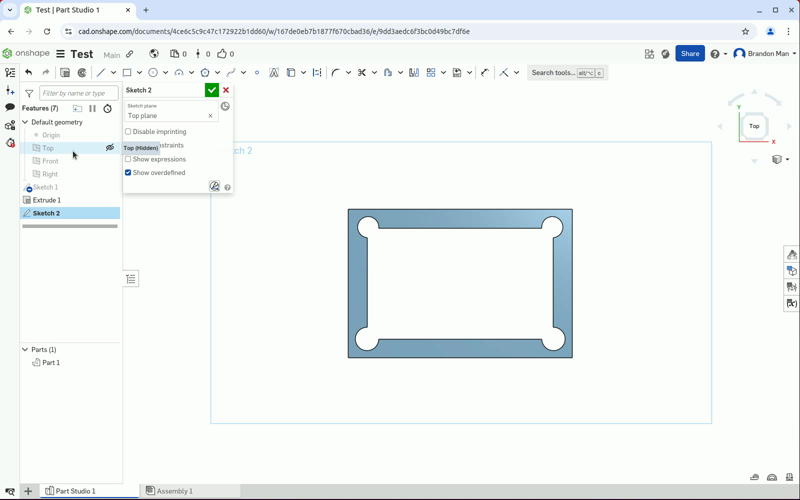
mouse_move(73, 352)
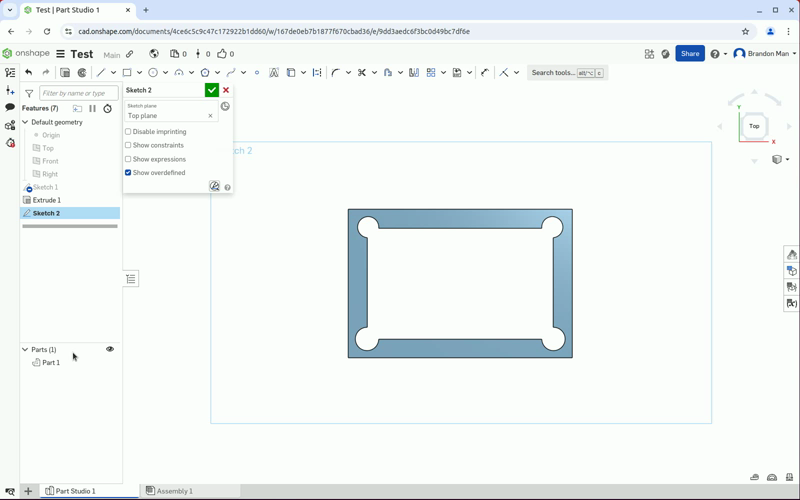
key(y)
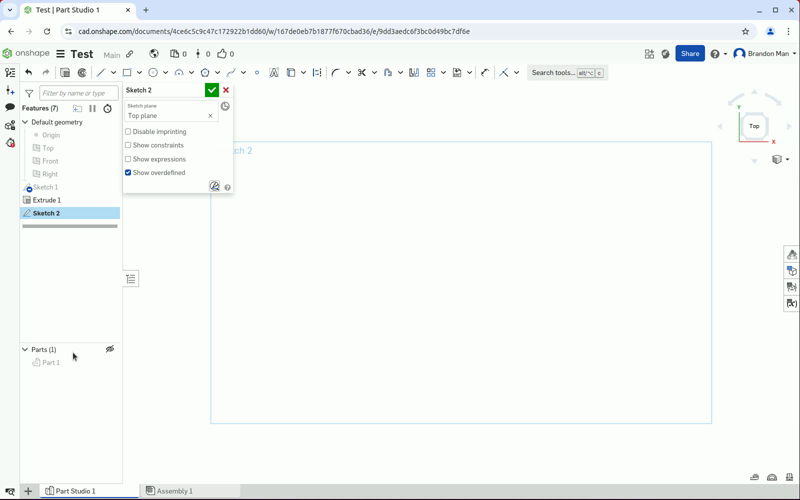
key(a)
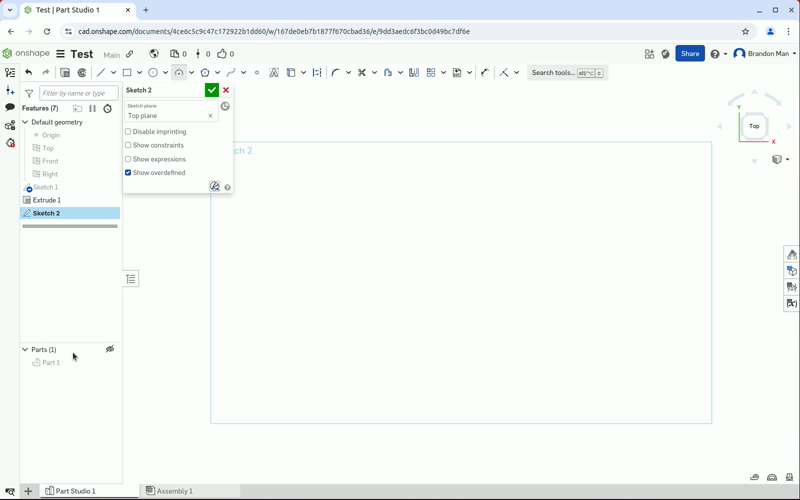
key_down(shift)
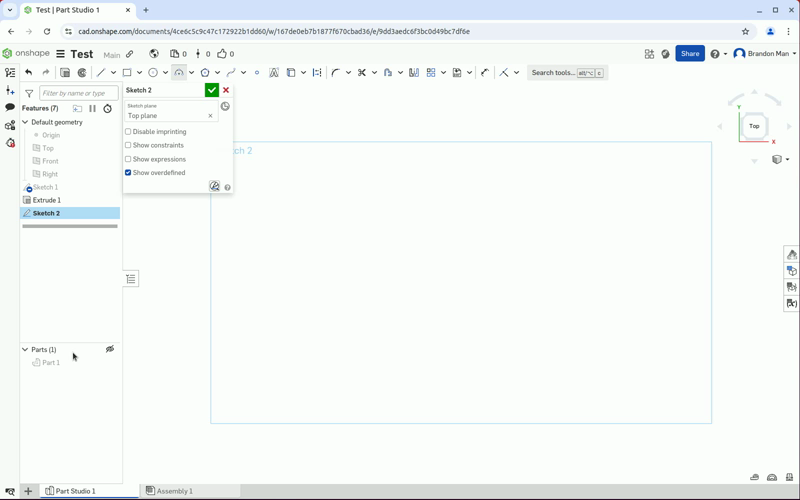
mouse_move(366, 327)
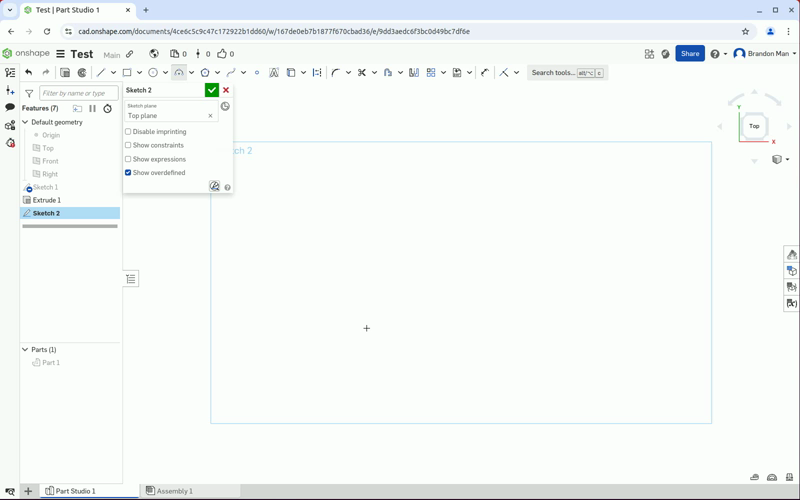
click(366, 327)
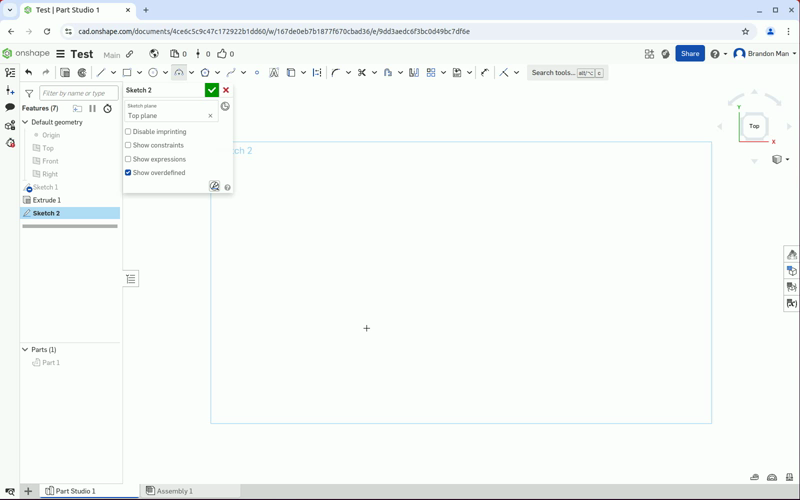
key_up(shift)
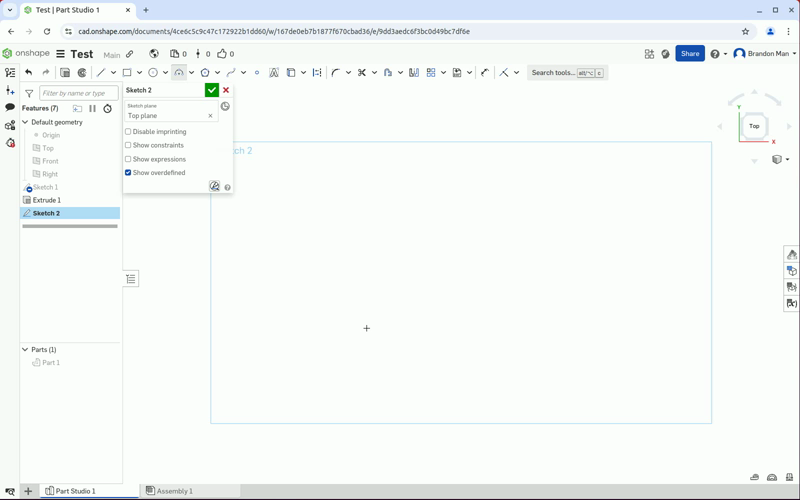
key_down(shift)
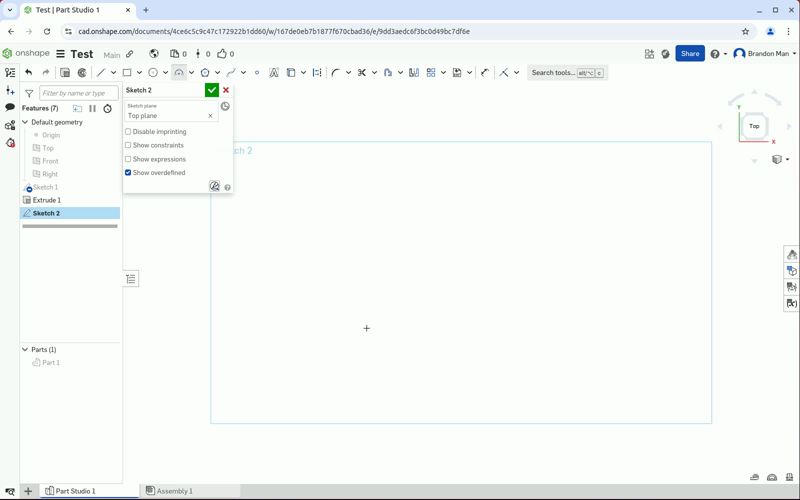
mouse_move(378, 339)
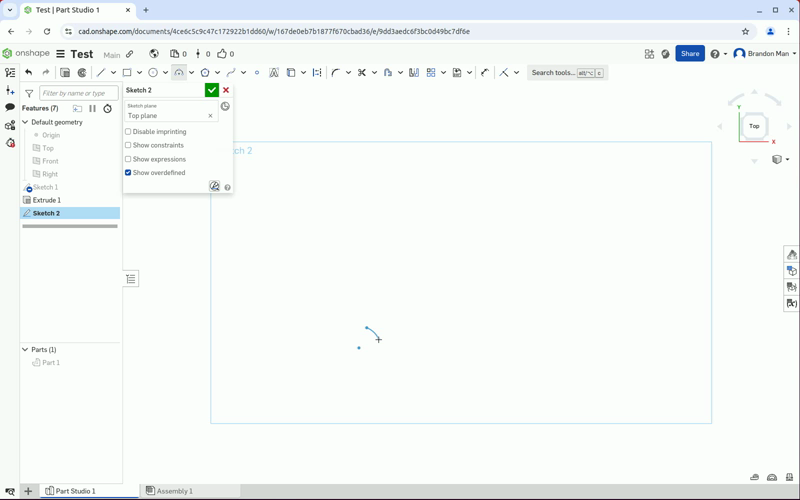
click(378, 339)
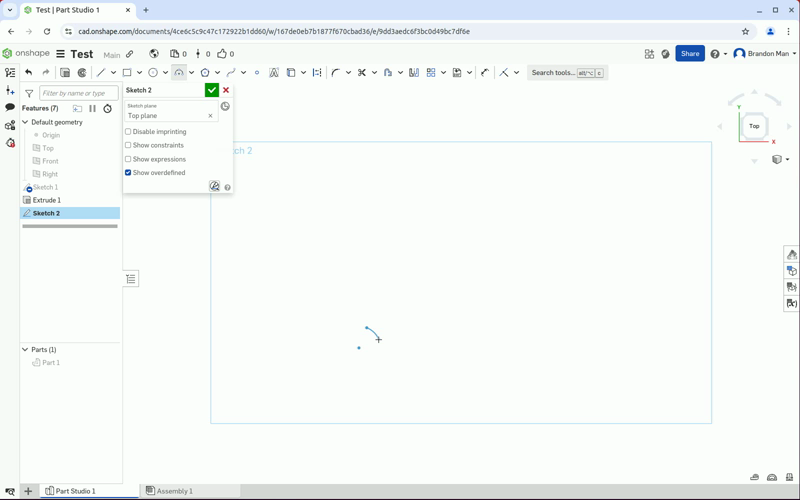
mouse_move(375, 330)
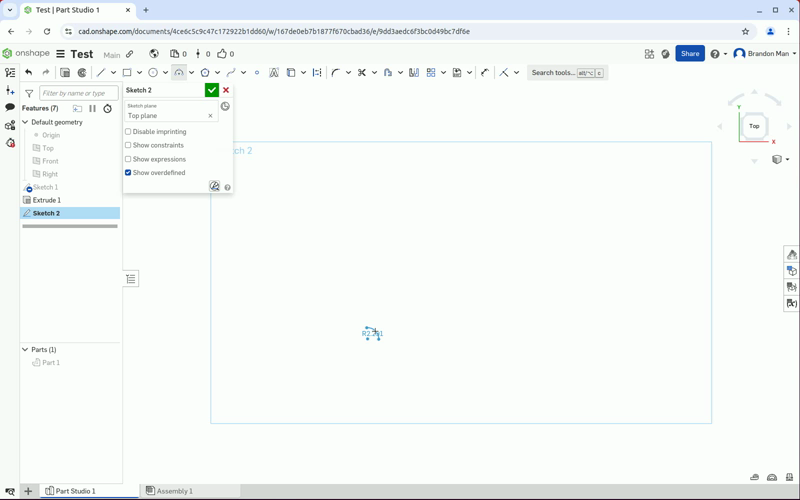
click(375, 330)
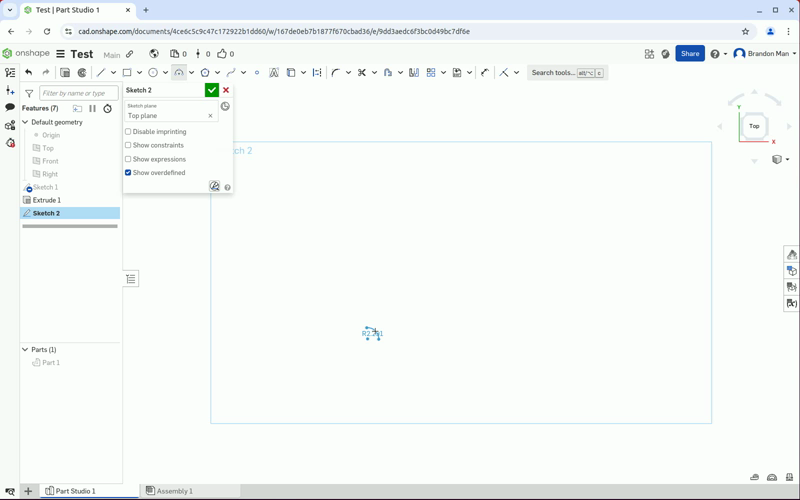
key_up(shift)
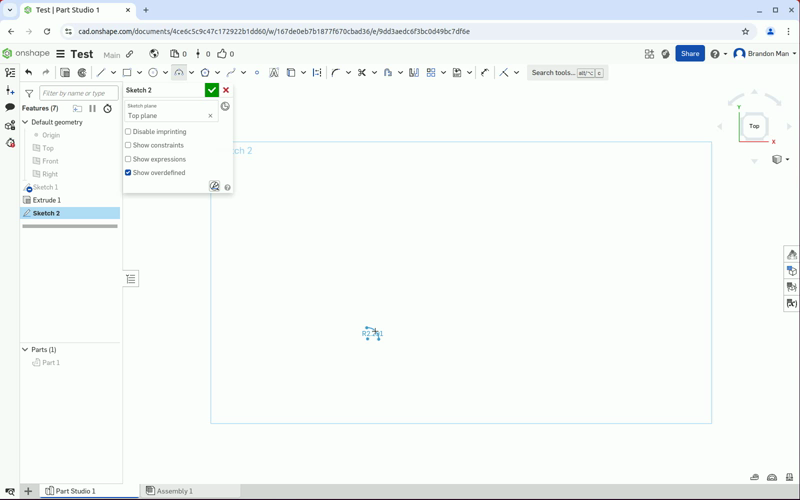
key(esc)
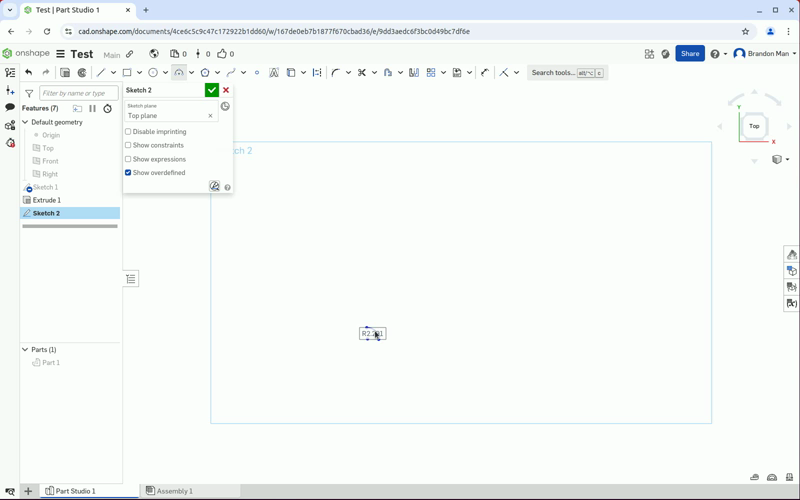
key(l)
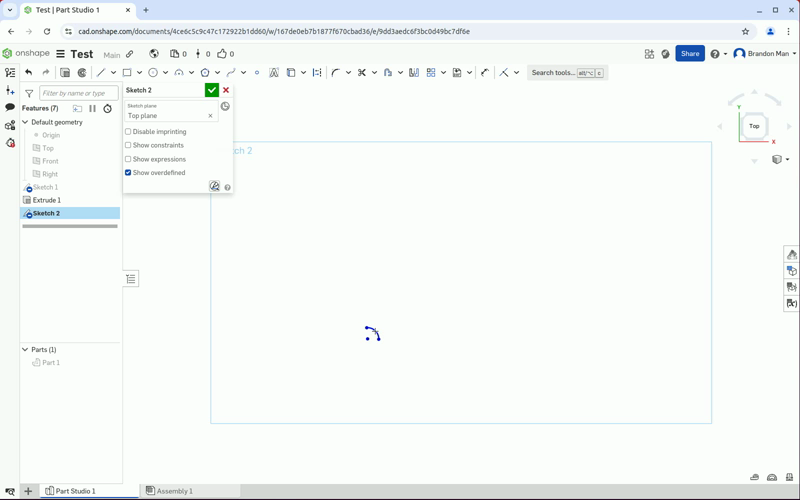
mouse_move(378, 339)
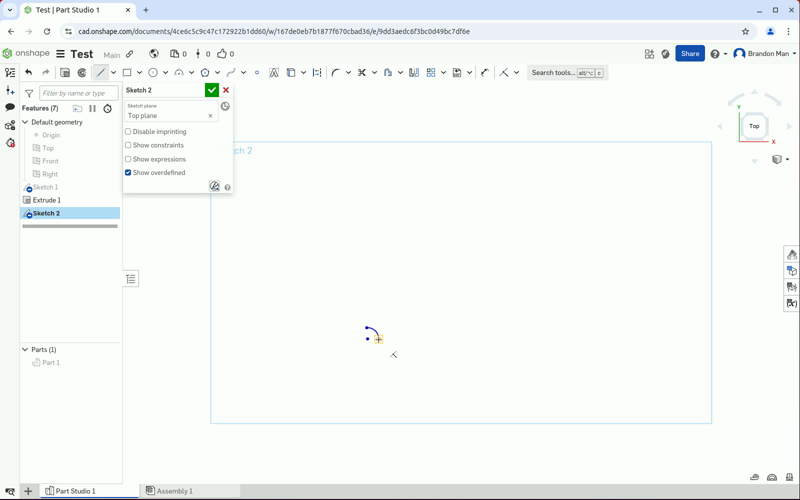
click(378, 339)
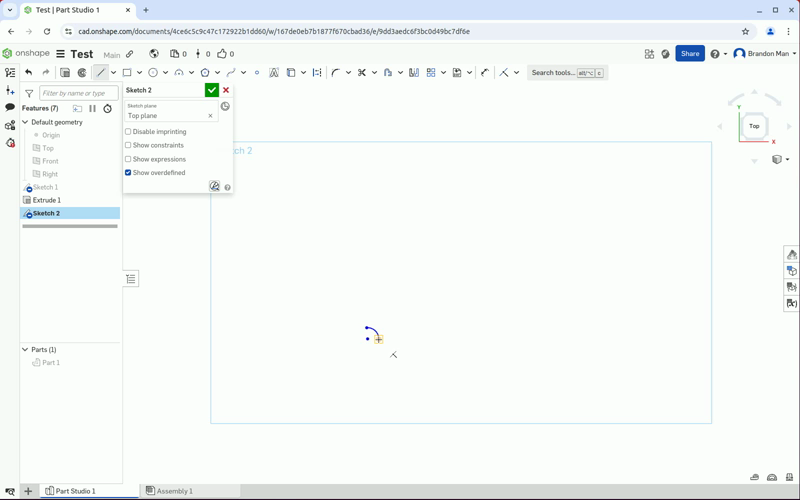
key_down(shift)
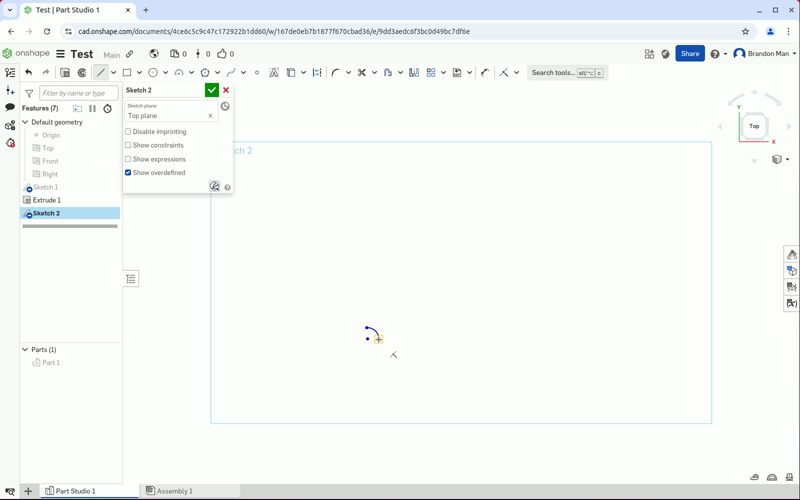
mouse_move(542, 339)
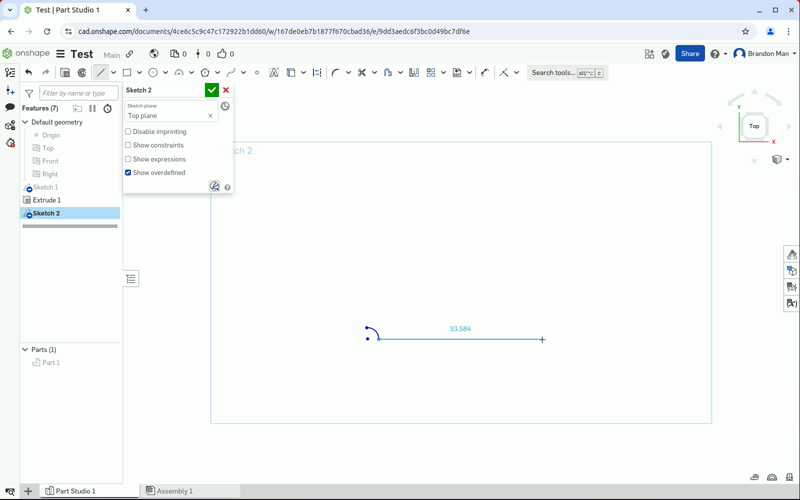
click(542, 339)
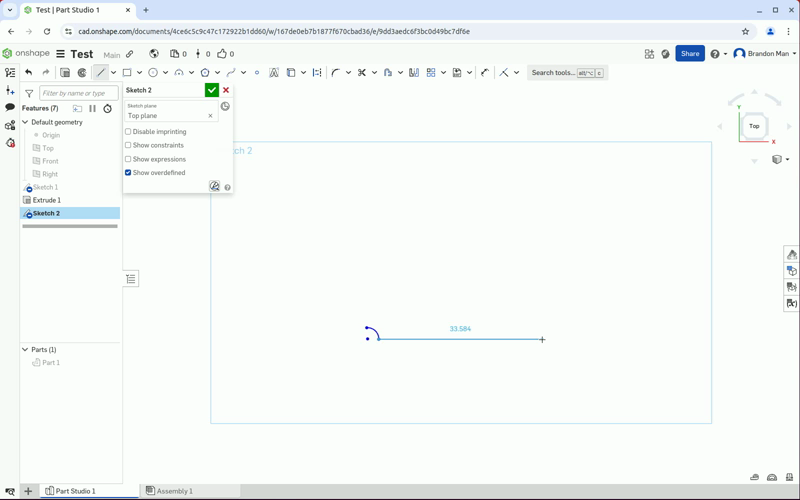
key_up(shift)
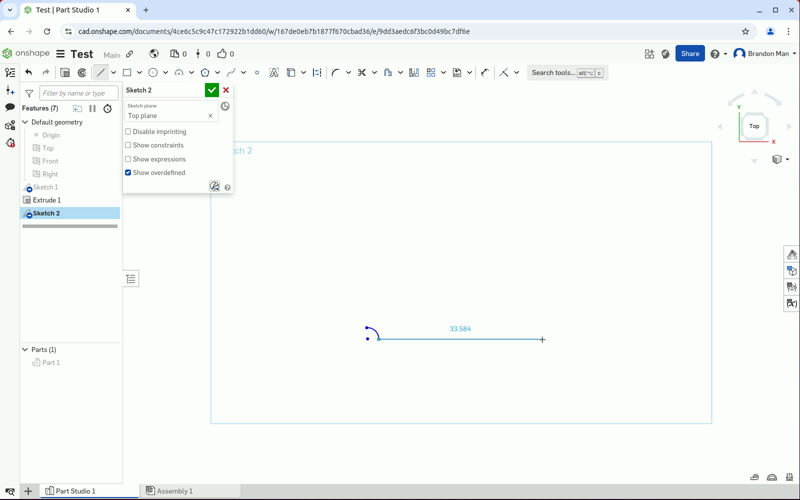
key(esc)
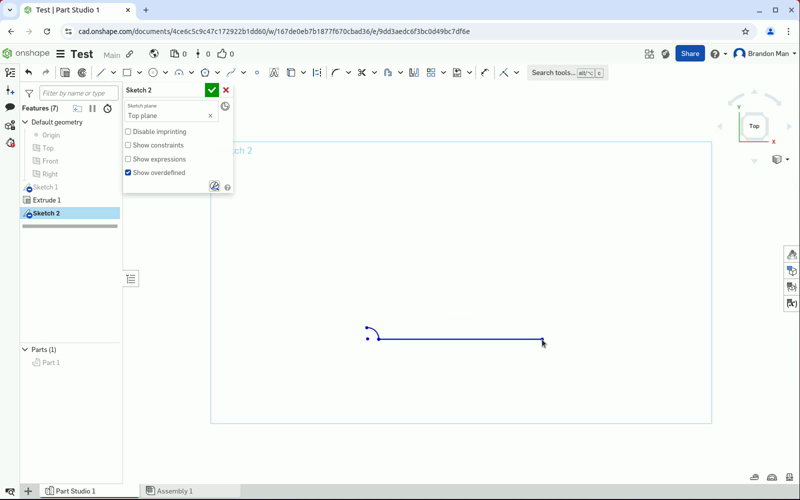
key(a)
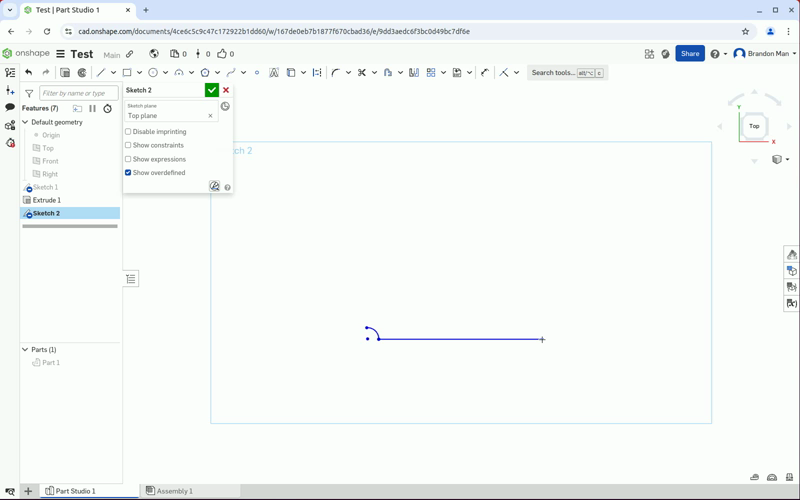
mouse_move(542, 339)
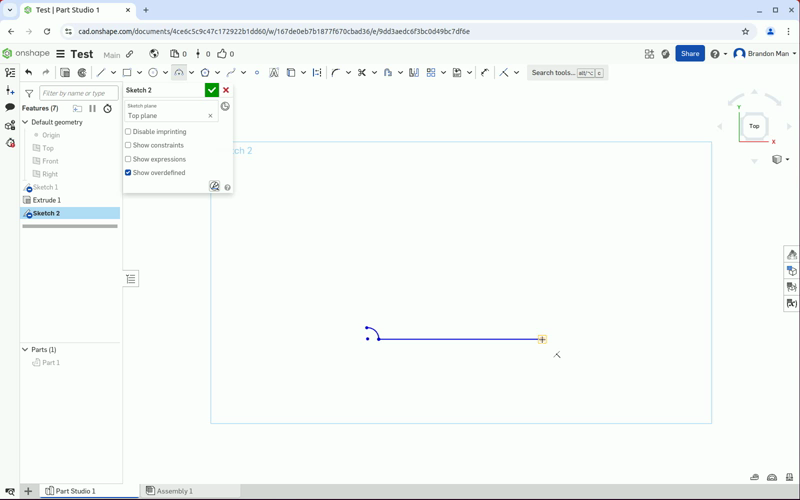
click(542, 339)
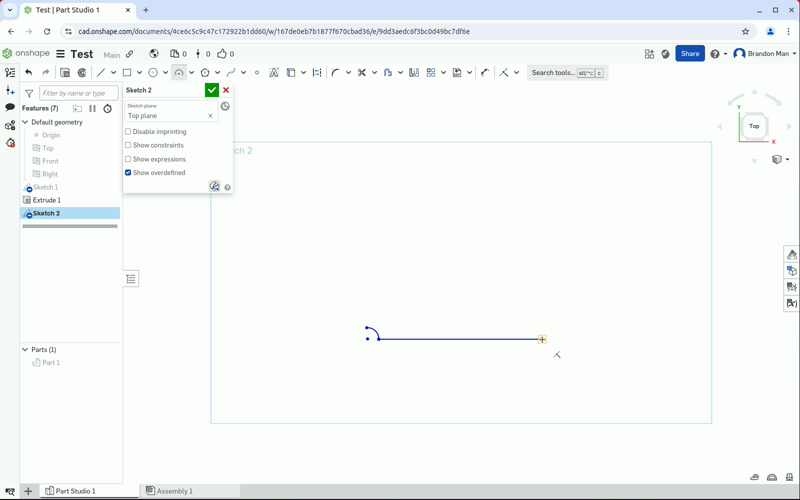
key_down(shift)
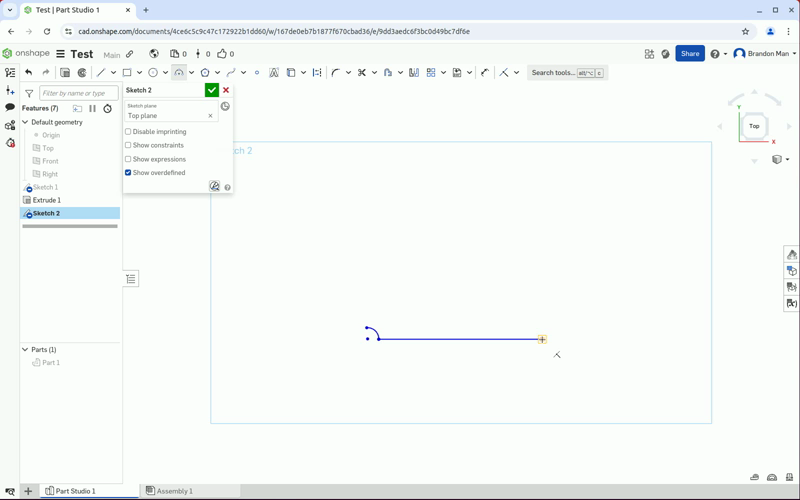
mouse_move(553, 327)
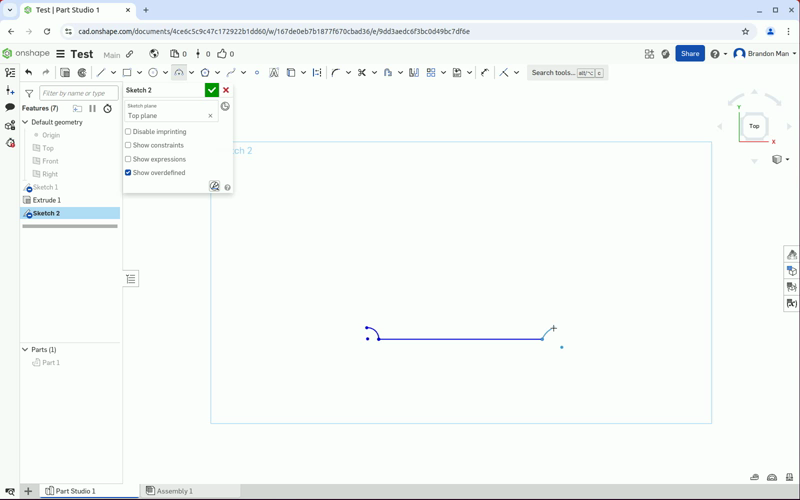
click(553, 327)
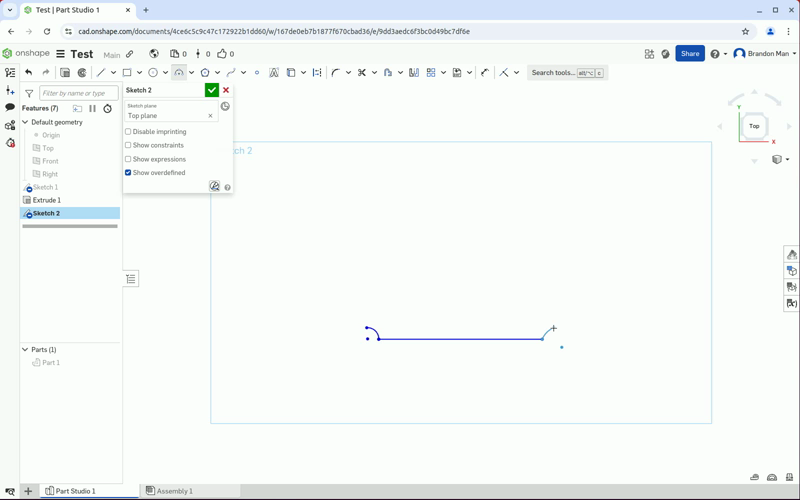
mouse_move(545, 330)
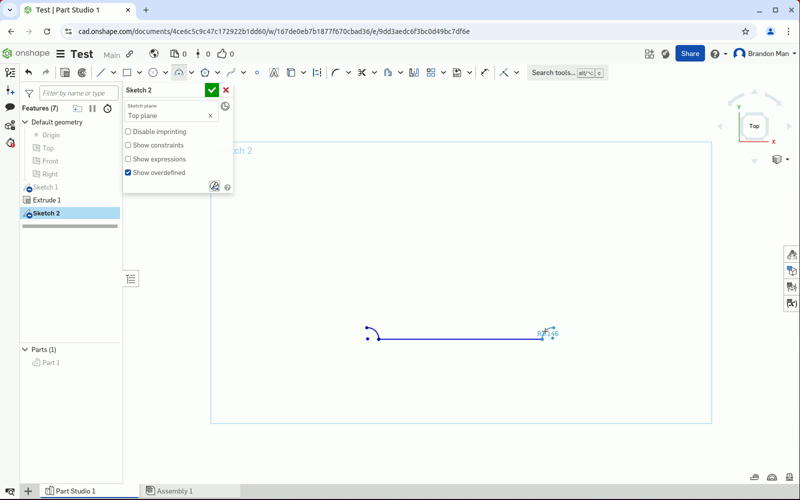
click(545, 330)
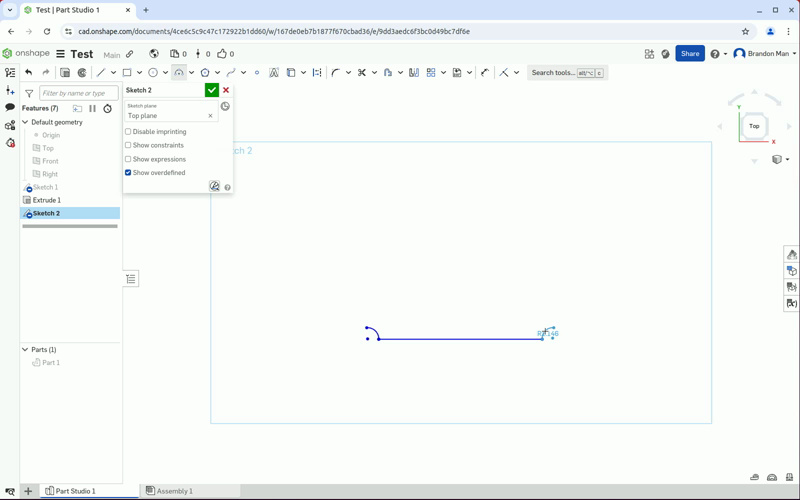
key_up(shift)
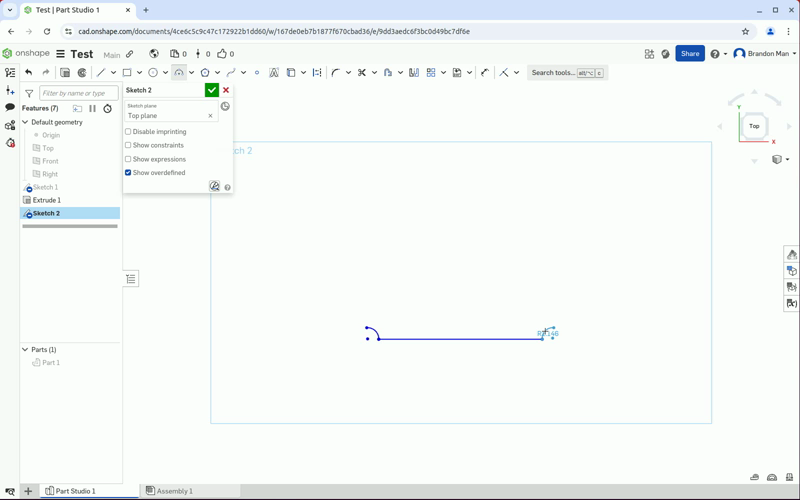
key(esc)
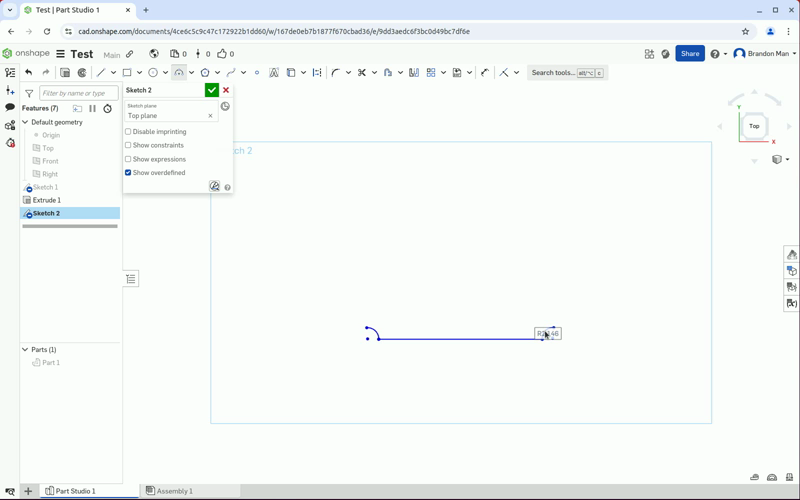
key(l)
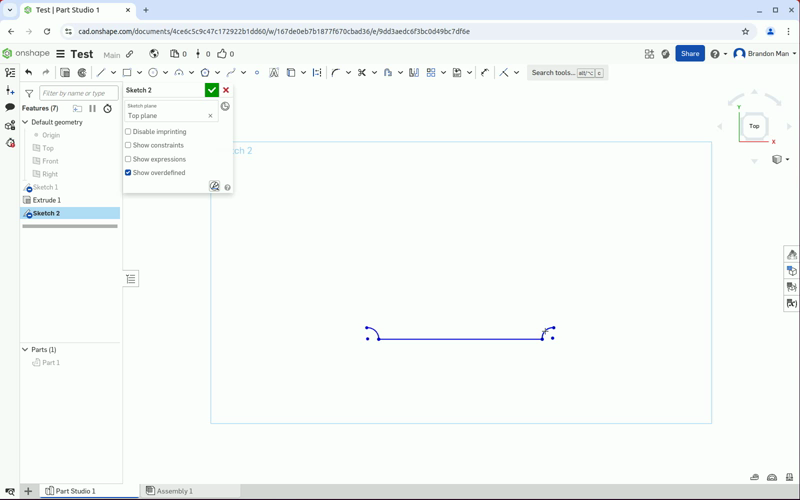
mouse_move(553, 327)
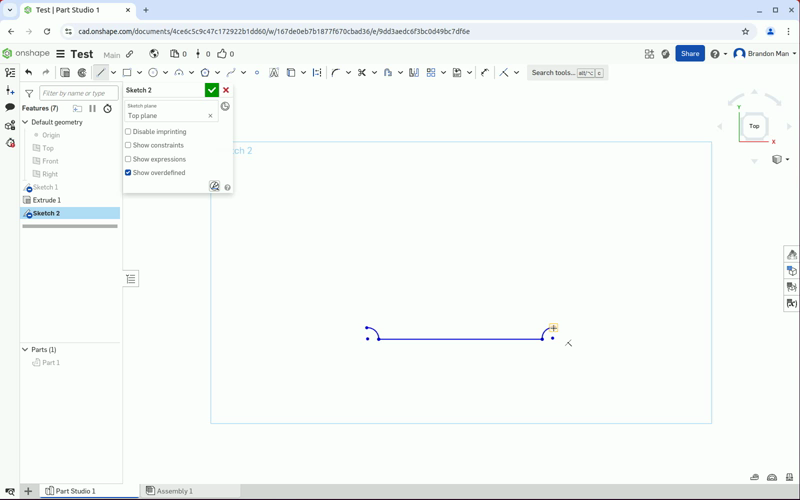
click(553, 327)
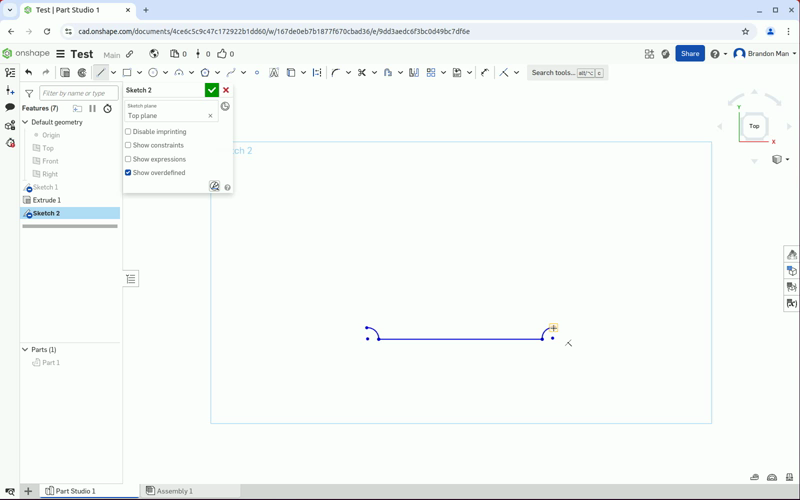
key_down(shift)
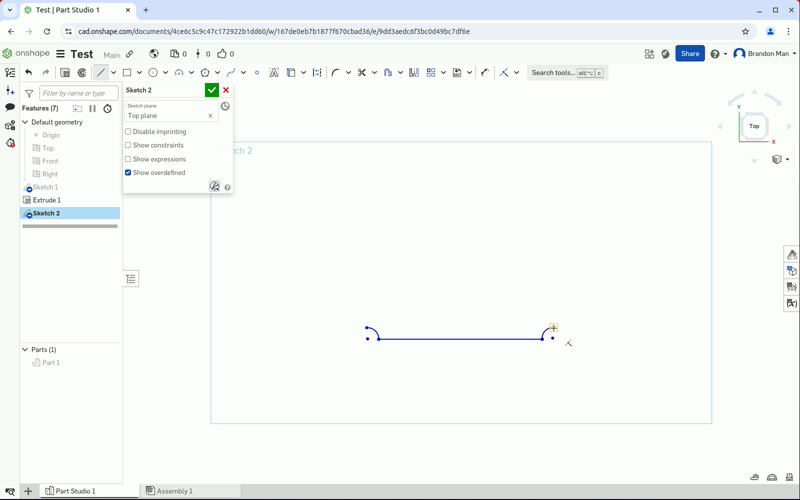
mouse_move(553, 237)
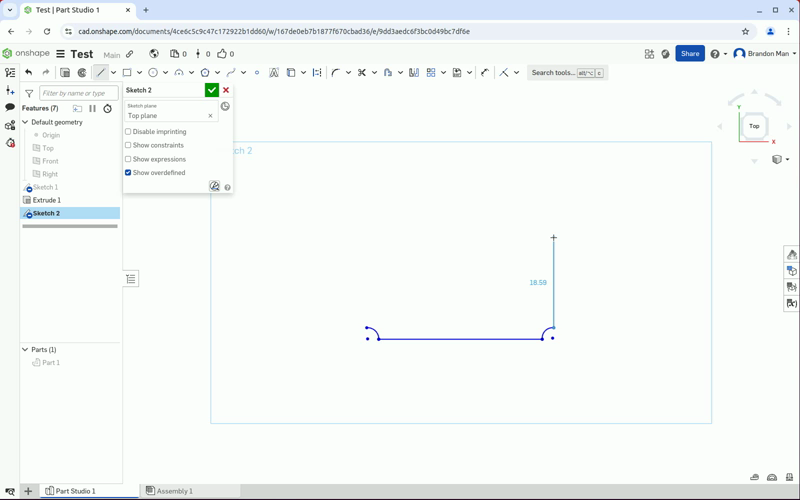
click(553, 237)
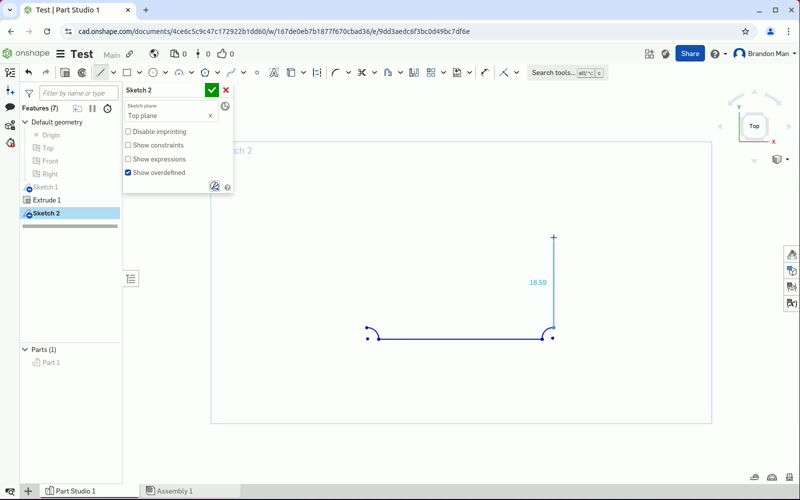
key_up(shift)
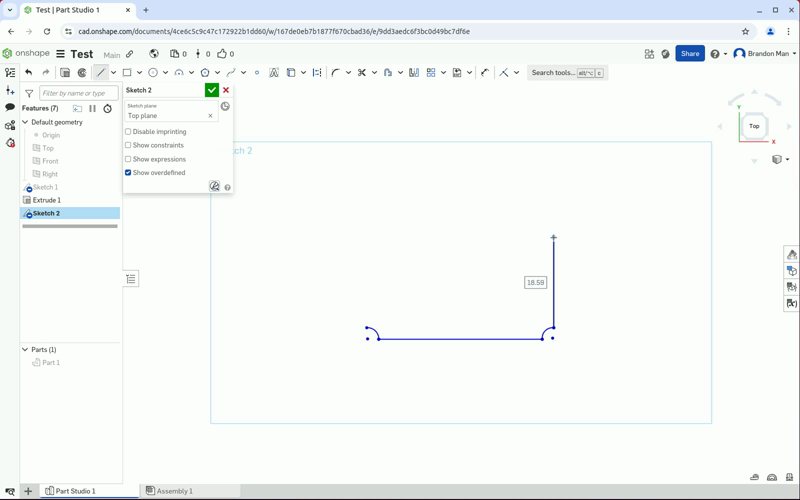
key(esc)
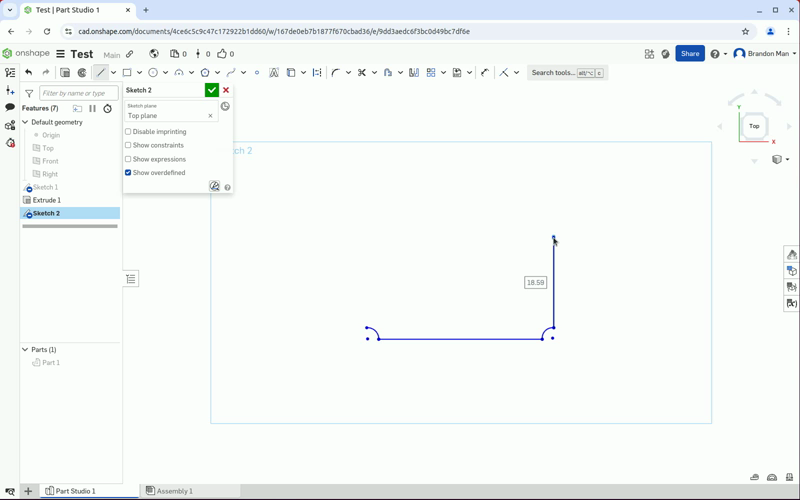
key(a)
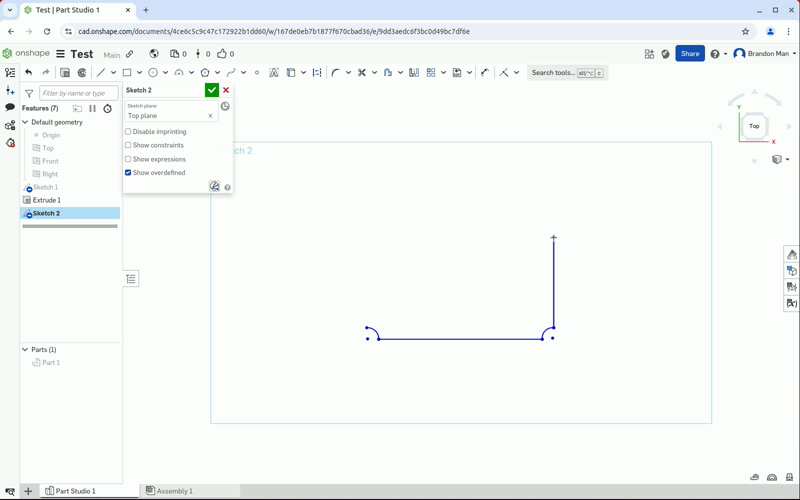
mouse_move(553, 237)
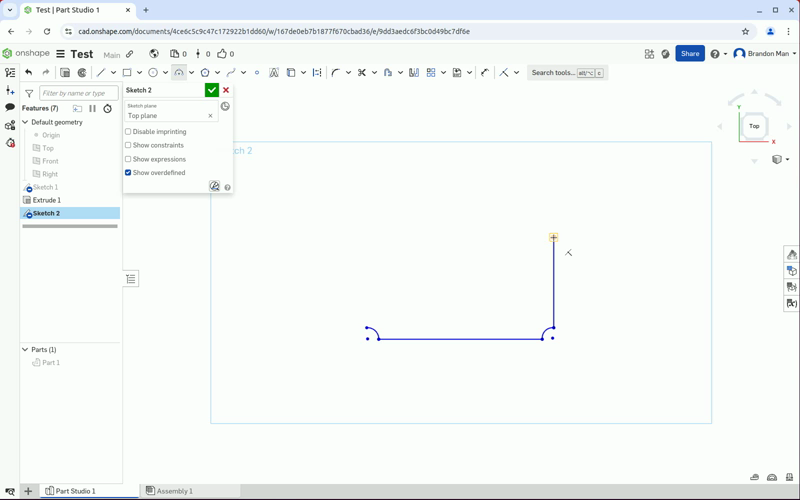
click(553, 237)
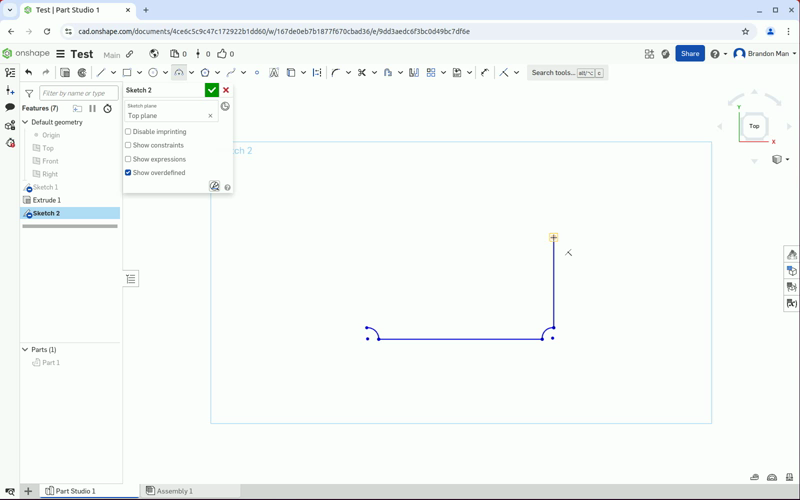
key_down(shift)
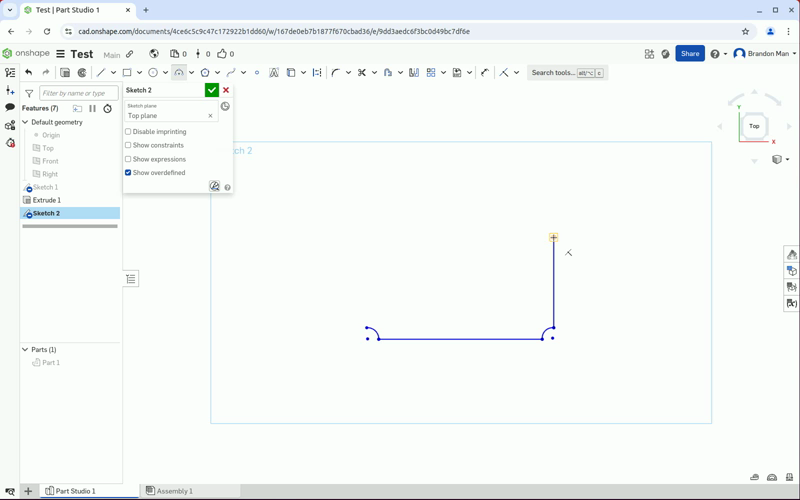
mouse_move(542, 227)
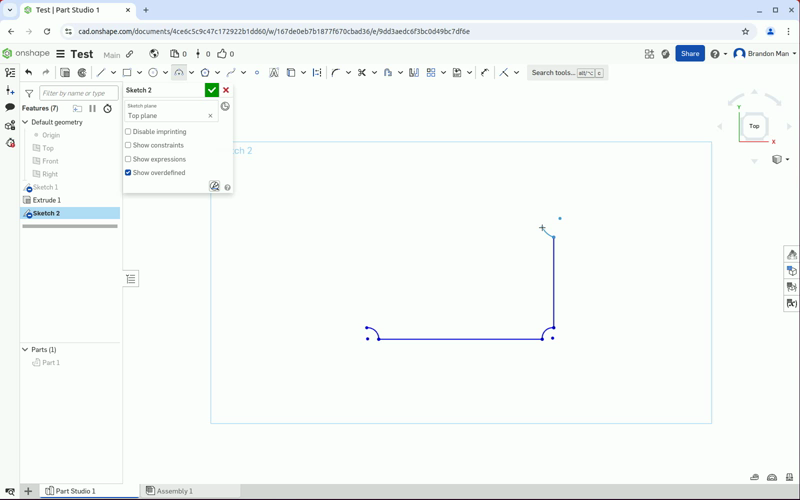
click(542, 227)
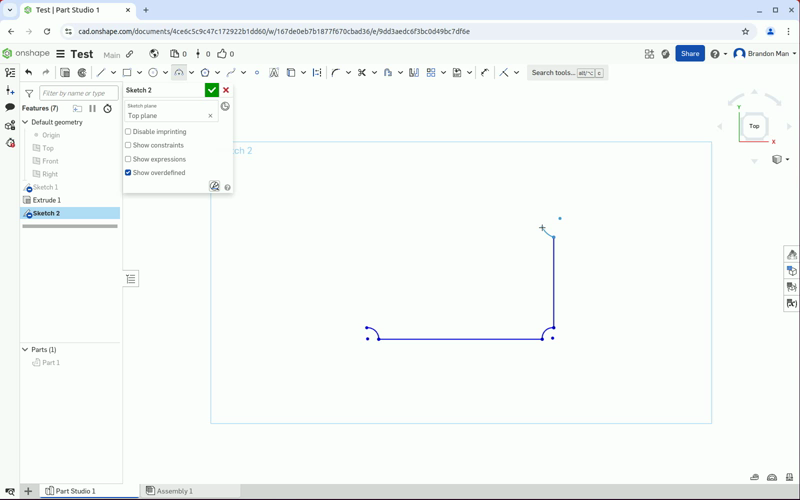
mouse_move(545, 234)
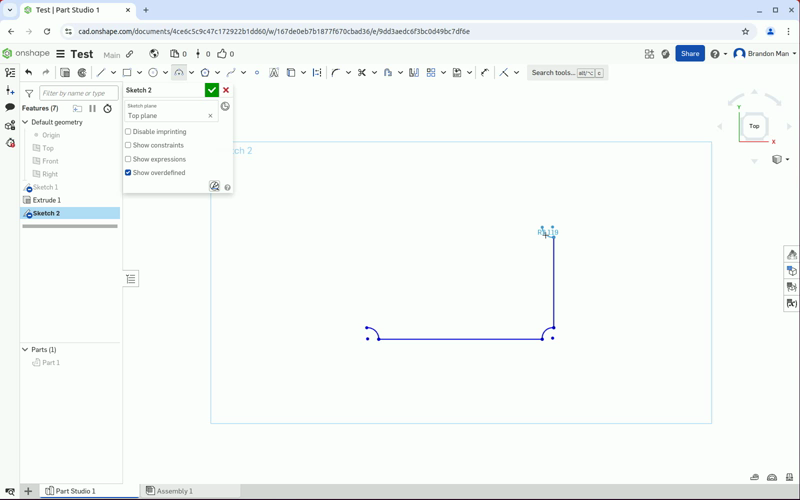
click(545, 234)
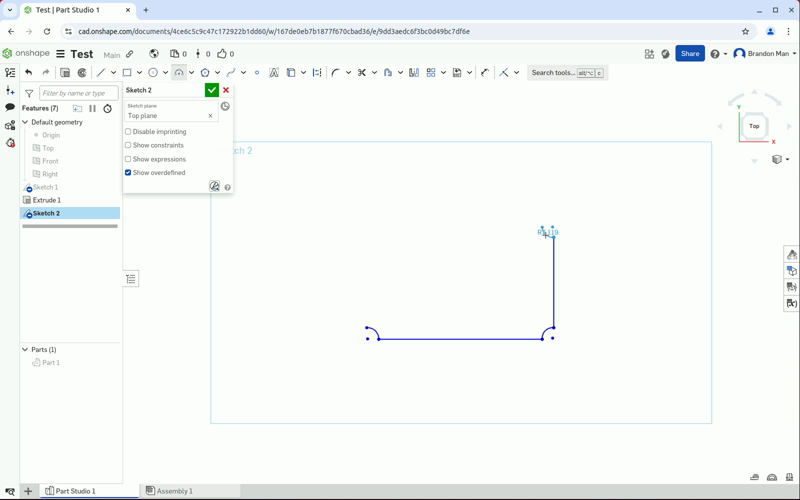
key_up(shift)
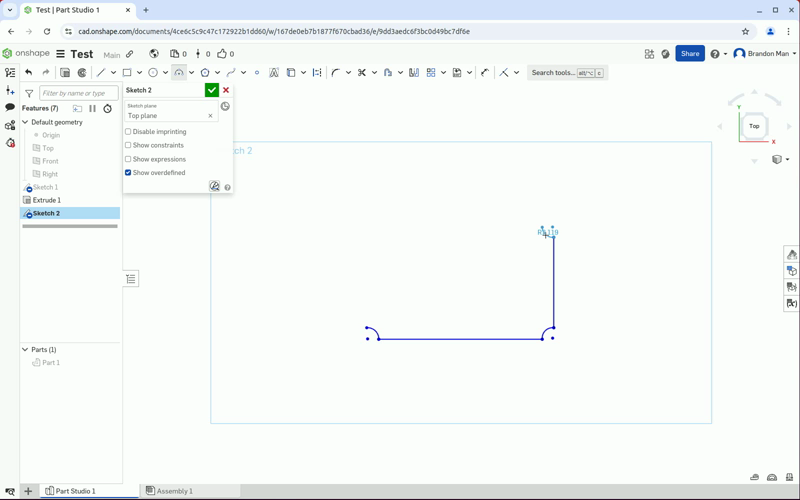
key(esc)
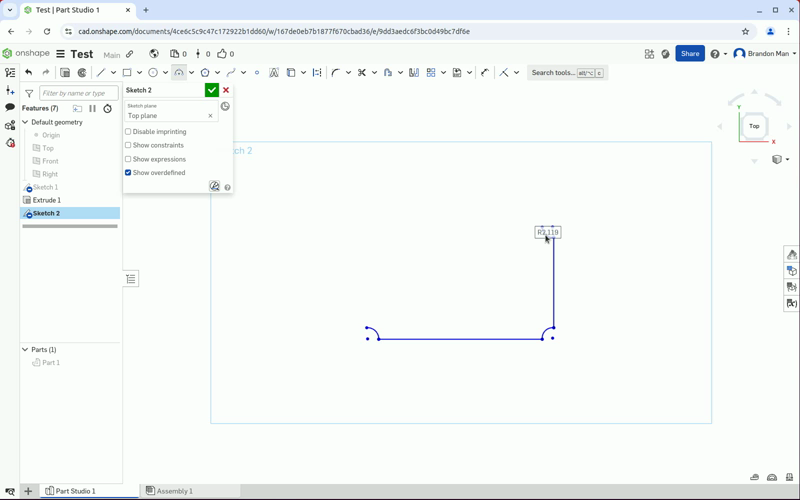
key(l)
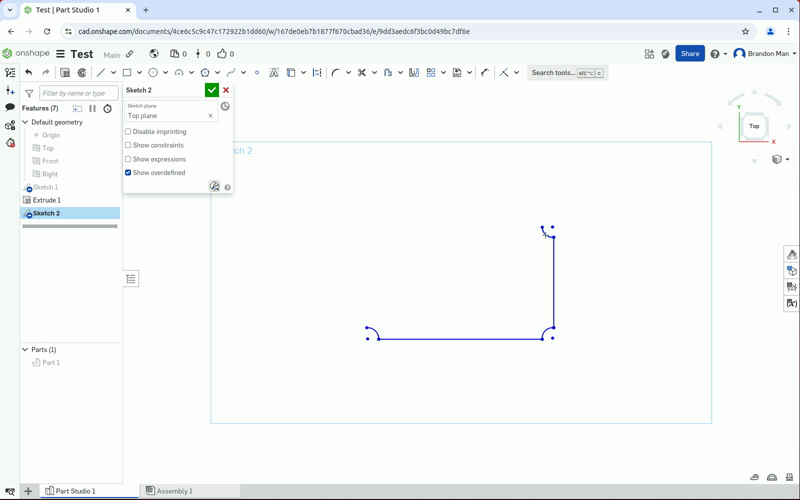
mouse_move(542, 227)
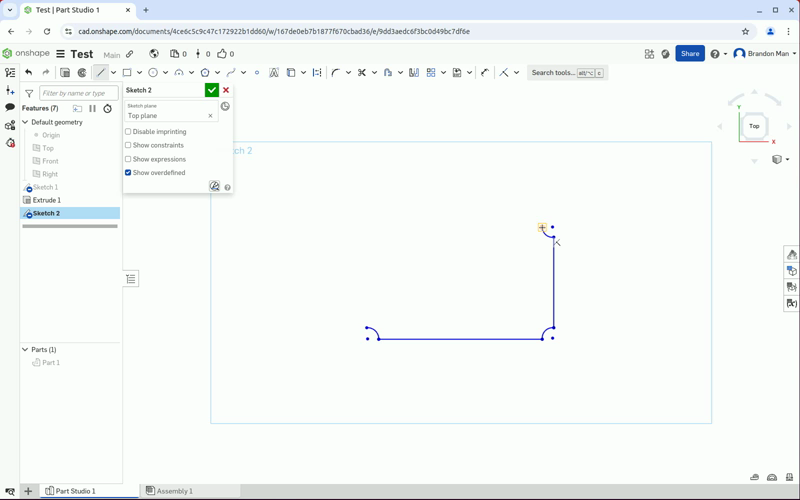
click(542, 227)
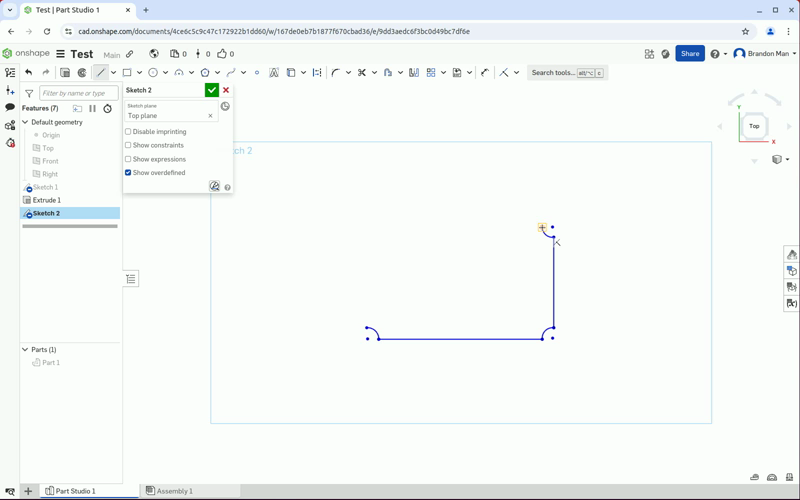
key_down(shift)
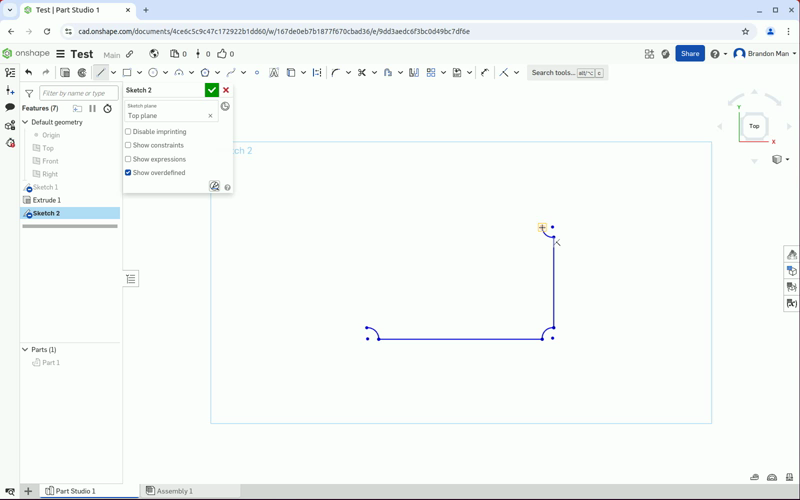
mouse_move(378, 227)
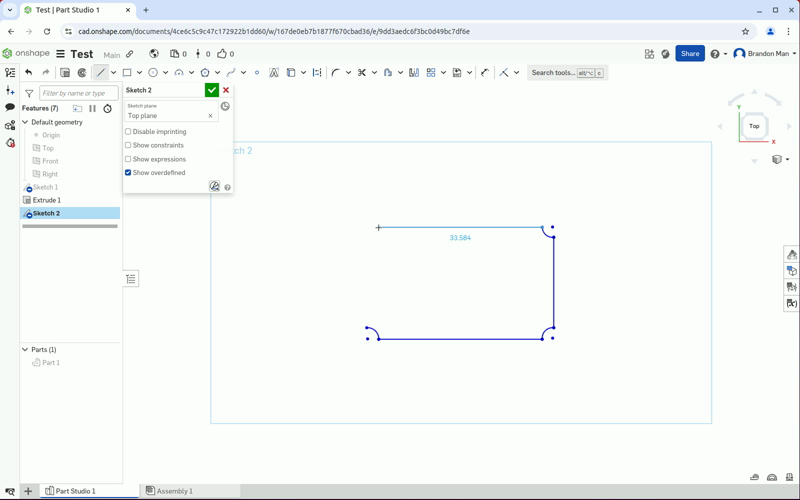
click(378, 227)
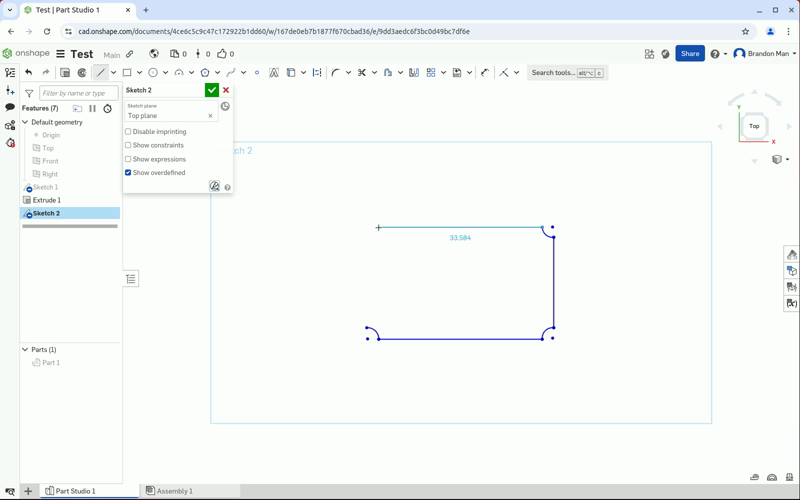
key_up(shift)
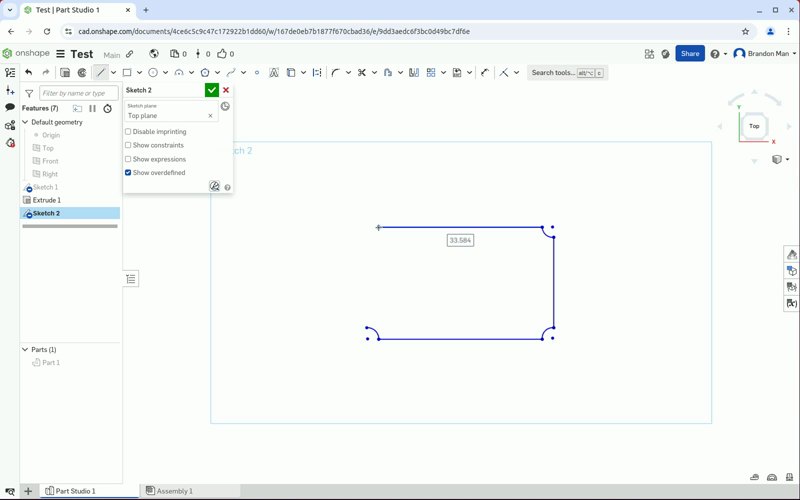
key(esc)
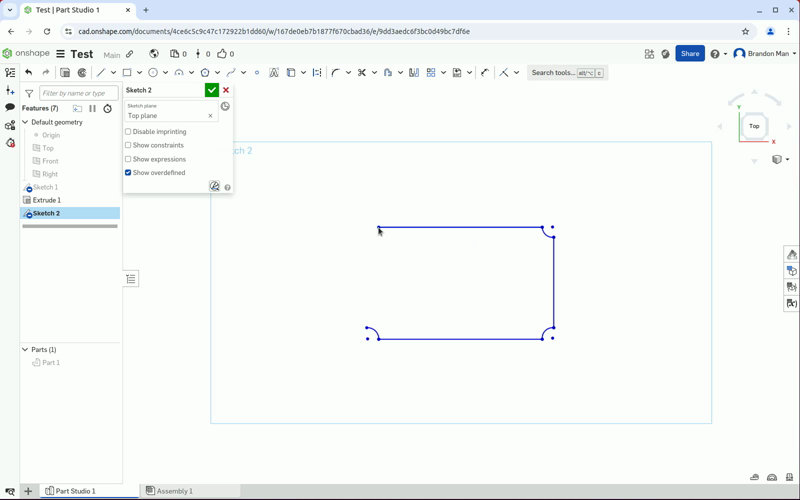
key(a)
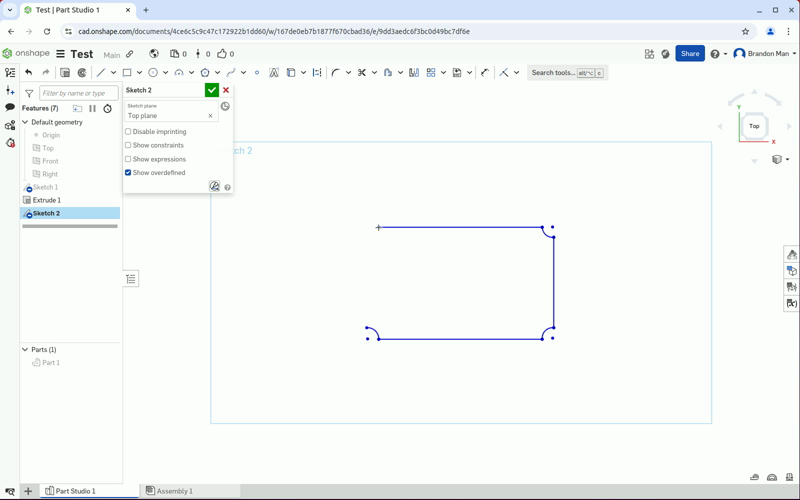
mouse_move(378, 227)
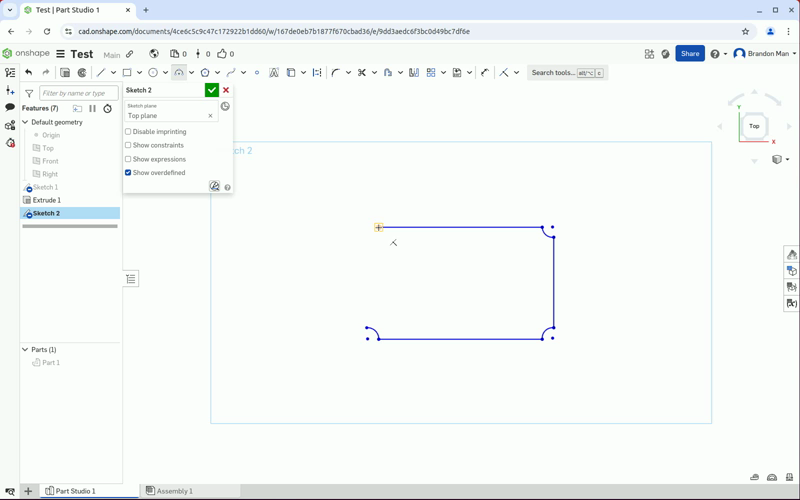
click(378, 227)
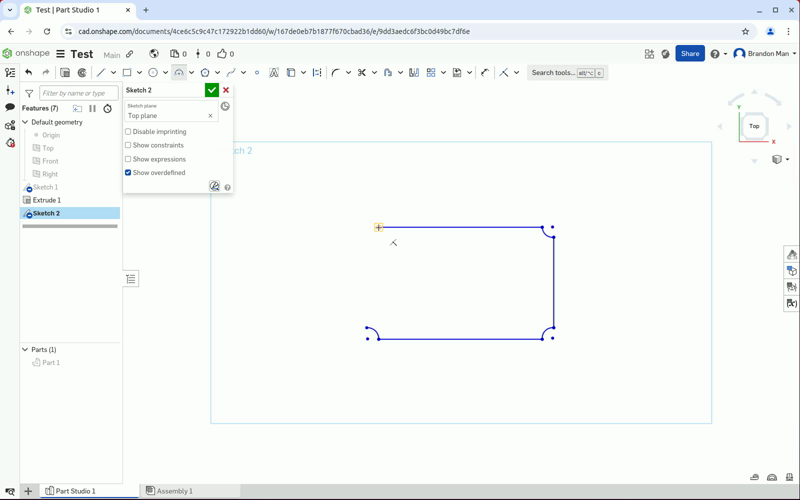
key_down(shift)
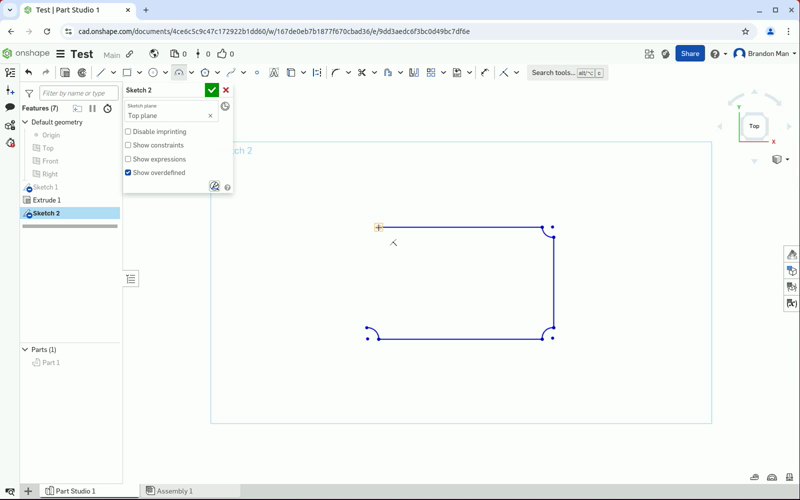
mouse_move(366, 237)
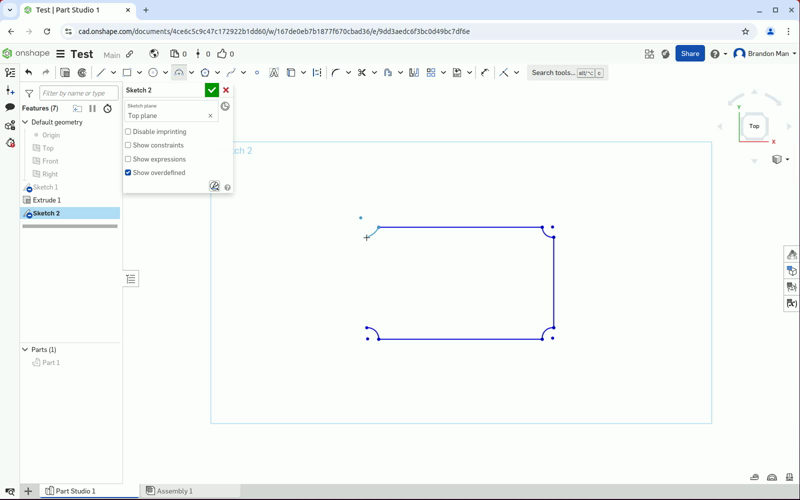
click(366, 237)
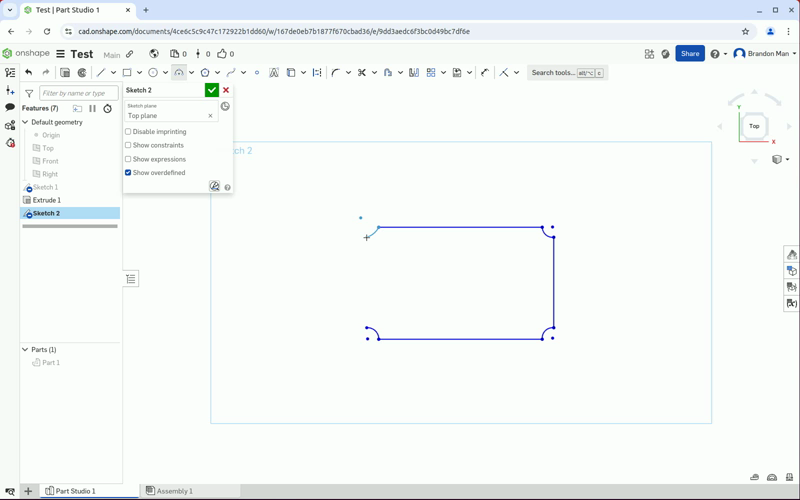
mouse_move(374, 234)
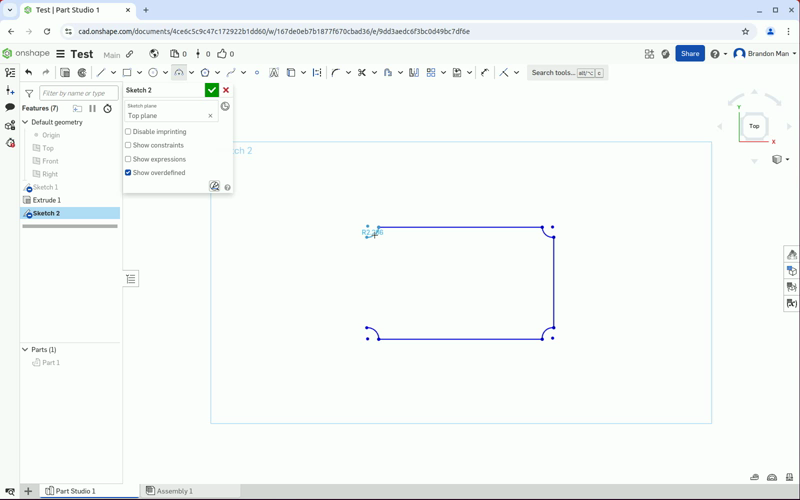
click(374, 234)
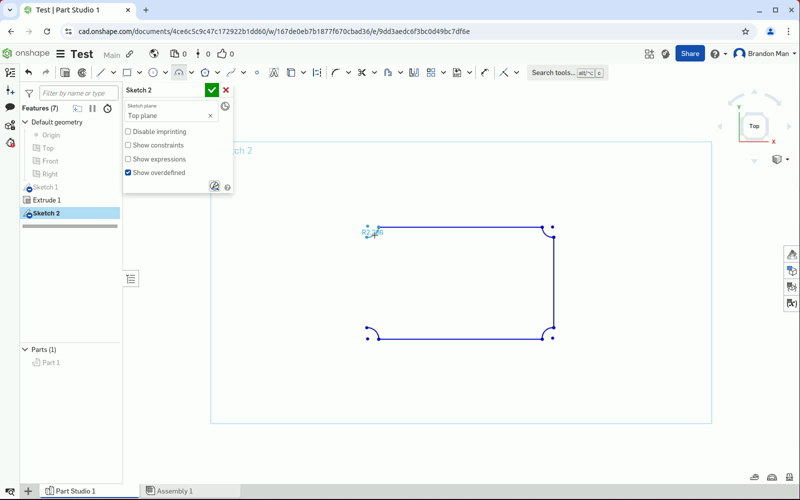
key_up(shift)
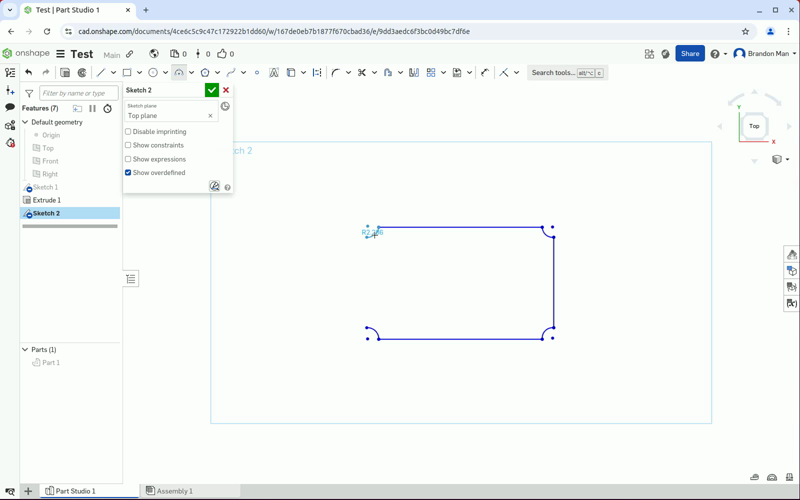
key(esc)
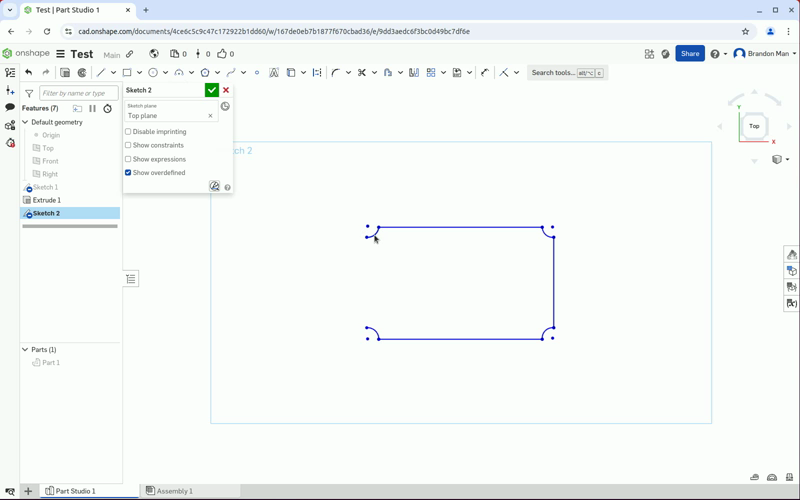
key(l)
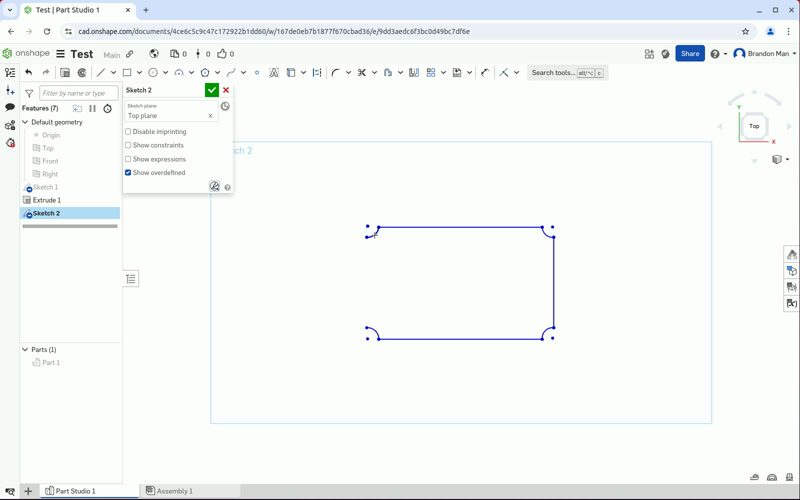
mouse_move(366, 237)
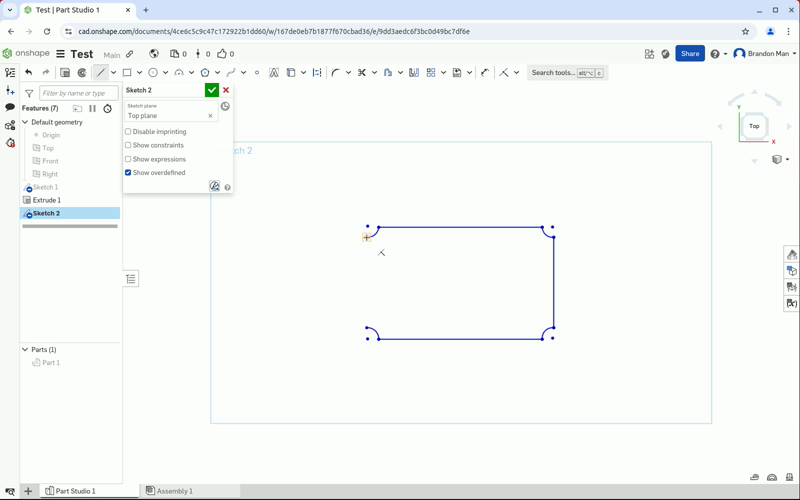
click(366, 237)
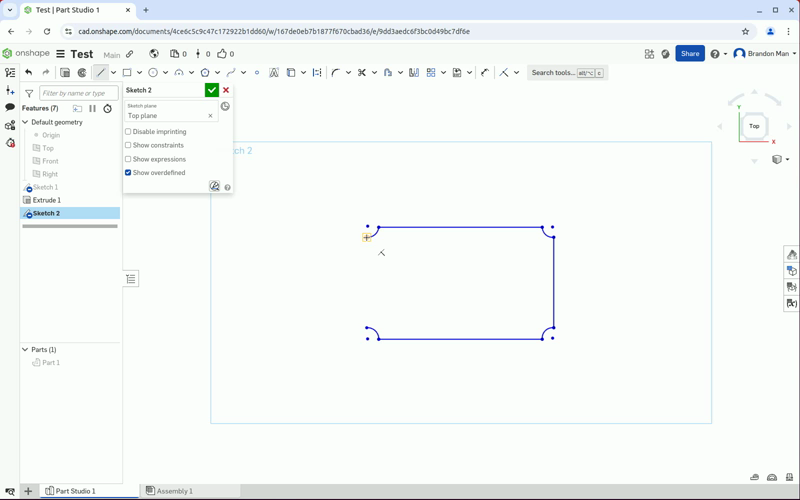
key_down(shift)
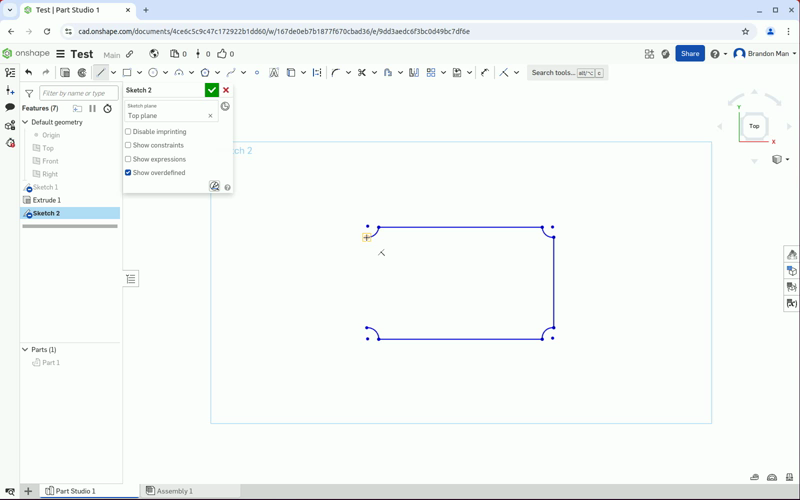
mouse_move(366, 327)
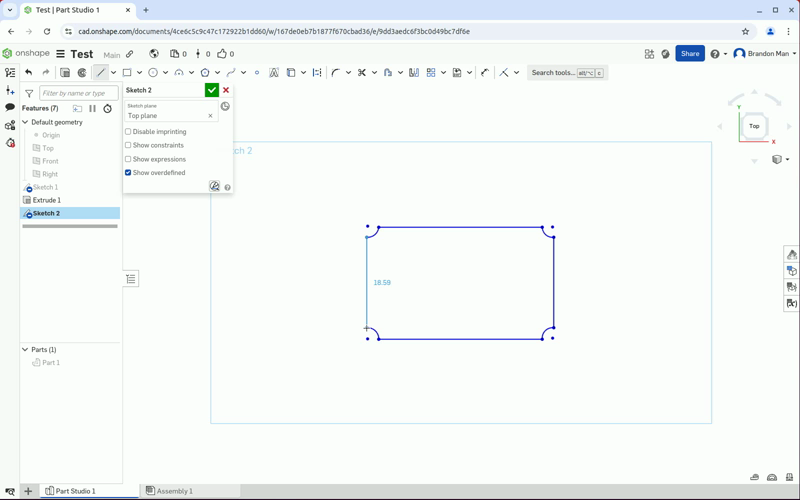
key_up(shift)
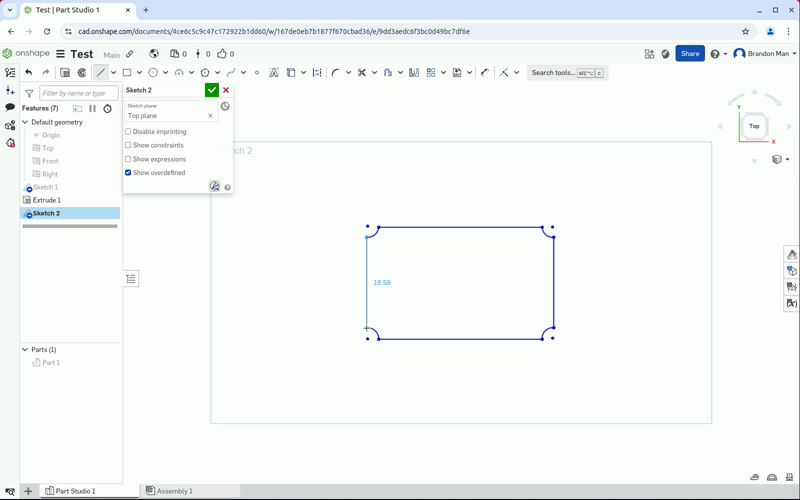
click(366, 327)
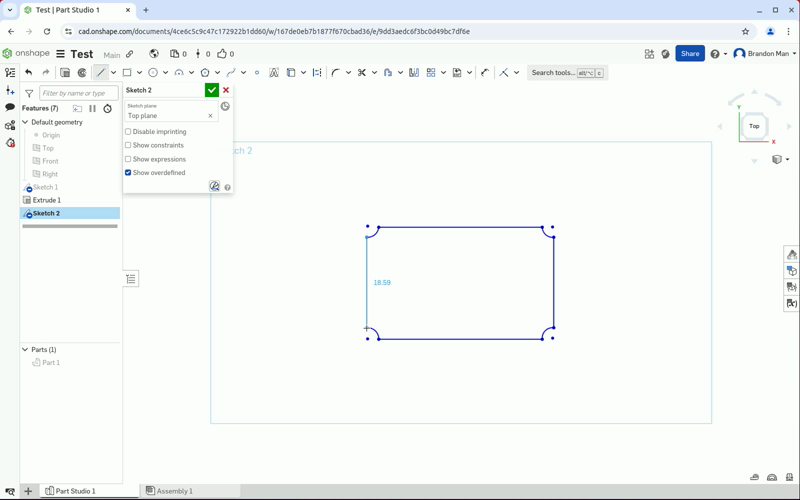
key(esc)
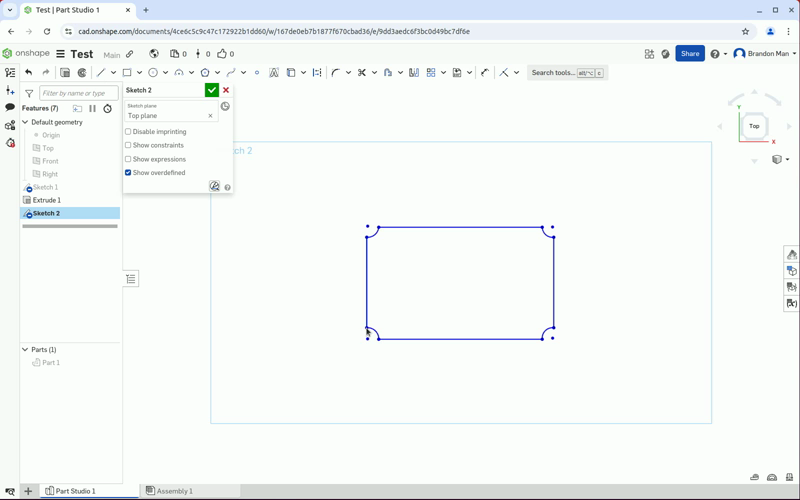
key(c)
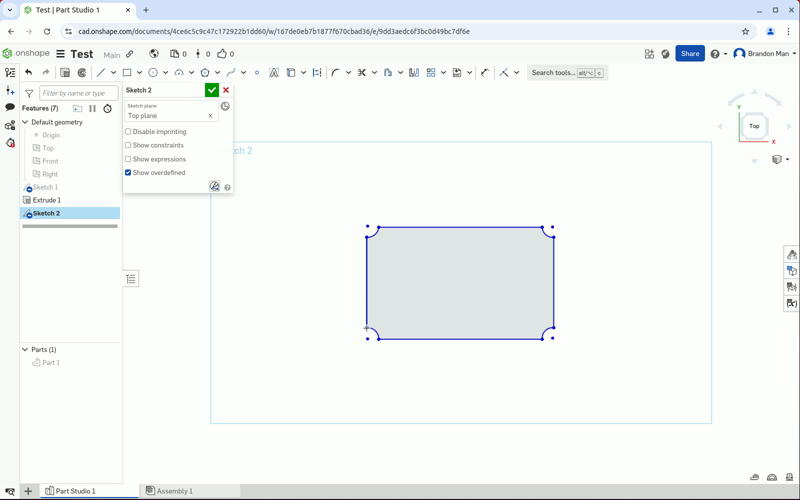
key_down(shift)
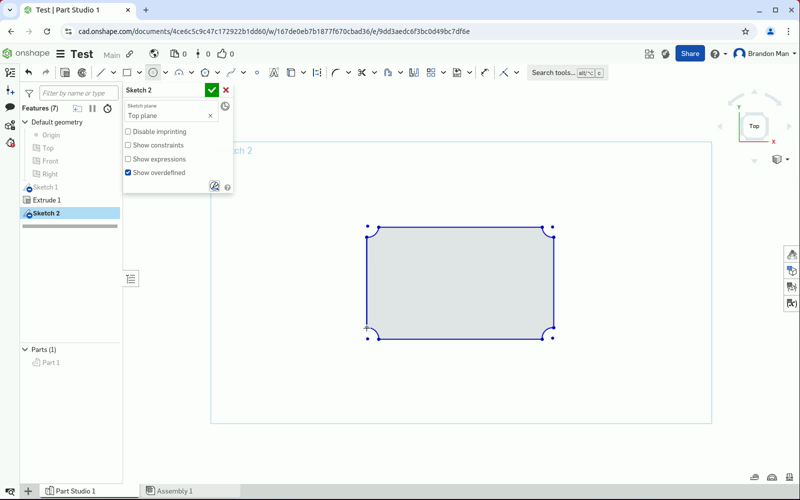
mouse_move(461, 282)
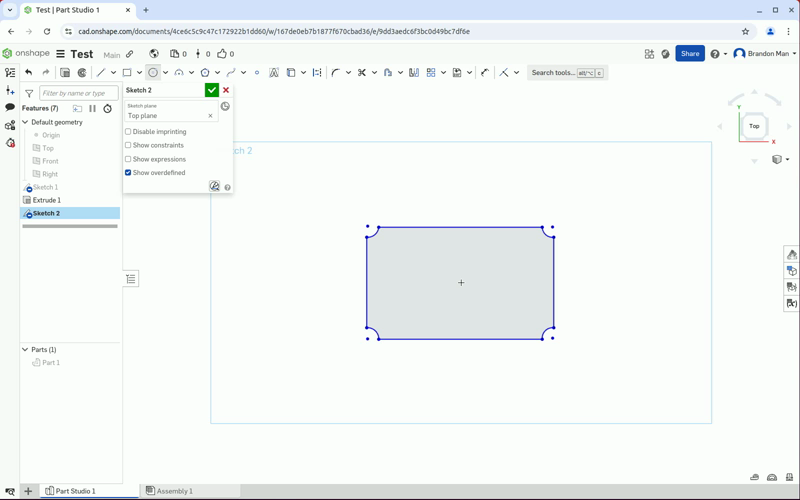
click(461, 282)
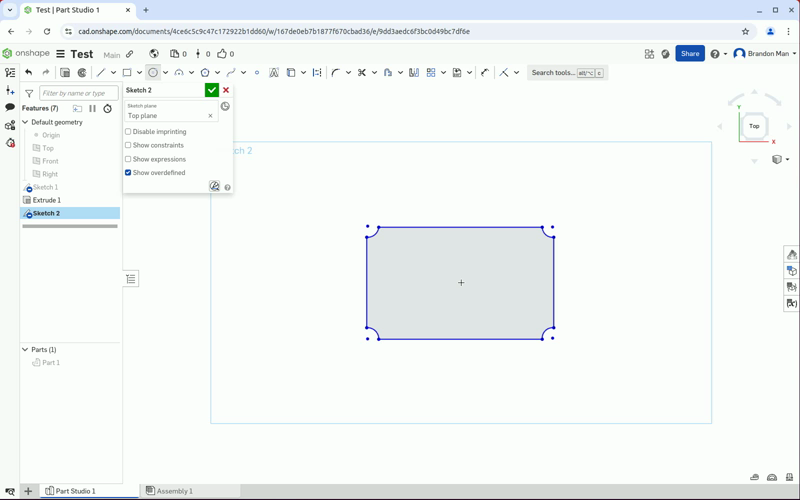
key_up(shift)
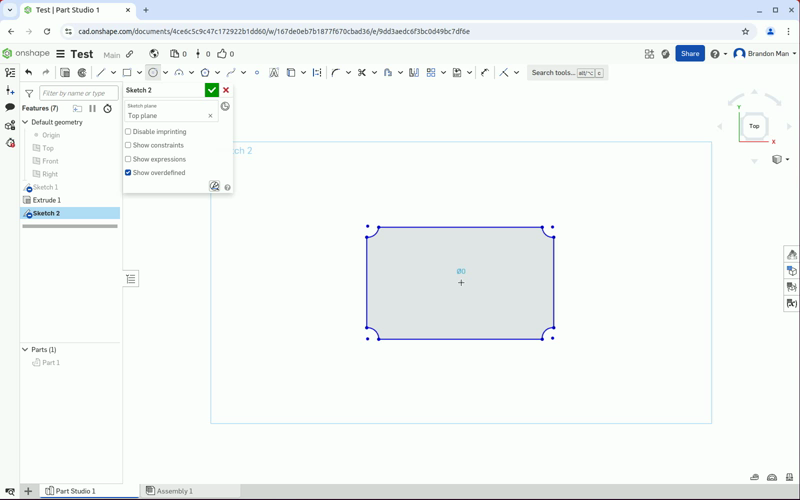
mouse_move(492, 282)
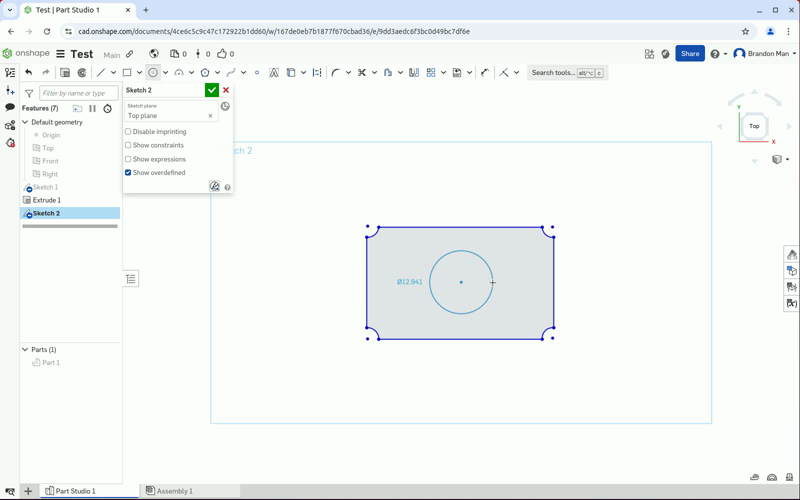
click(492, 282)
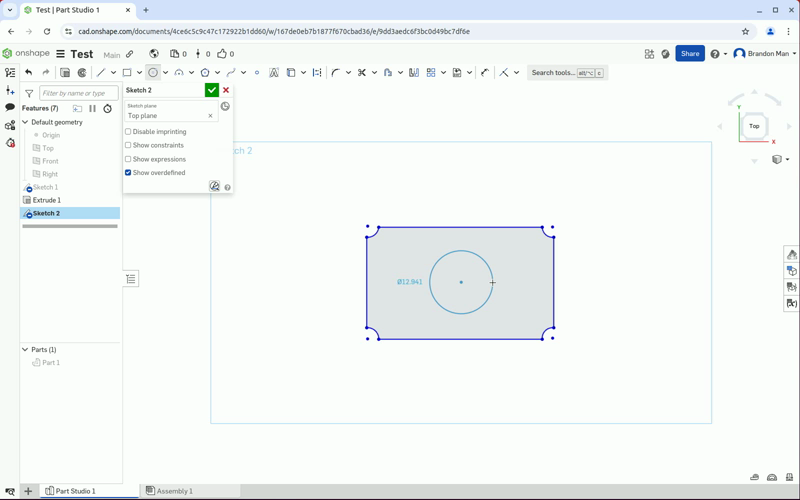
key(esc)
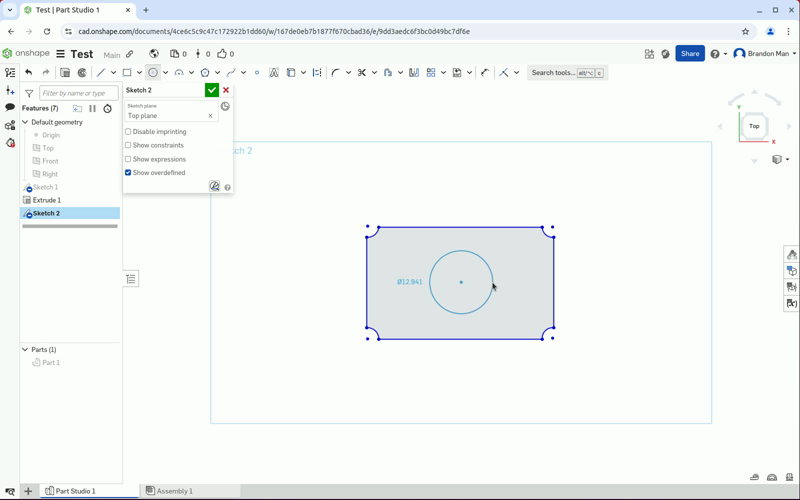
mouse_move(523, 323)
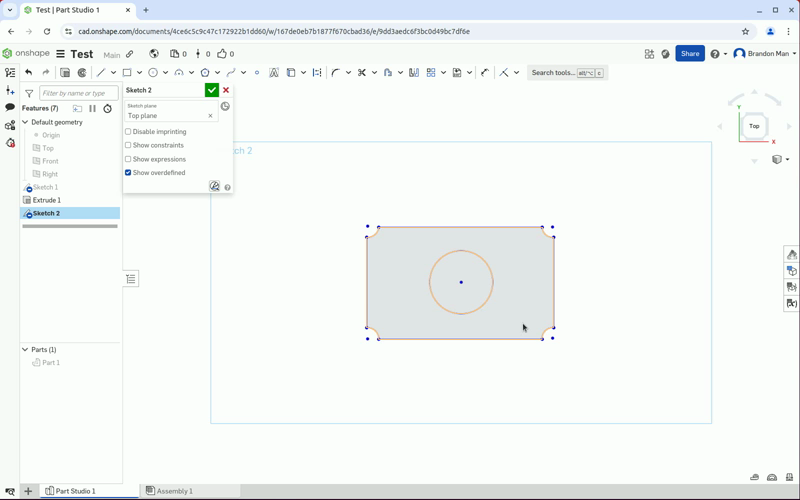
click(523, 323)
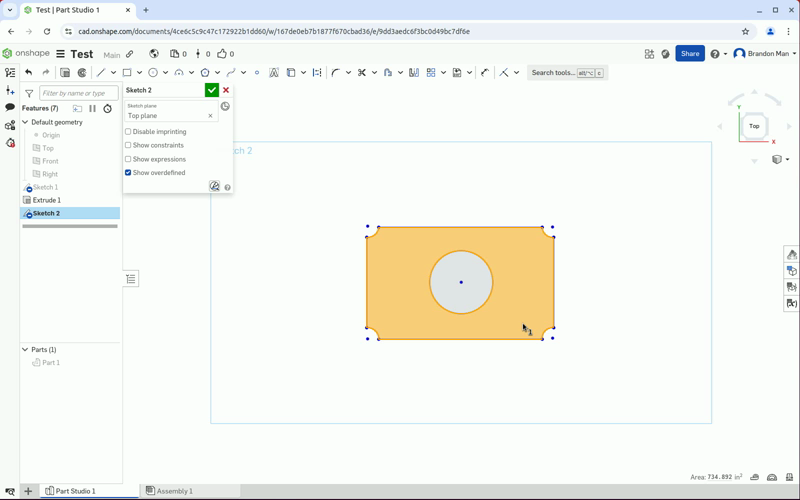
mouse_move(73, 352)
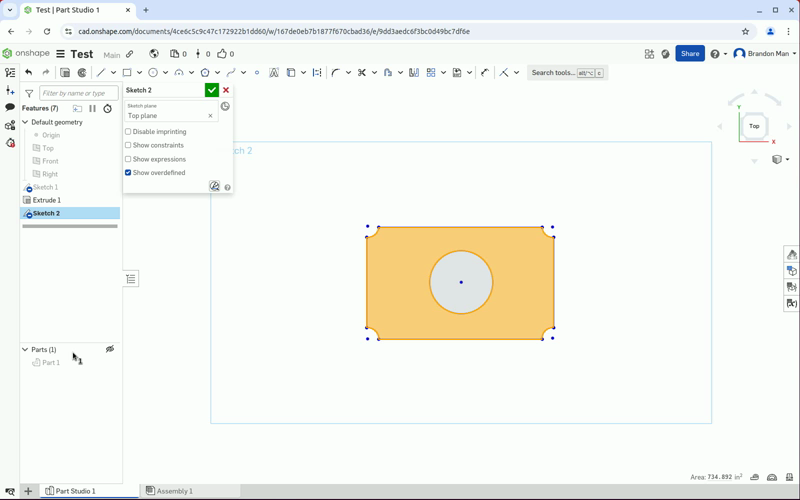
key(shift+y)
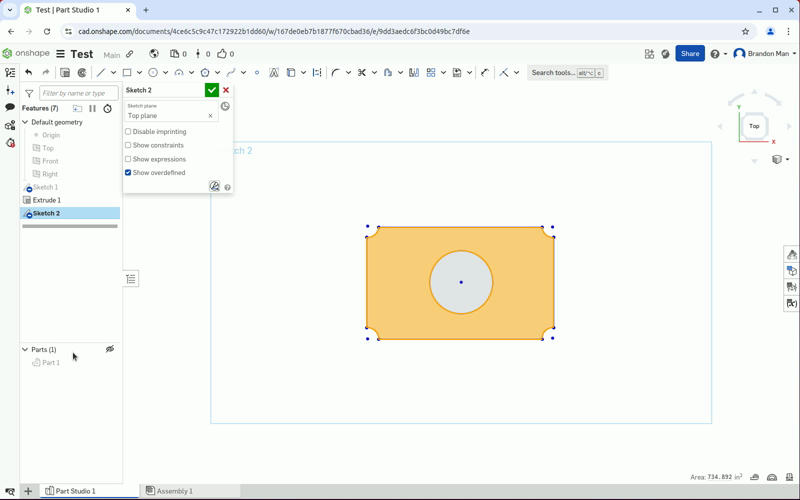
key(shift+e)
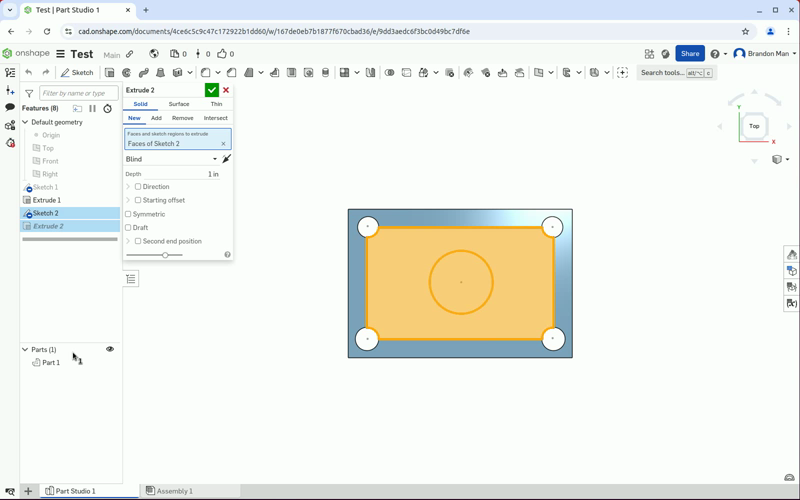
mouse_move(143, 106)
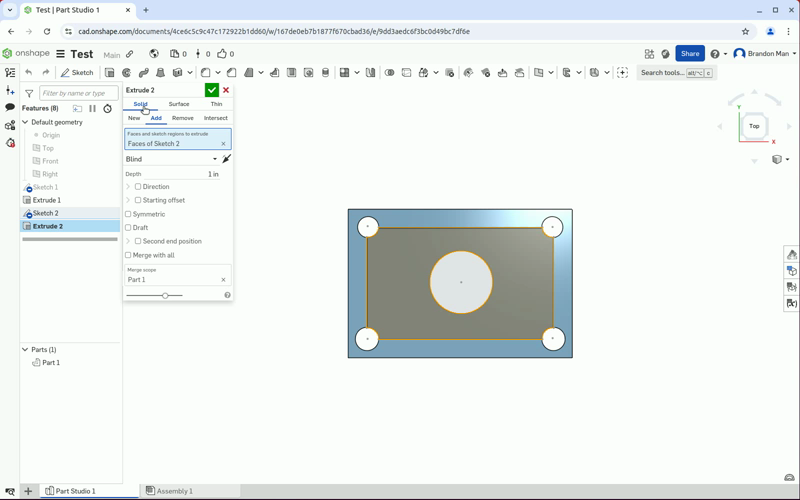
click(143, 106)
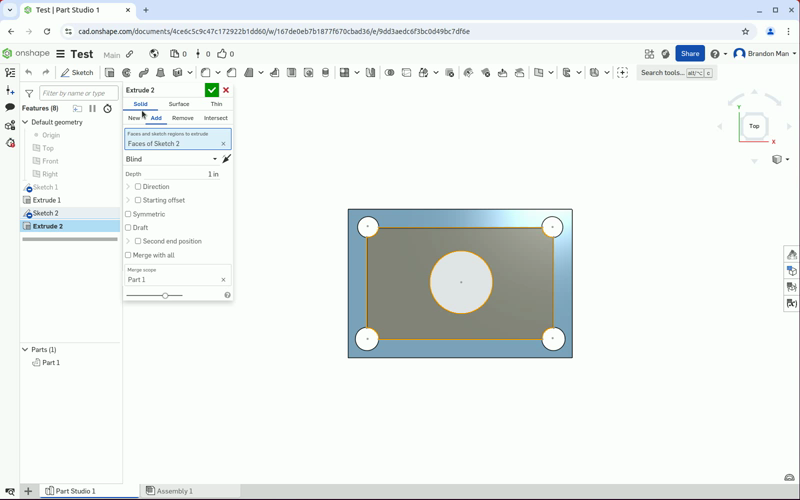
mouse_move(137, 120)
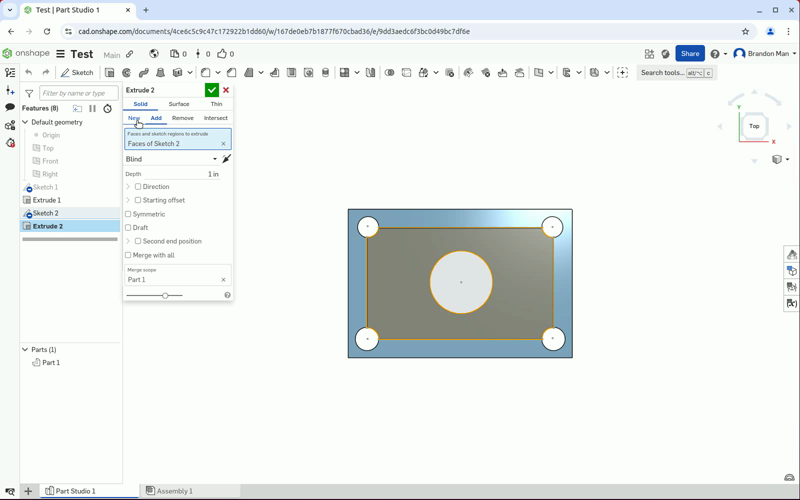
click(137, 120)
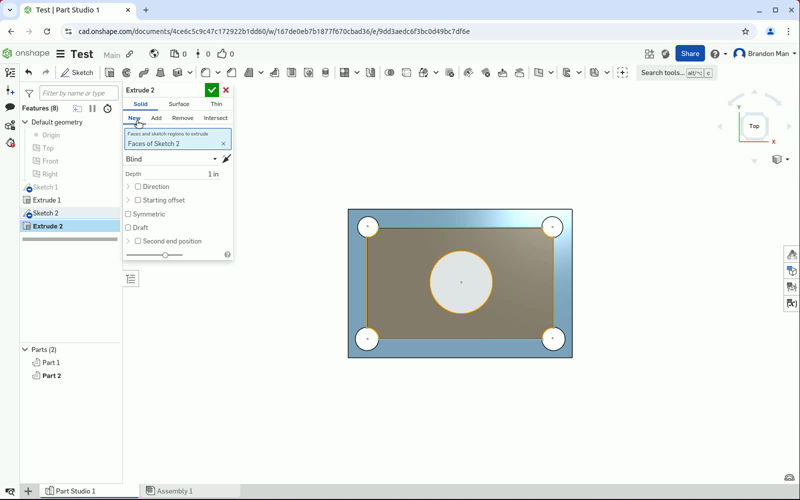
key(tab, 4)
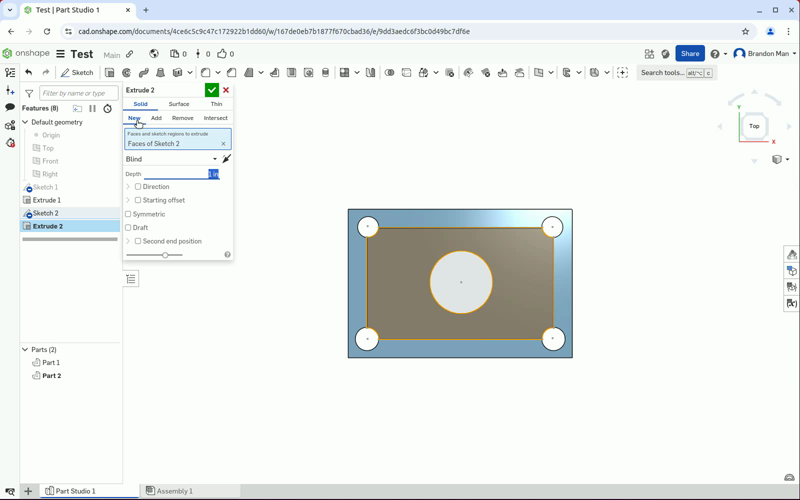
text(19.498)
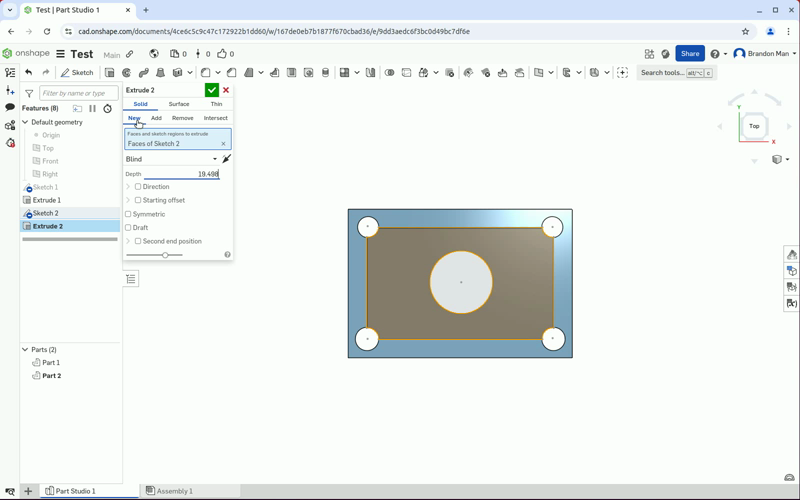
key(enter)
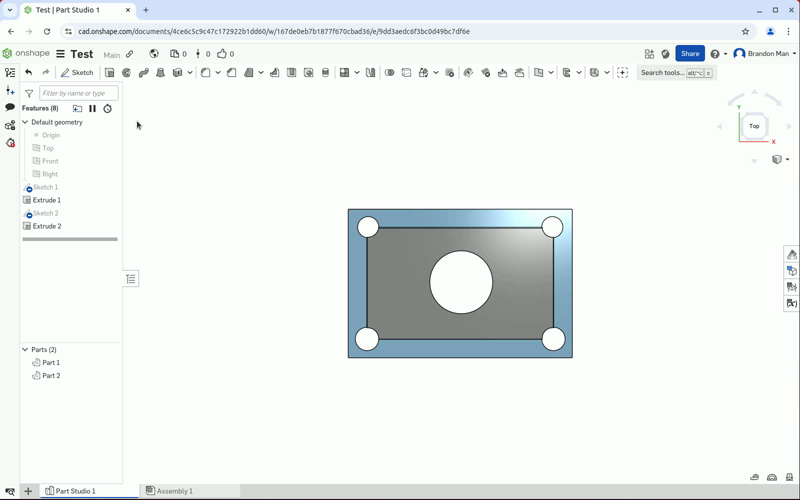
key(shift+h)
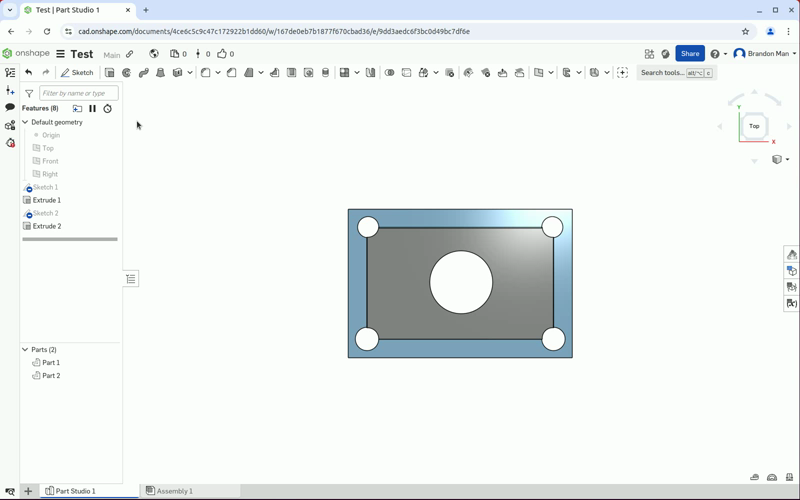
key(shift+h)
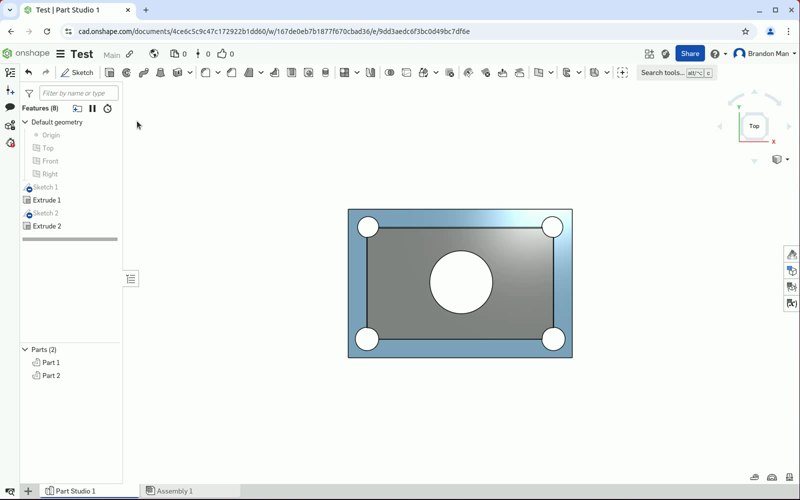
key(shift+7)
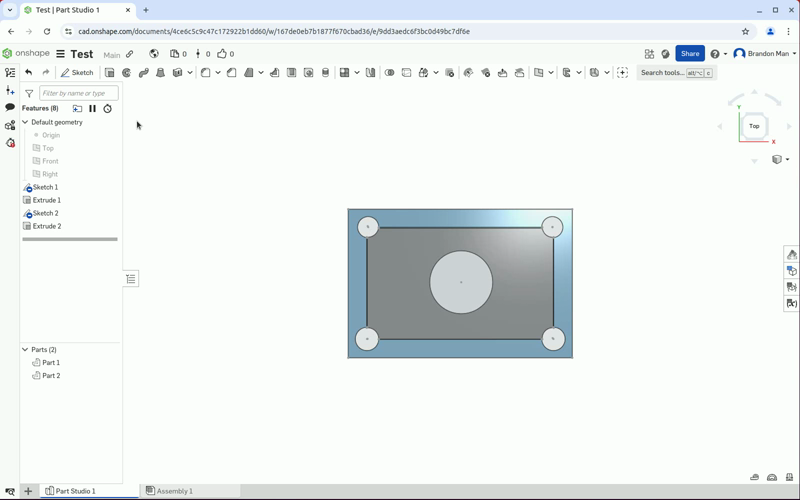
key(up, 3)
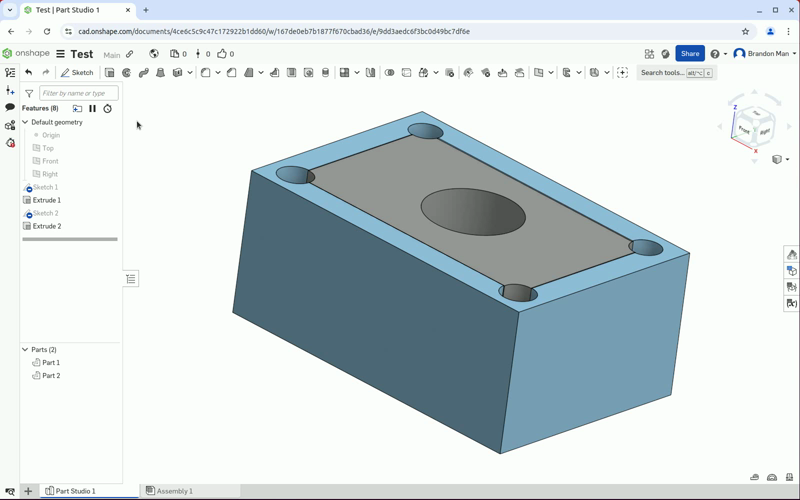
key(left, 3)
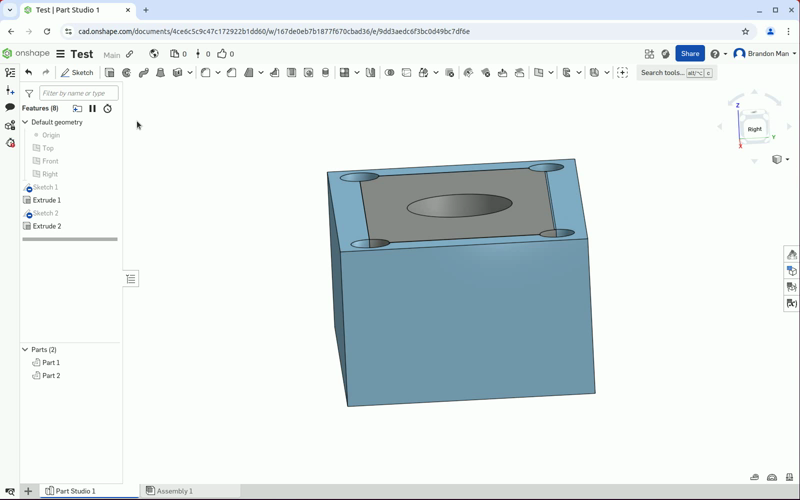
key(right, 3)
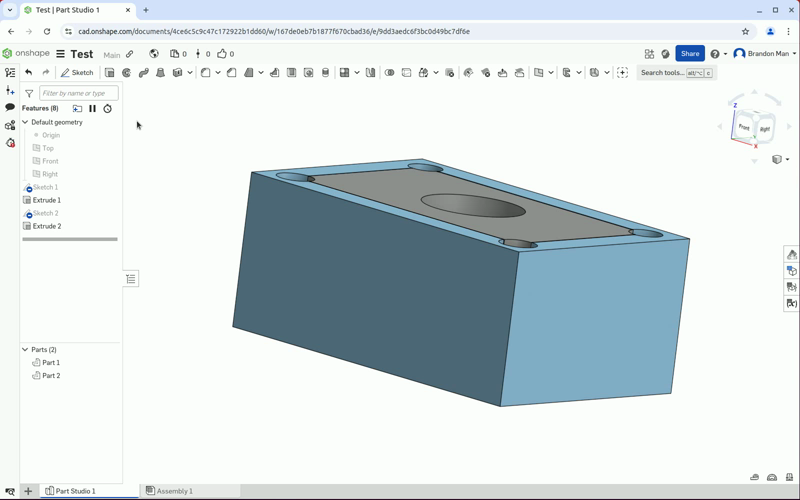
key(down, 3)
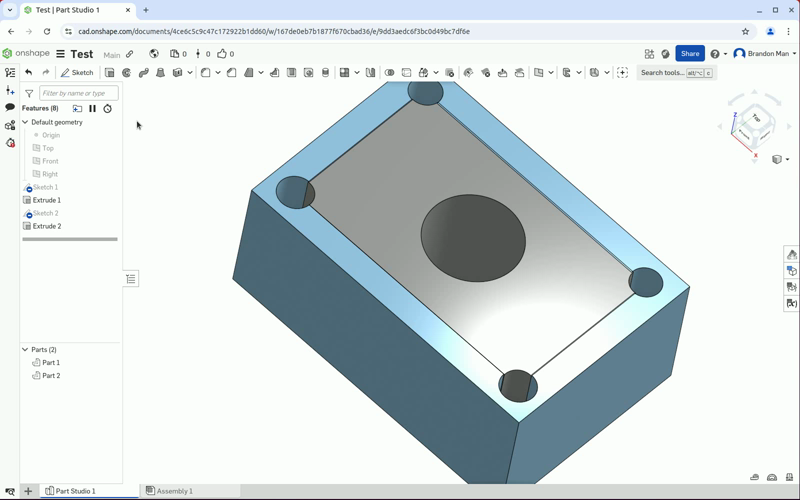
mouse_move(73, 189)
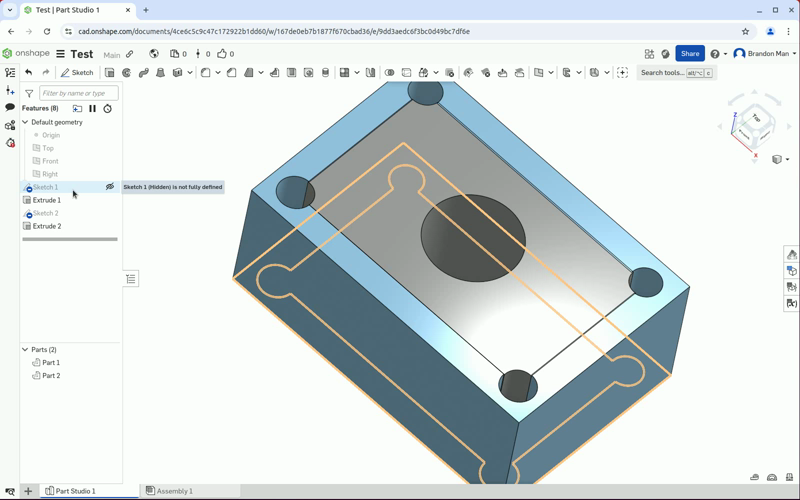
click(73, 189)